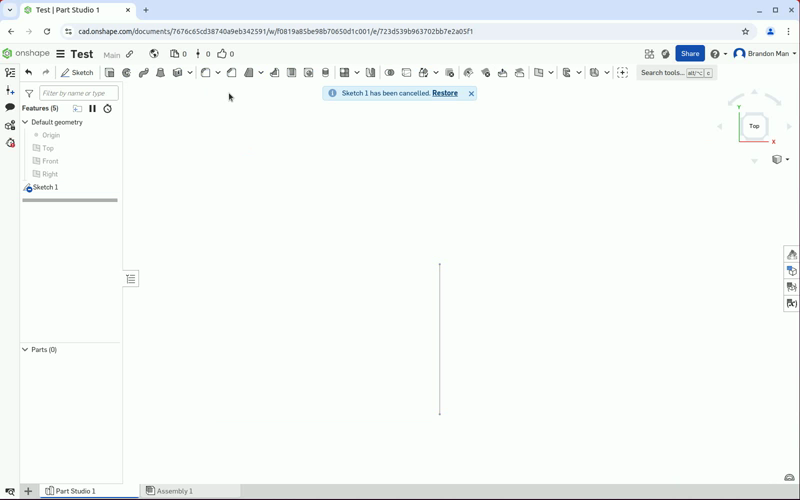
key(shift+h)
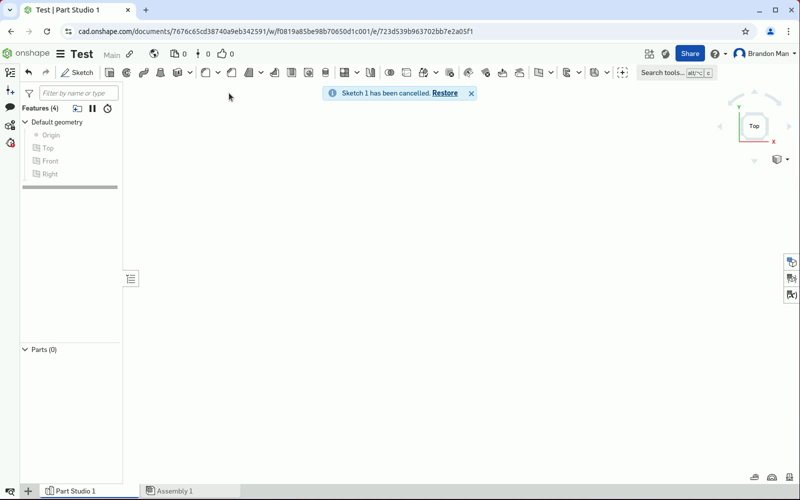
mouse_move(73, 352)
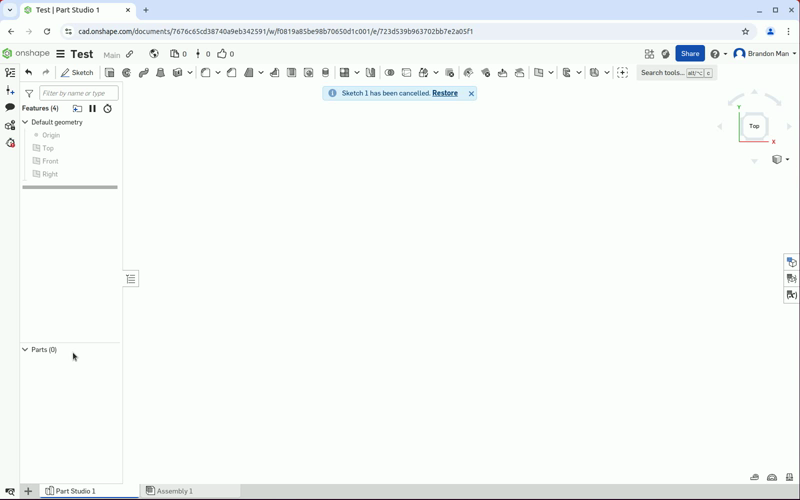
key(y)
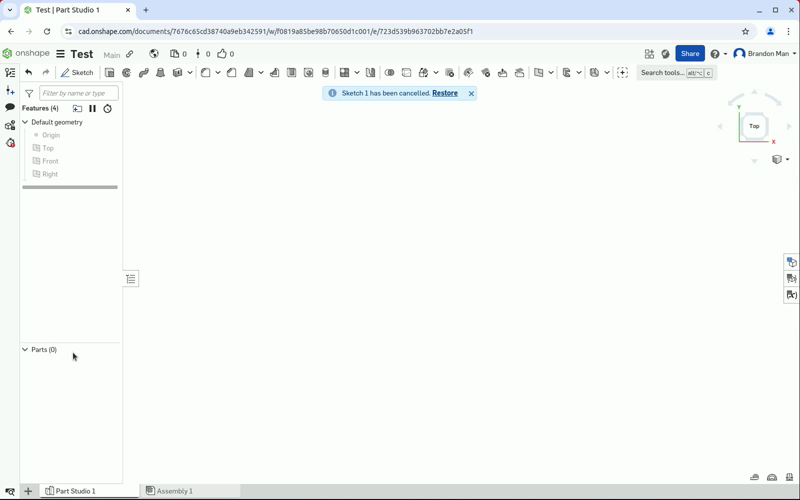
key(shift+p)
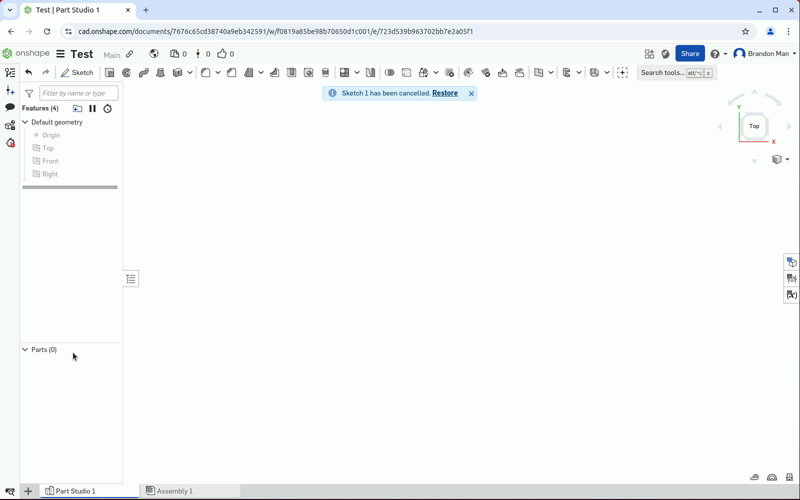
key(space)
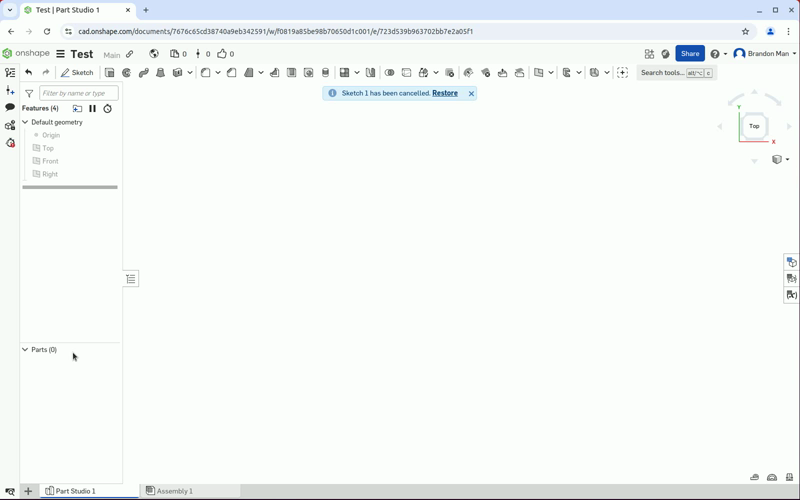
key_down(shift)
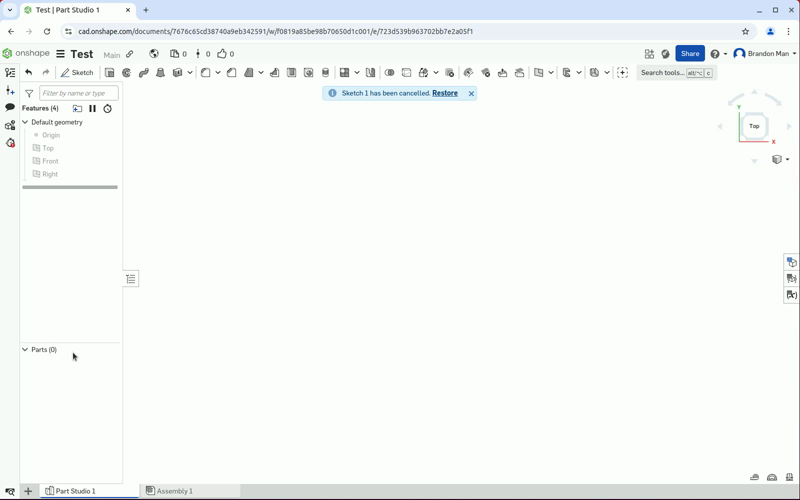
key(up)
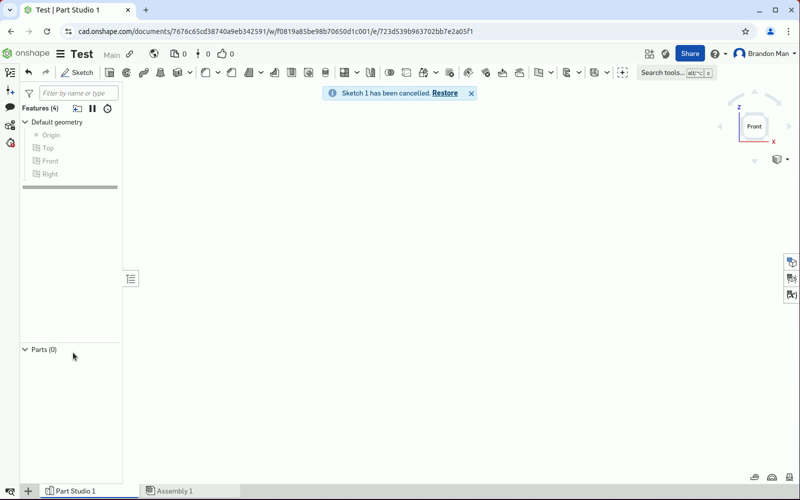
key_up(shift)
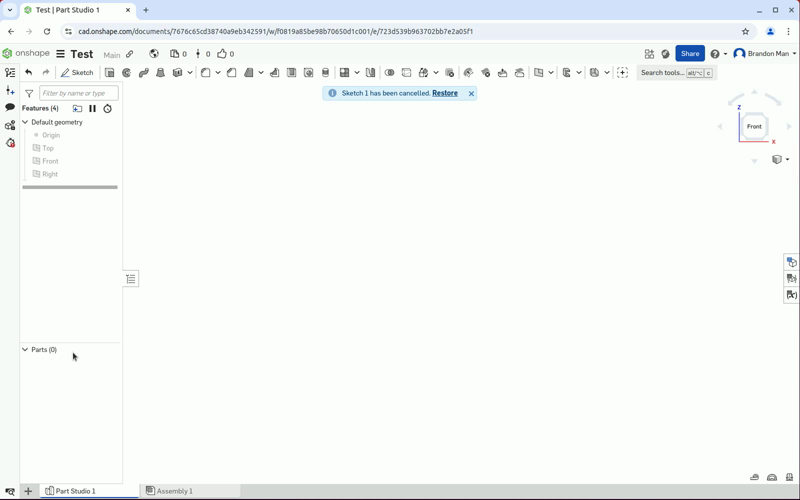
mouse_move(73, 352)
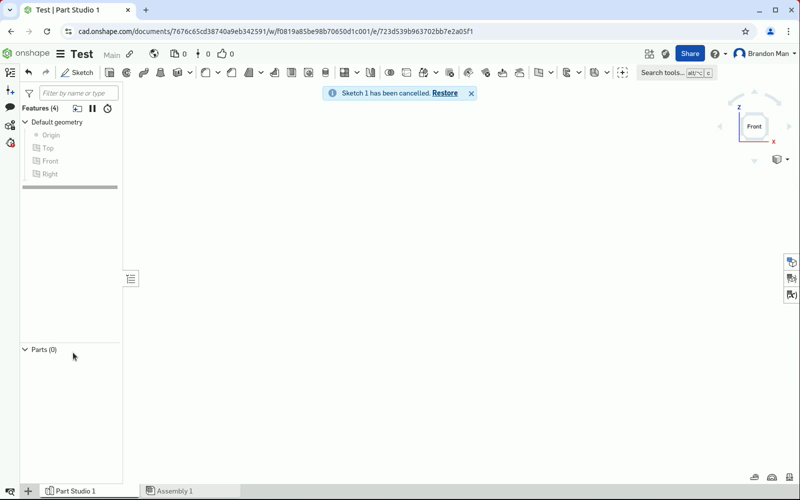
key(shift+y)
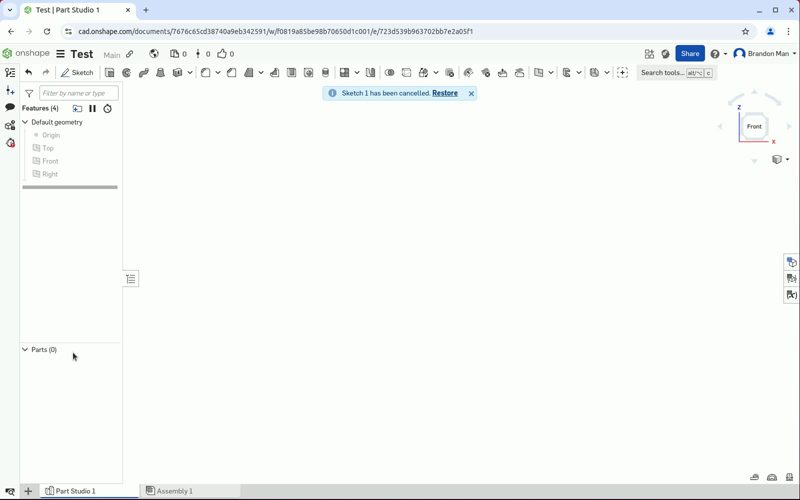
key(shift+s)
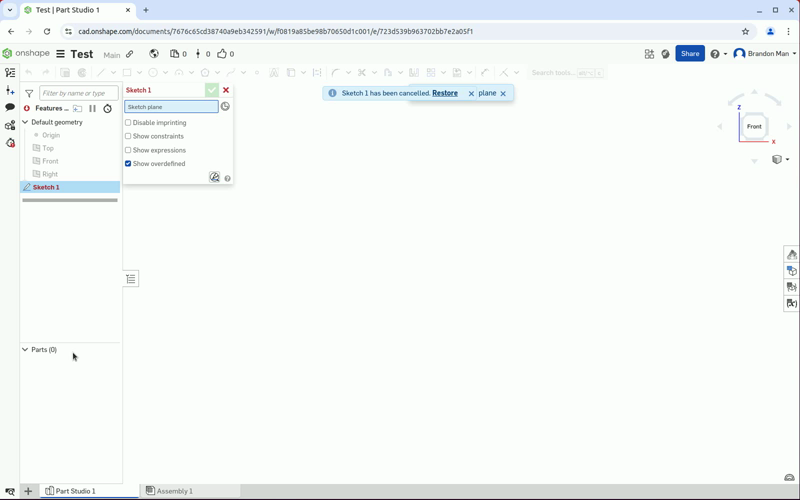
mouse_move(73, 163)
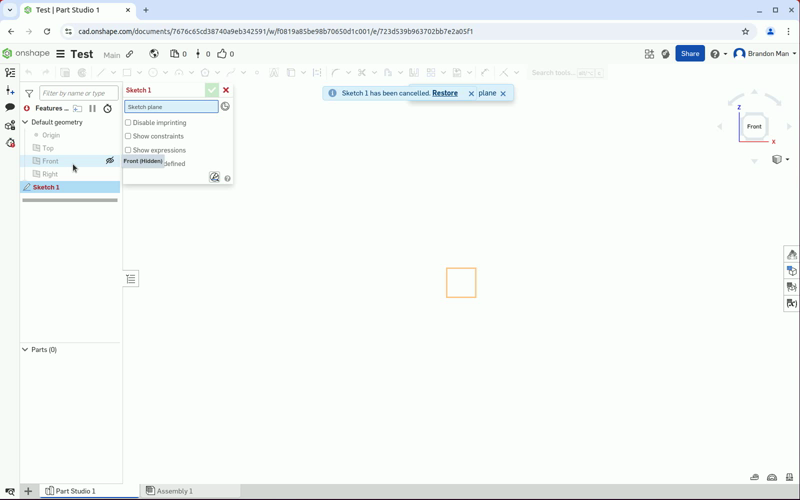
click(73, 163)
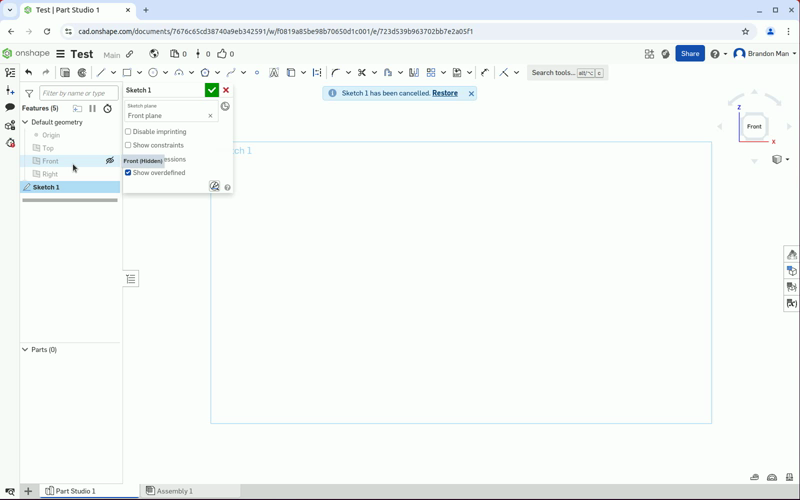
mouse_move(73, 352)
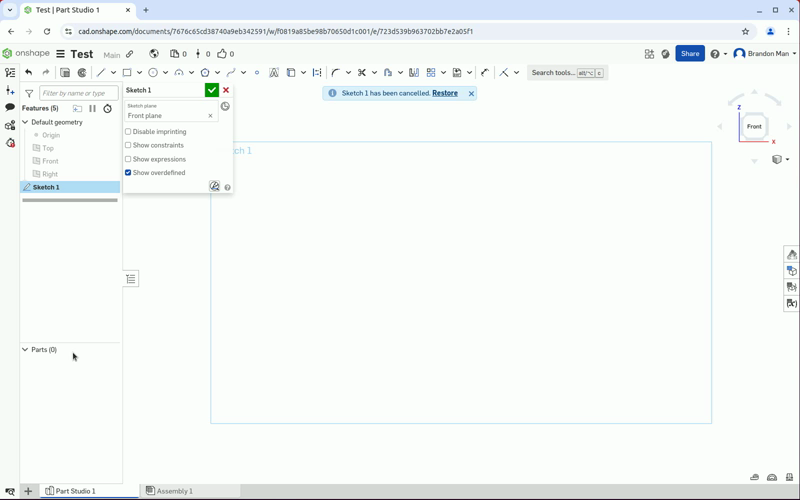
key(y)
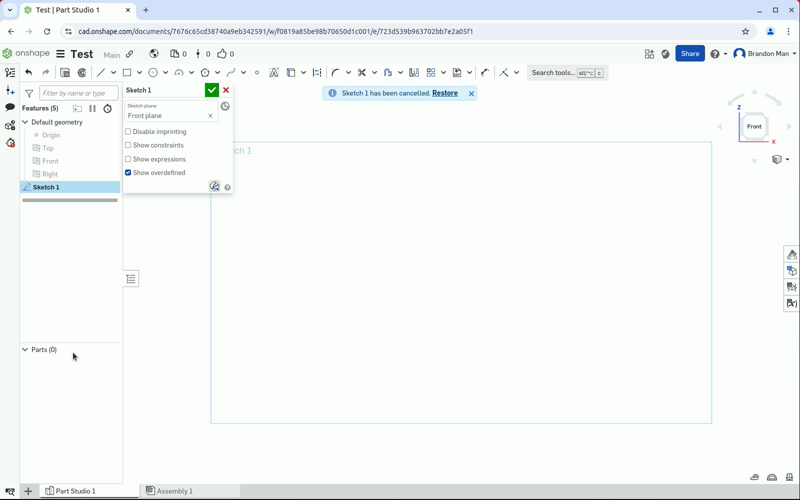
key(l)
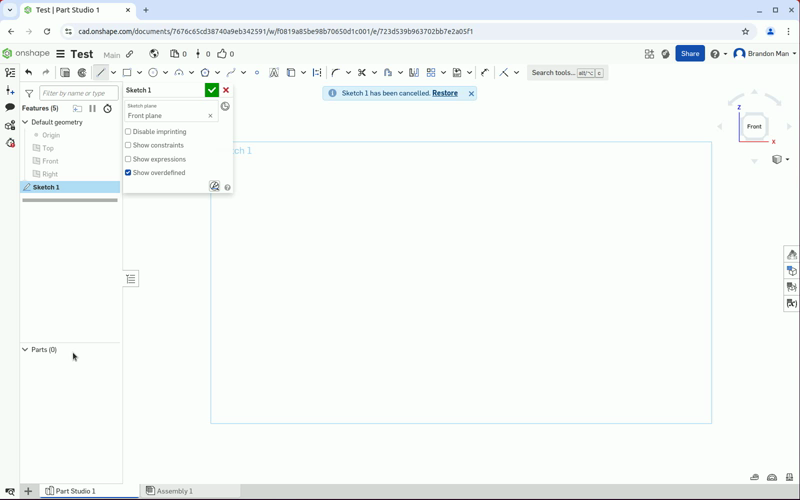
key_down(shift)
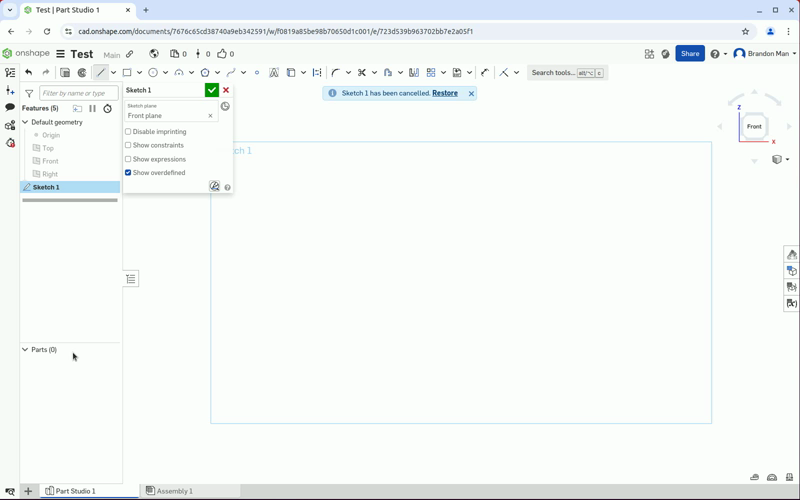
mouse_move(425, 315)
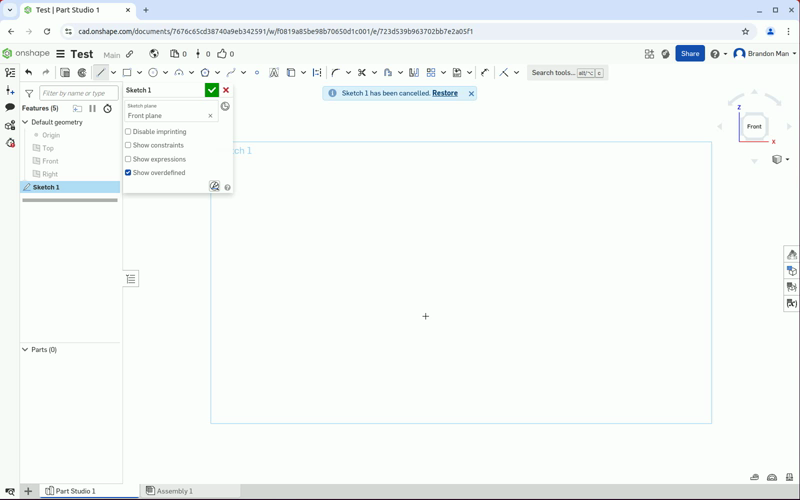
click(425, 315)
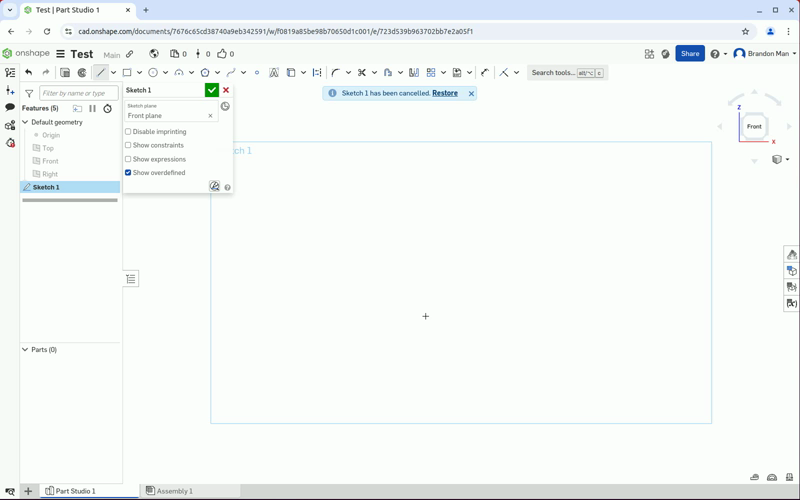
key_up(shift)
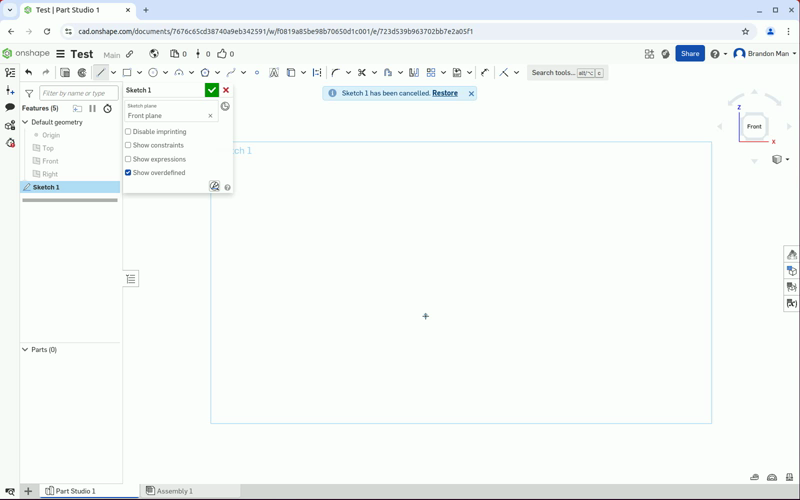
key_down(shift)
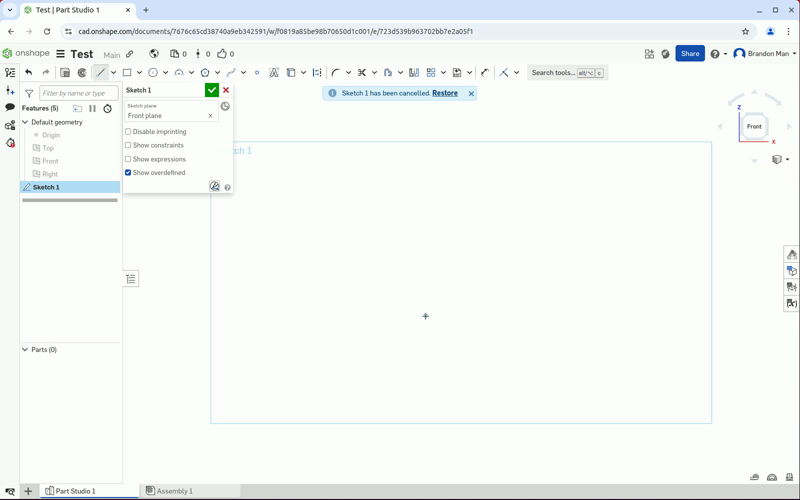
mouse_move(499, 315)
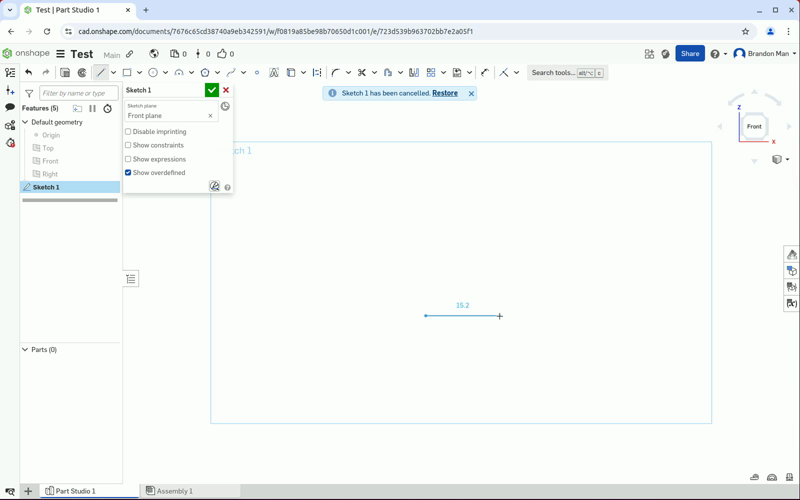
click(499, 315)
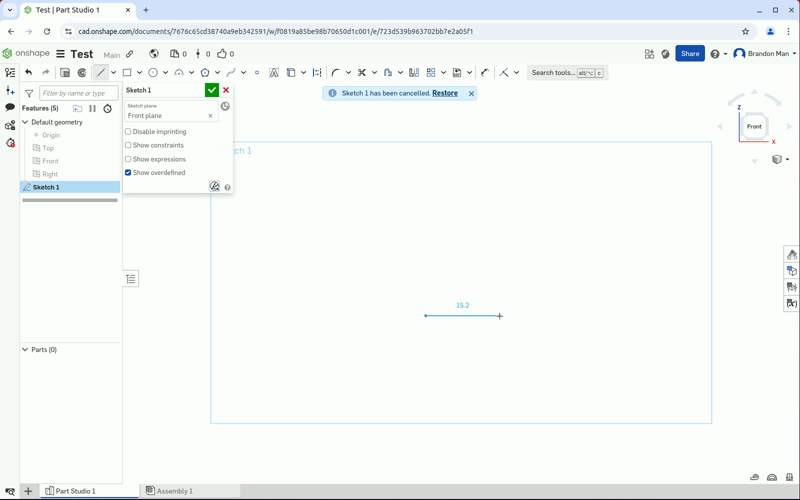
key_up(shift)
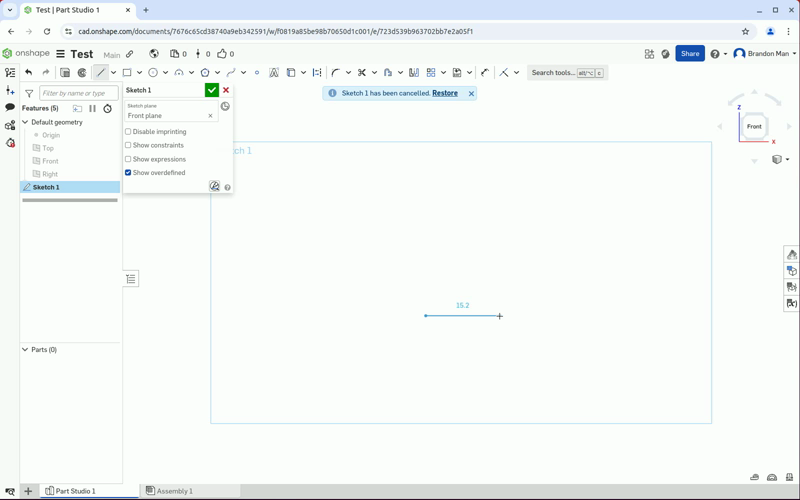
key_down(shift)
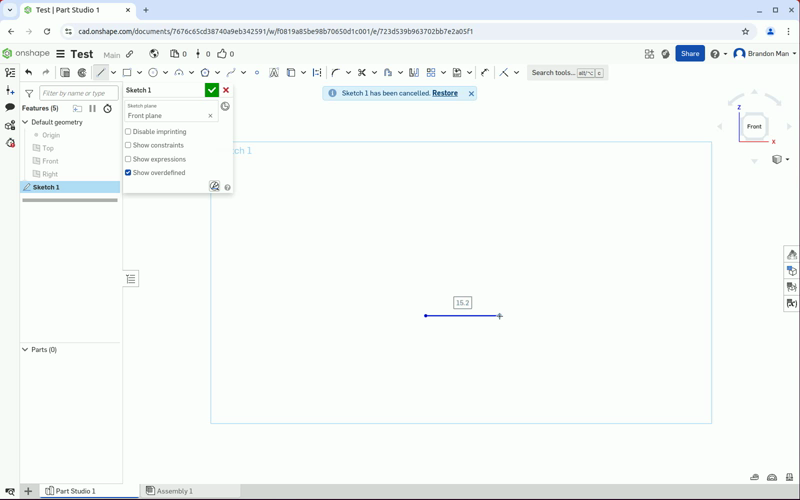
mouse_move(529, 315)
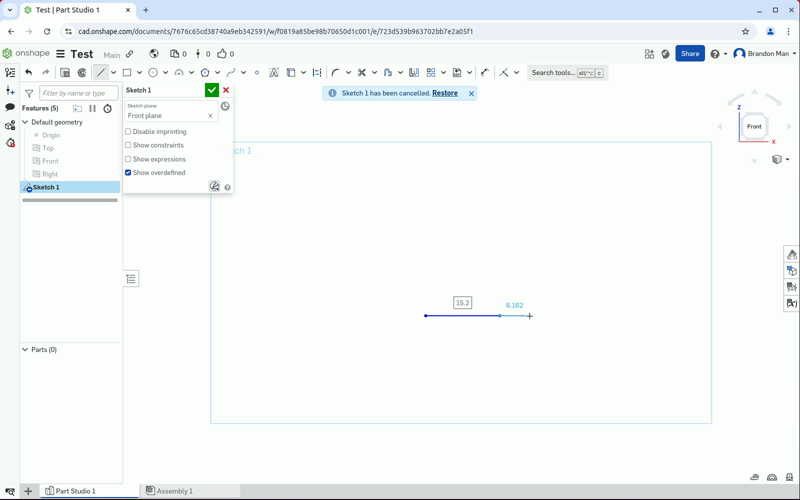
mouse_move(499, 276)
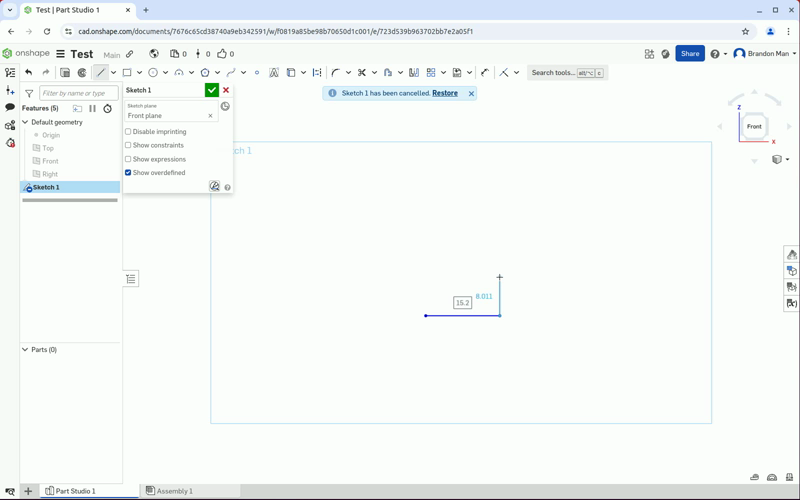
click(499, 276)
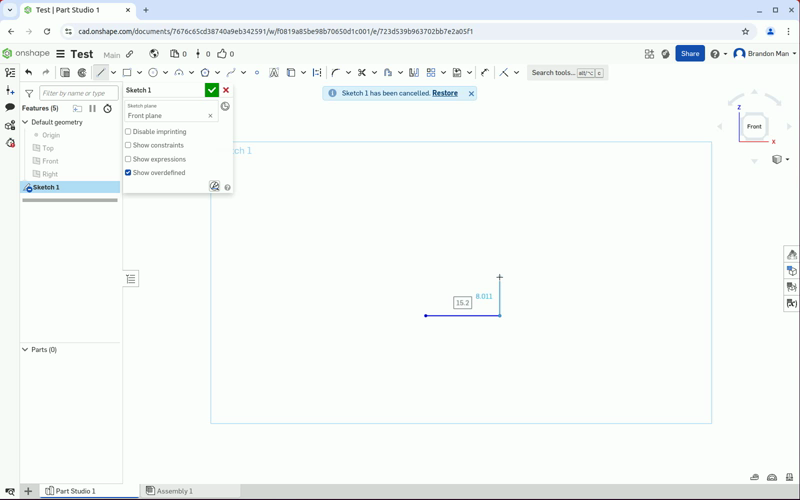
key_up(shift)
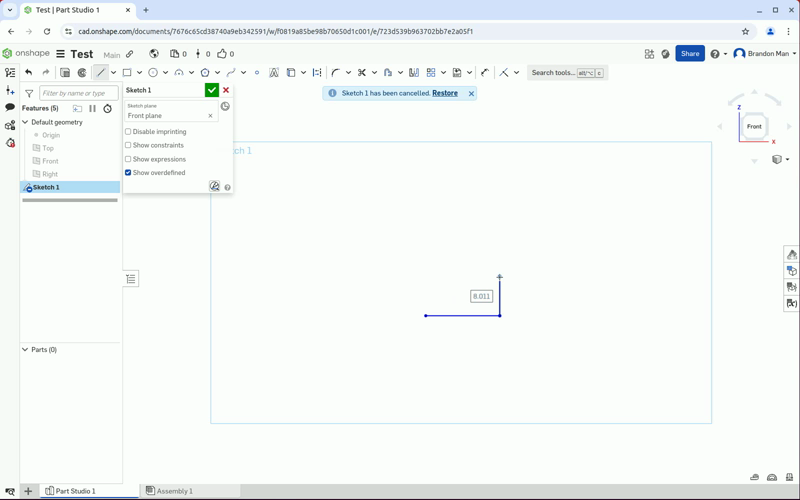
key_down(shift)
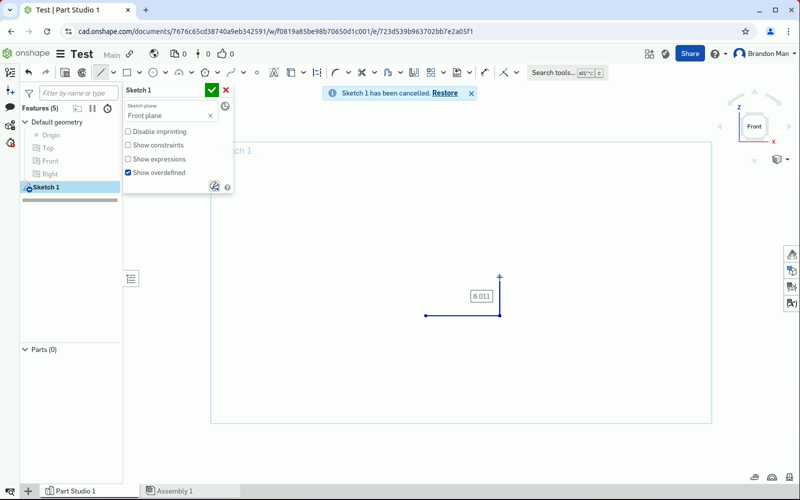
mouse_move(425, 276)
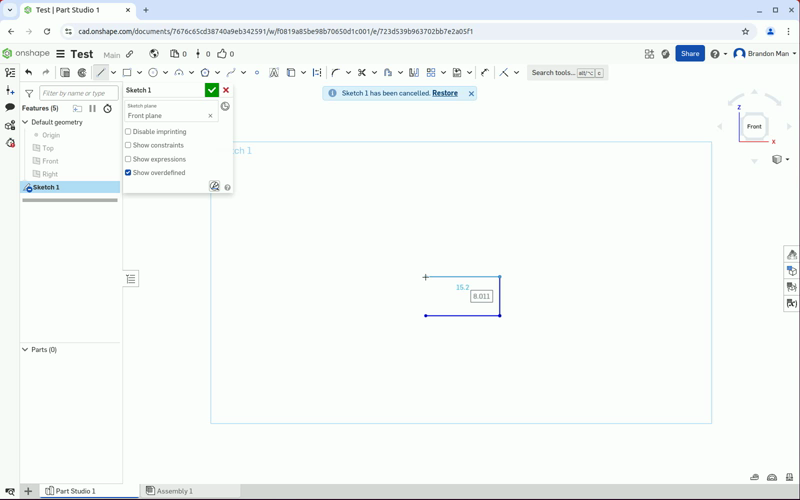
click(425, 276)
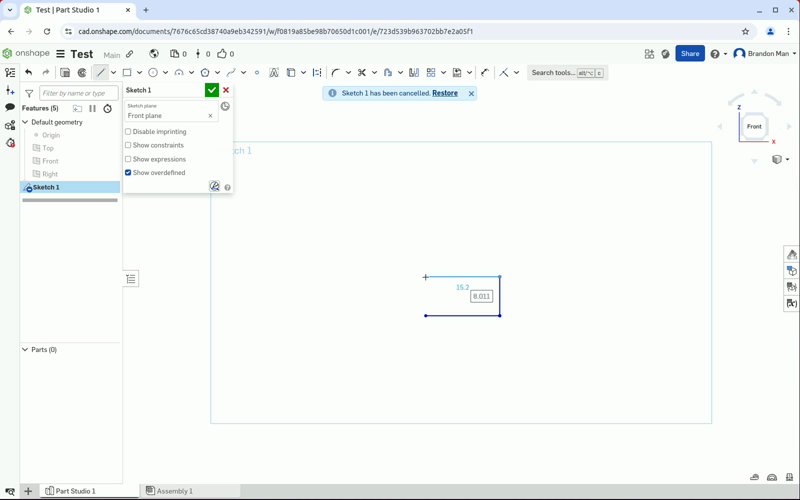
key_up(shift)
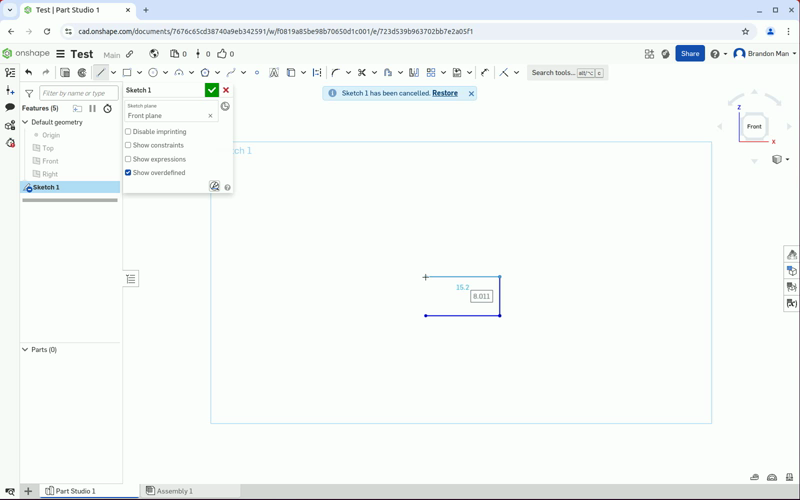
mouse_move(455, 276)
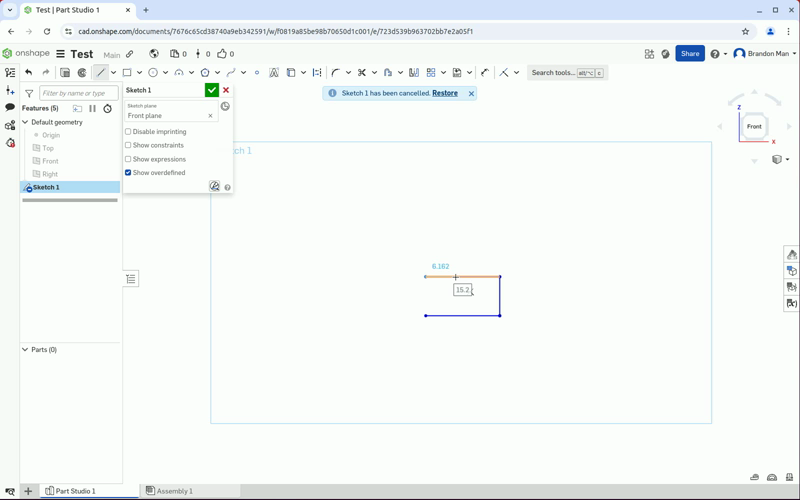
key_down(shift)
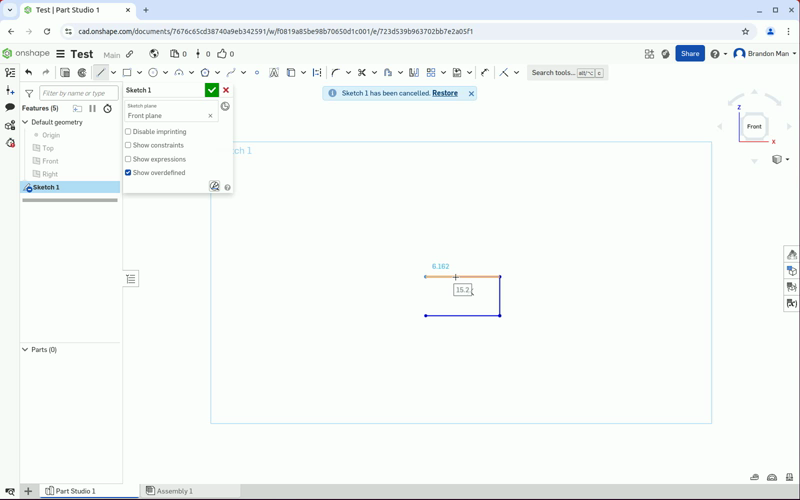
mouse_move(425, 315)
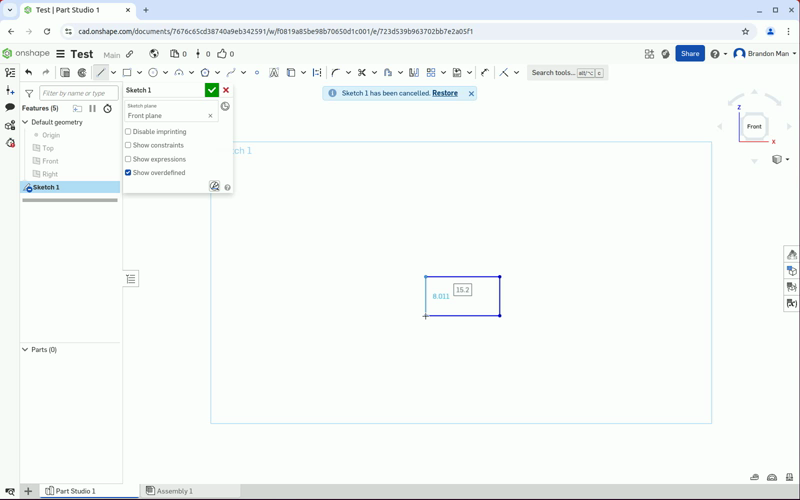
key_up(shift)
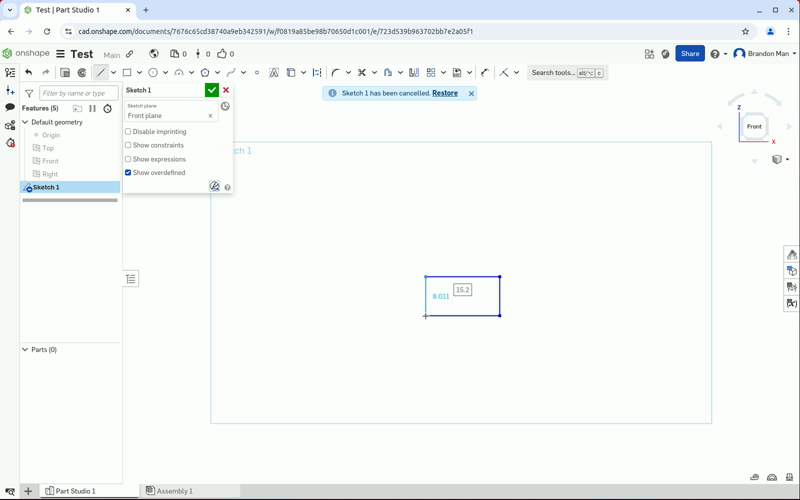
click(425, 315)
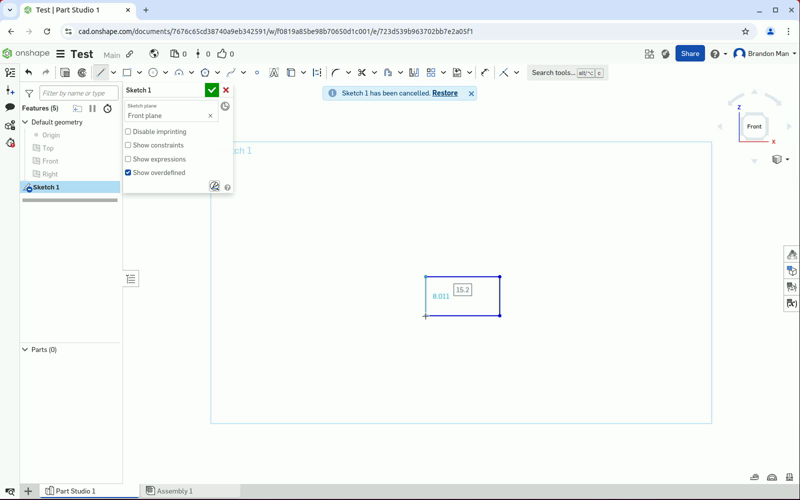
key(esc)
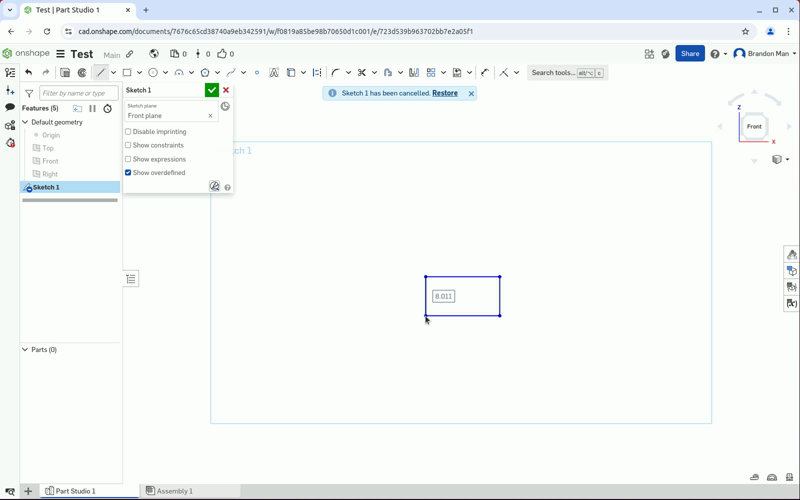
mouse_move(493, 283)
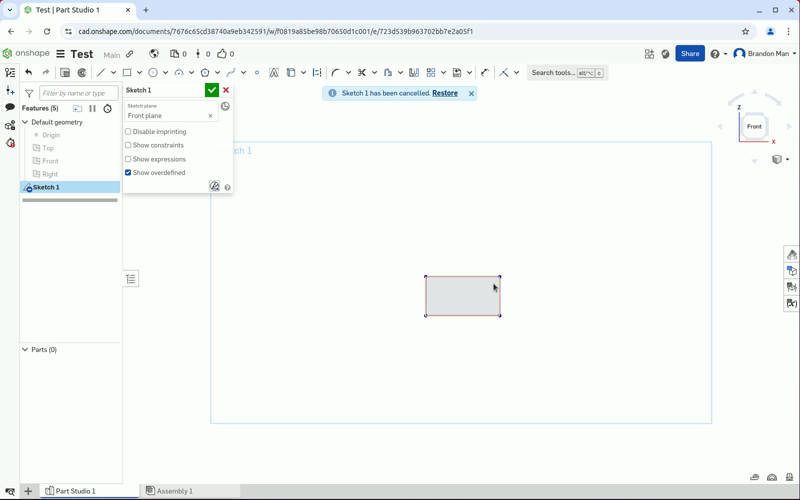
click(493, 283)
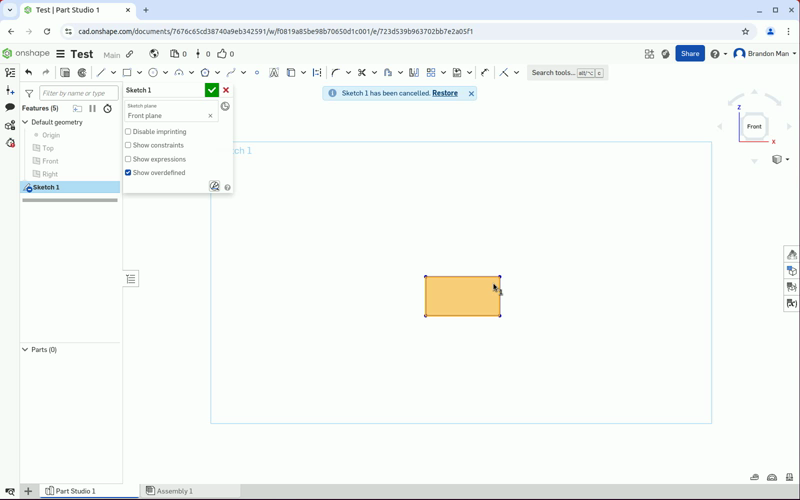
mouse_move(73, 352)
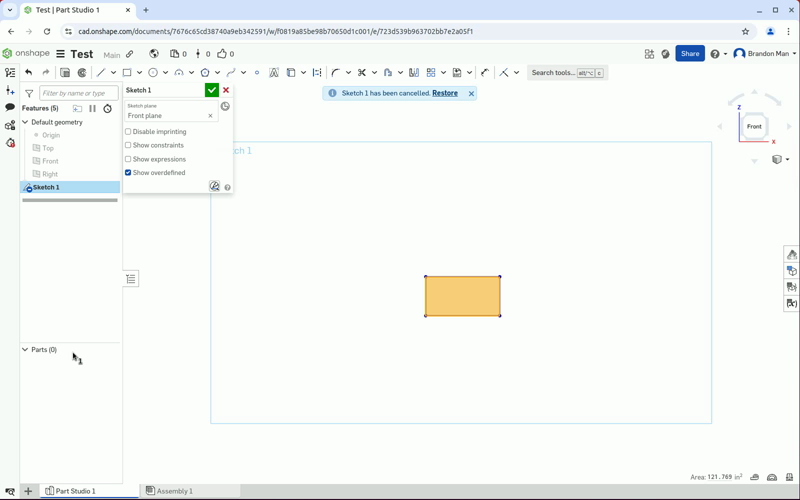
key(shift+y)
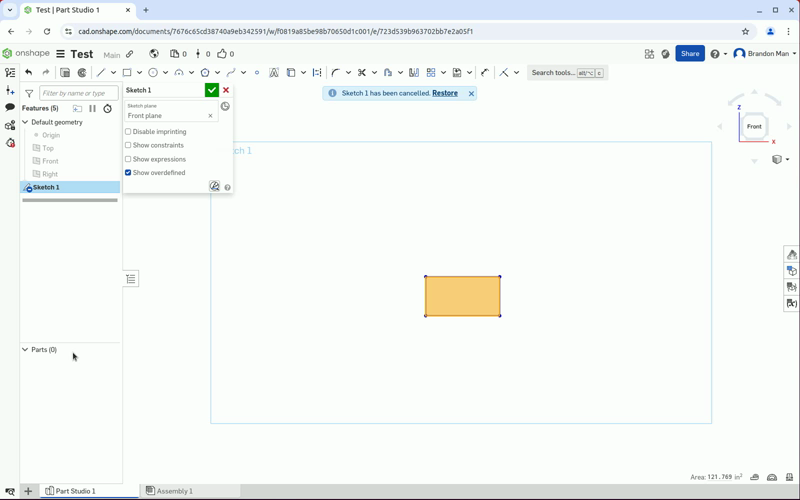
key(shift+e)
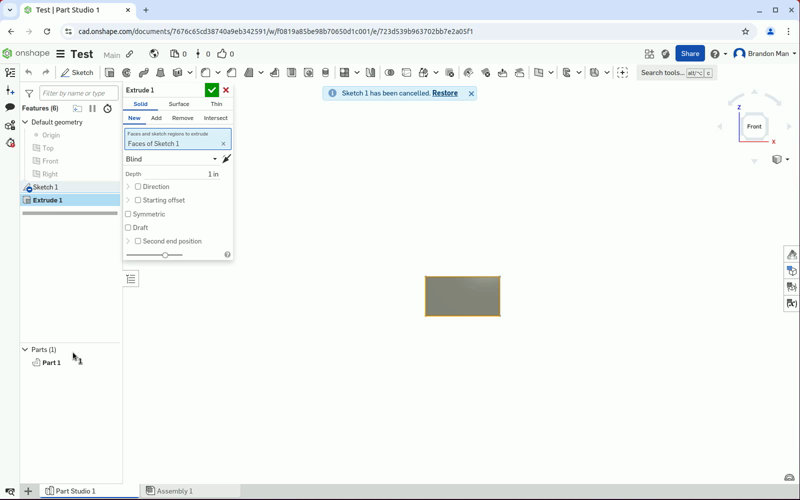
mouse_move(143, 106)
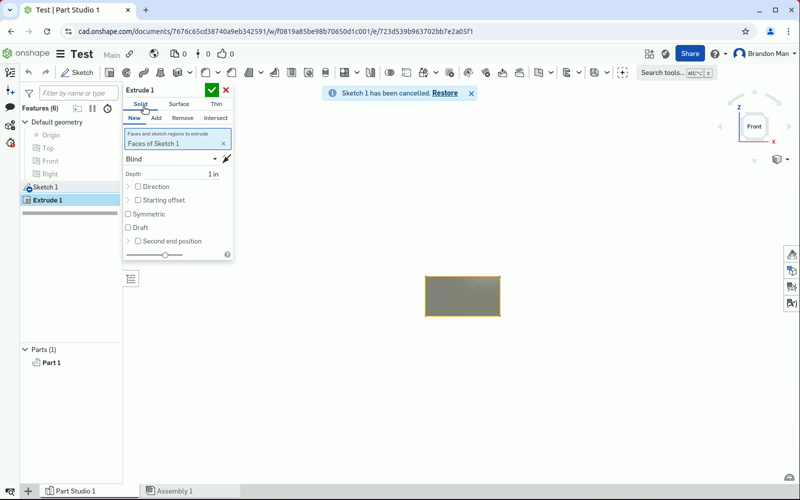
click(143, 106)
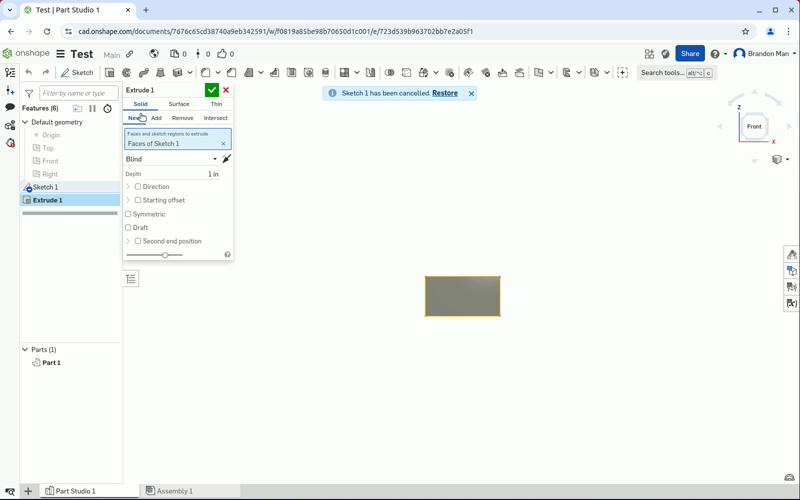
mouse_move(137, 120)
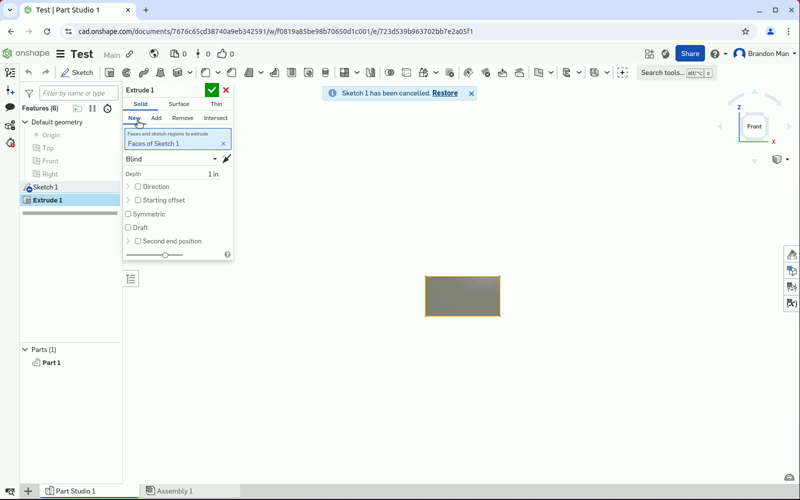
click(137, 120)
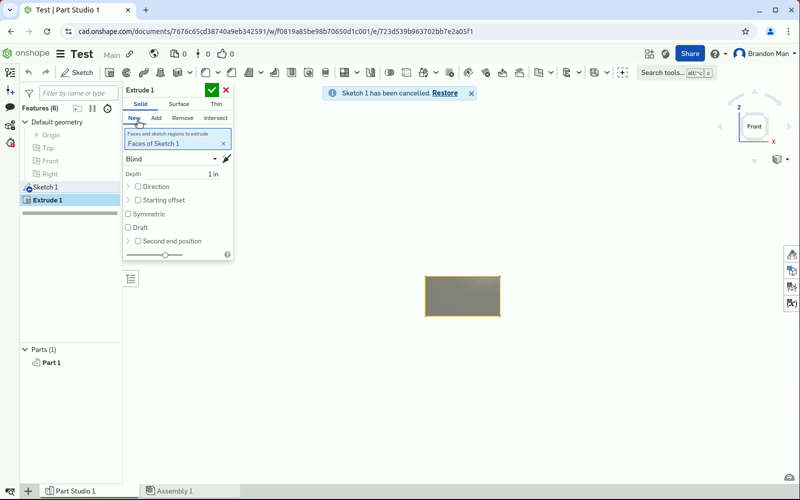
key(tab, 4)
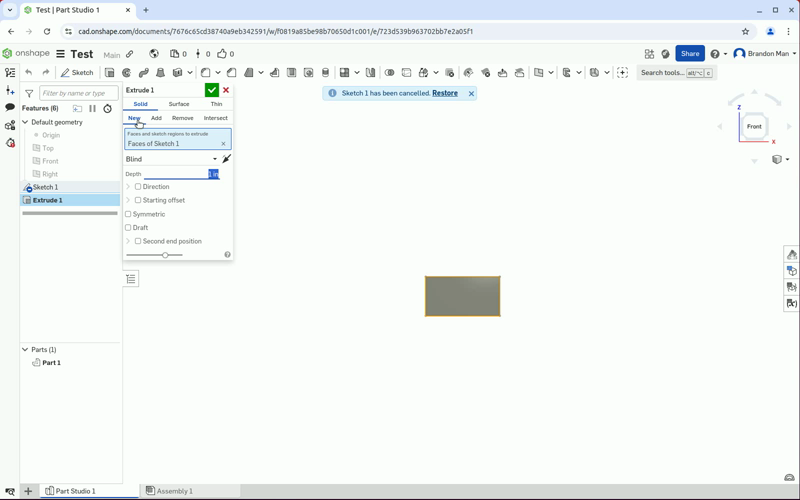
text(15.165)
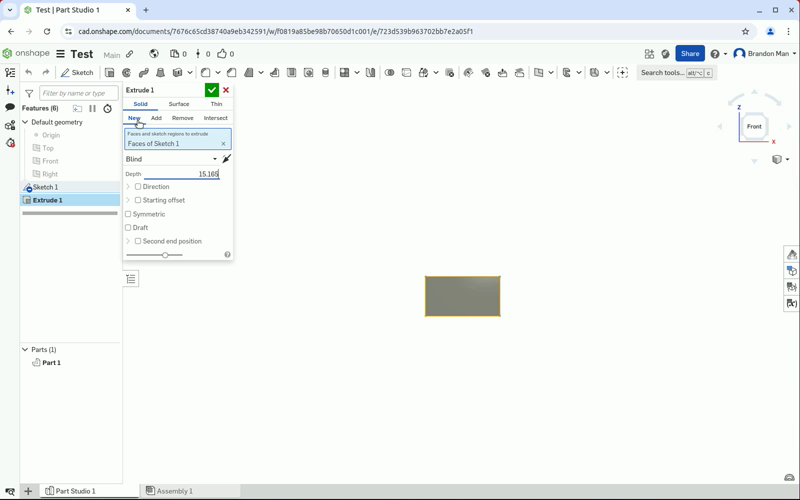
key(enter)
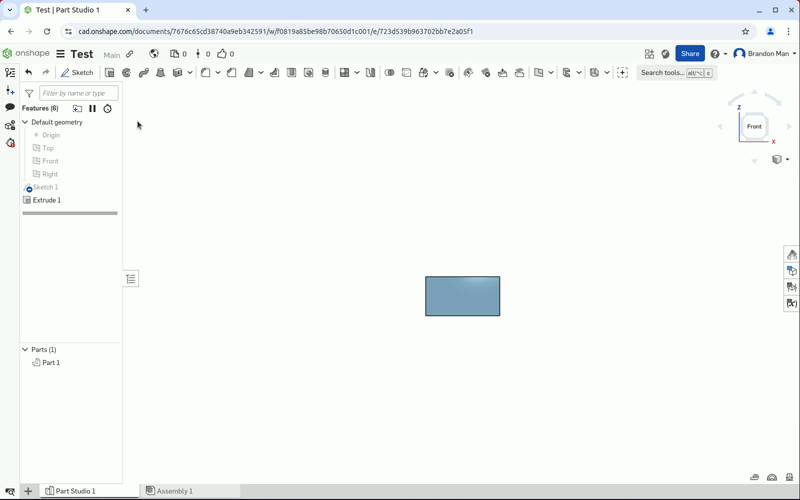
key(shift+h)
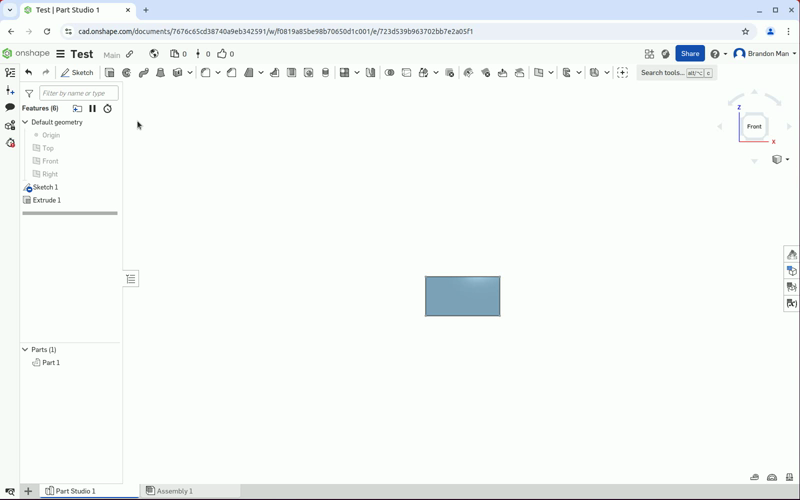
key(shift+h)
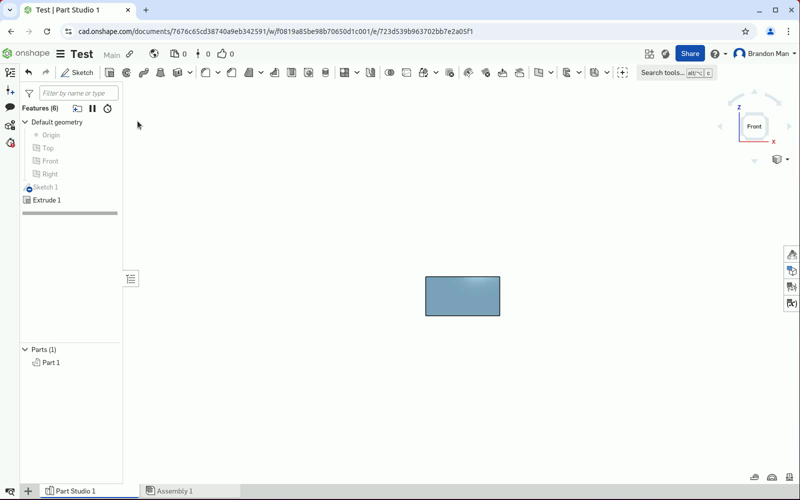
mouse_move(73, 189)
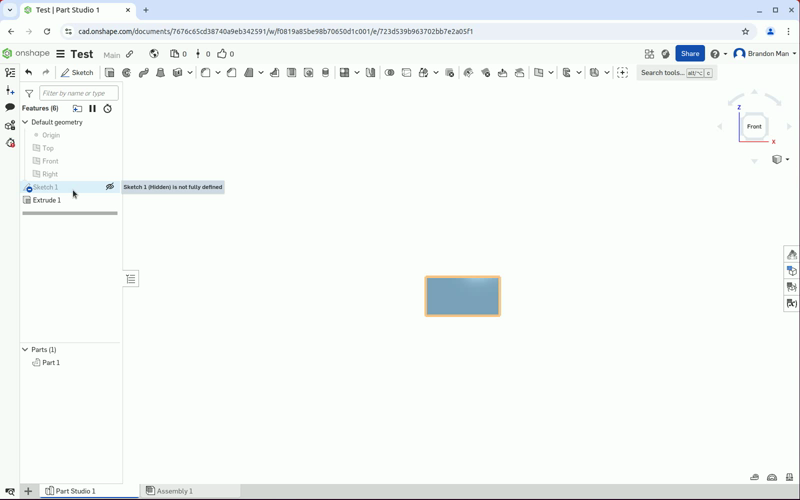
click(73, 189)
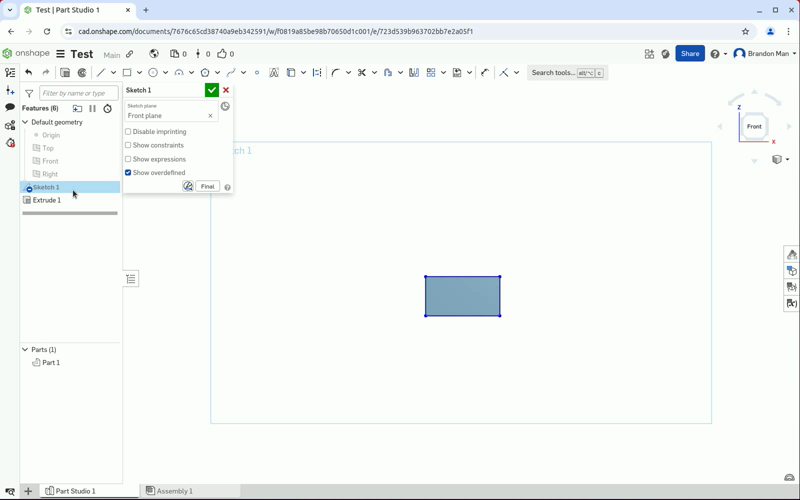
mouse_move(229, 92)
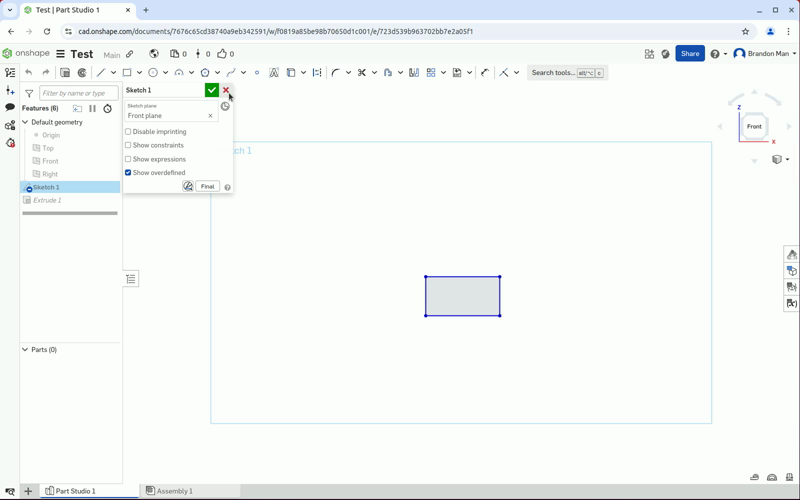
click(229, 92)
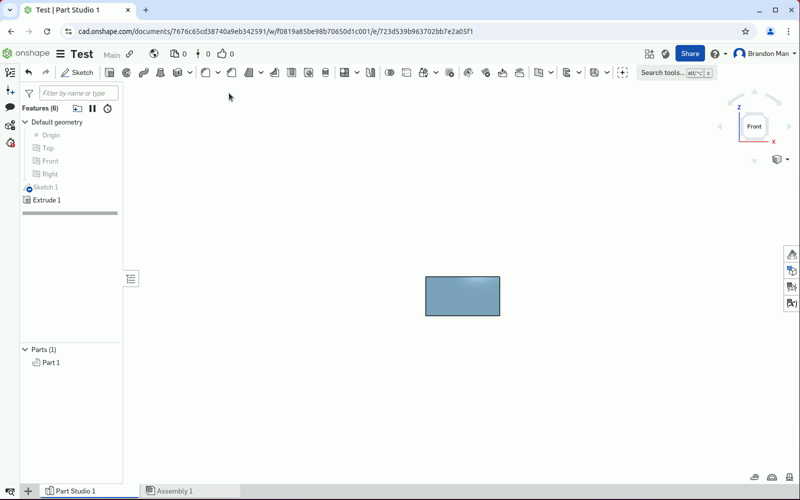
mouse_move(541, 75)
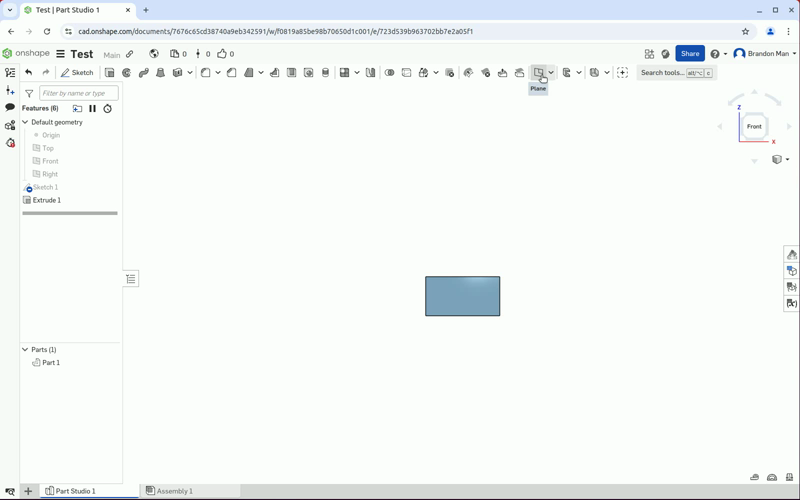
click(541, 75)
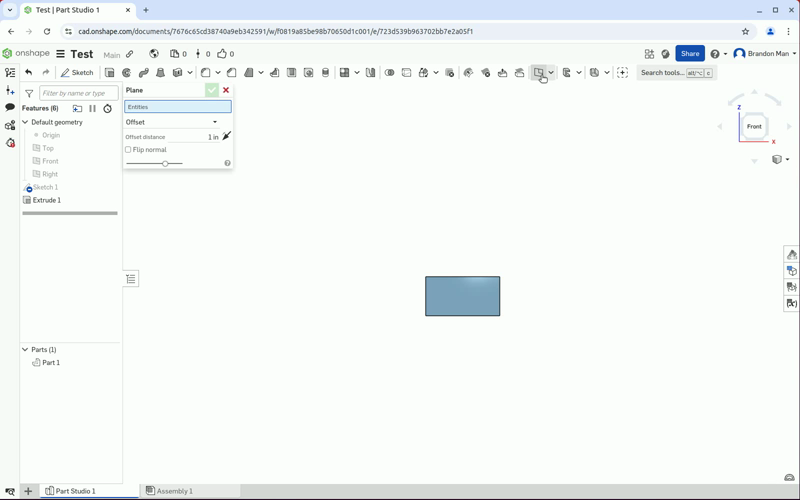
mouse_move(73, 163)
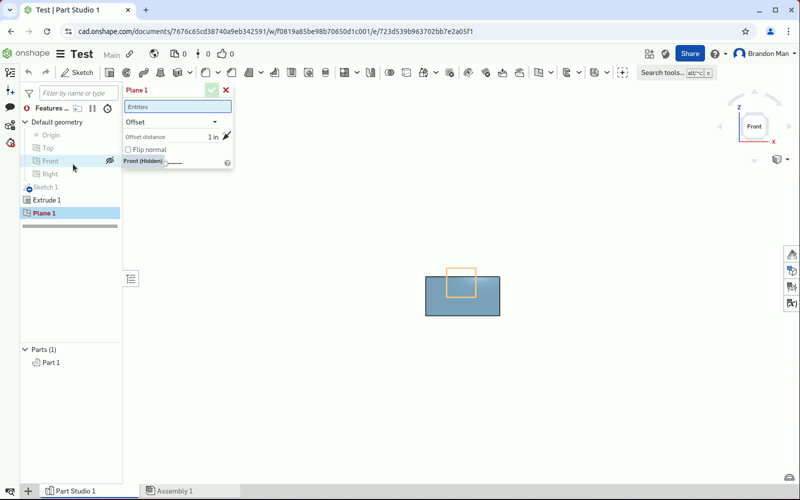
click(73, 163)
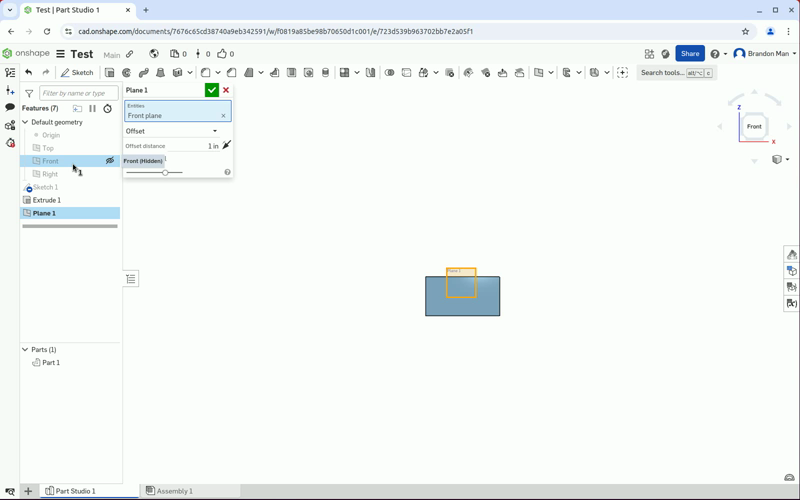
key(tab, 2)
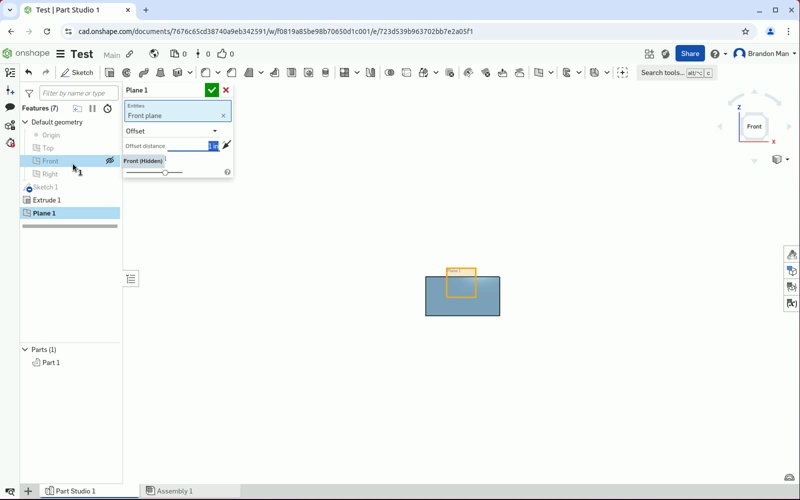
text(15.159)
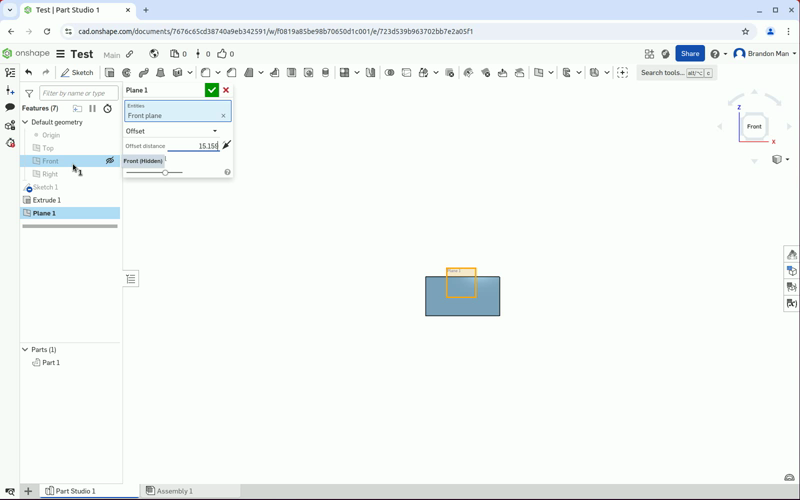
key(enter, 2)
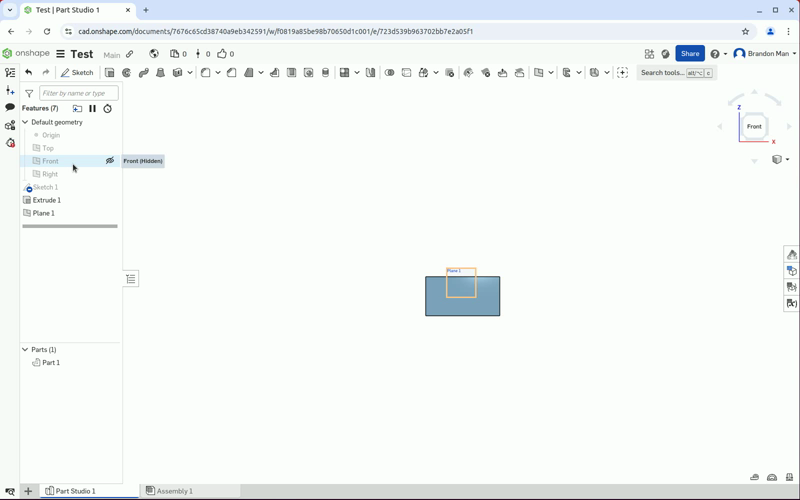
key(shift+s)
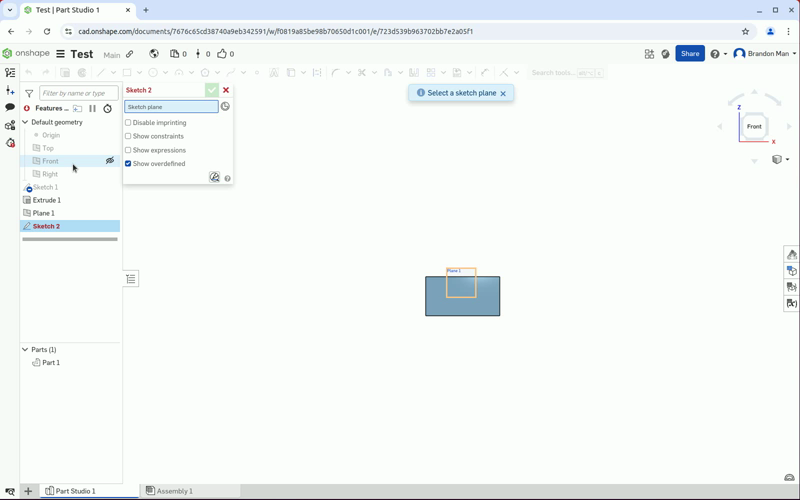
mouse_move(73, 215)
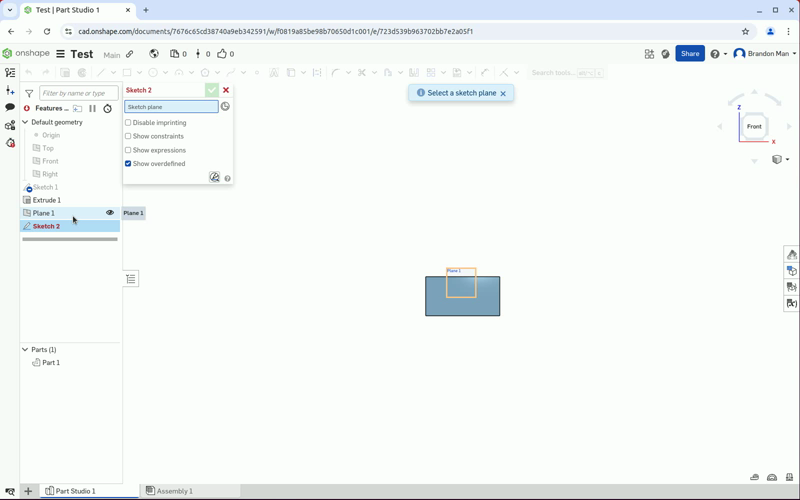
click(73, 215)
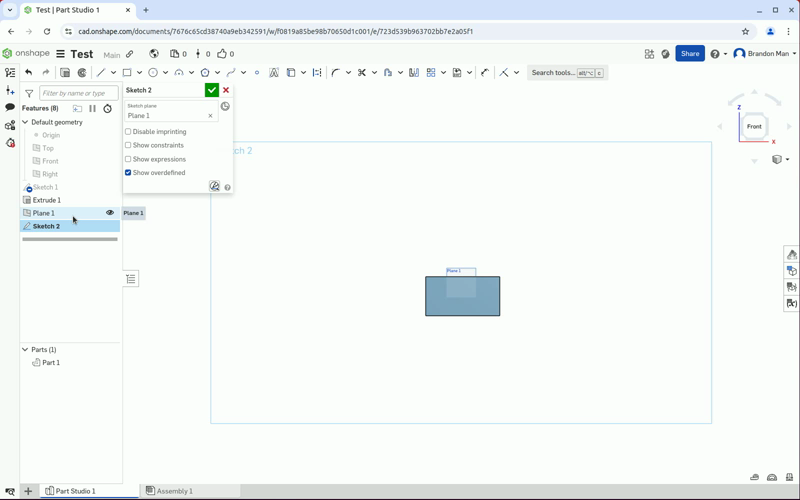
mouse_move(73, 352)
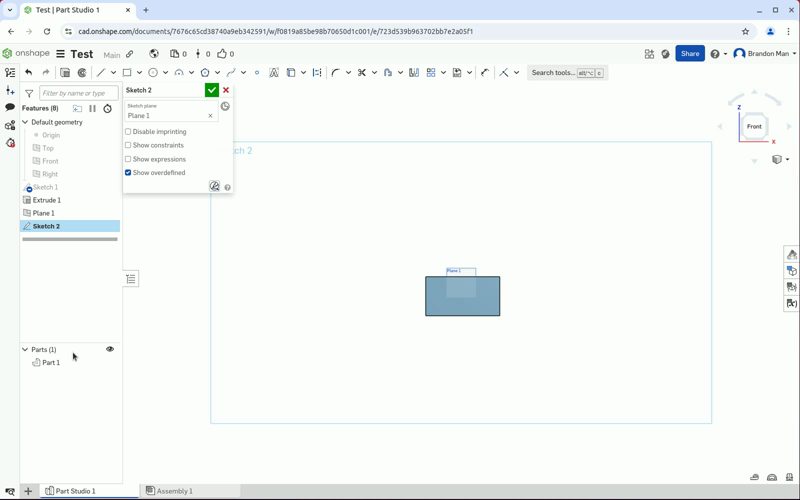
key(y)
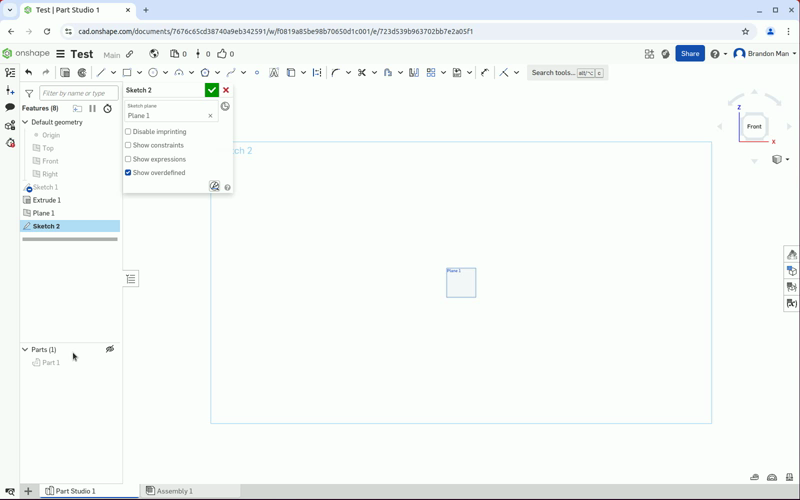
key(l)
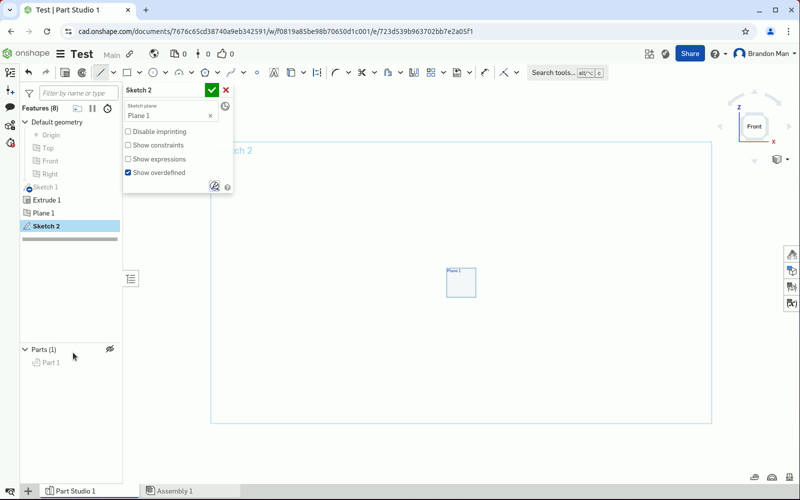
key_down(shift)
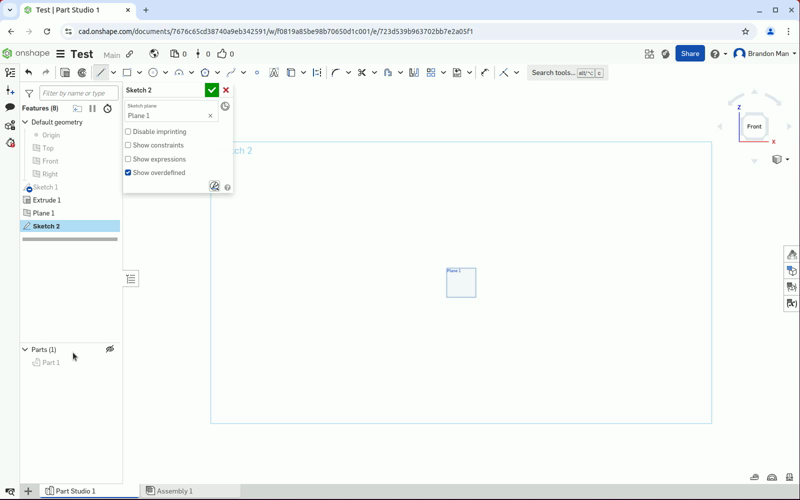
mouse_move(450, 276)
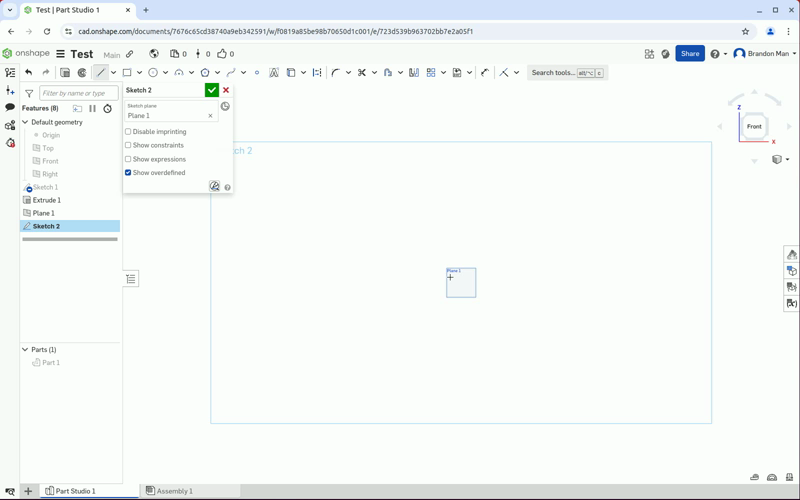
click(450, 276)
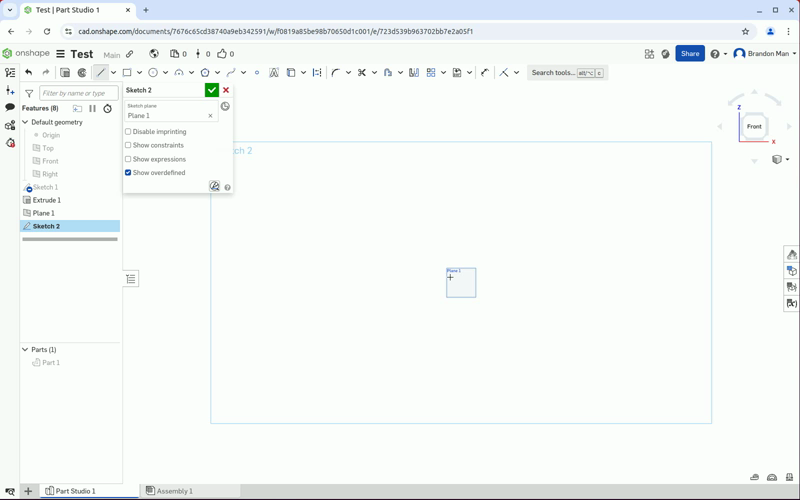
key_up(shift)
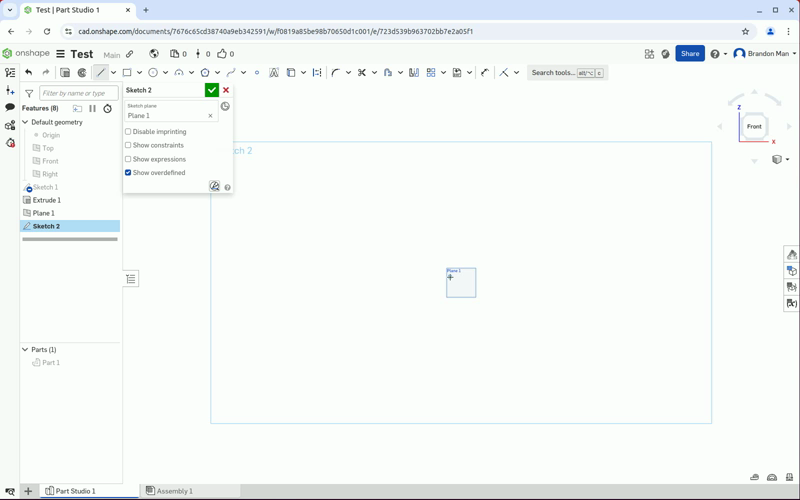
key_down(shift)
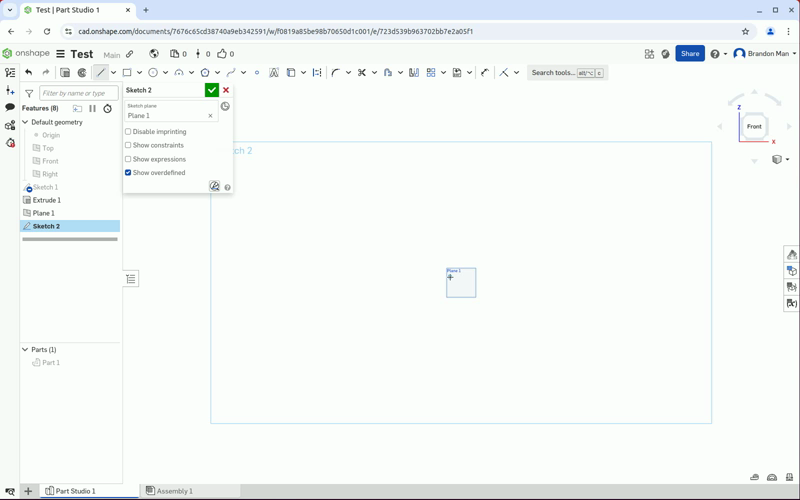
mouse_move(480, 276)
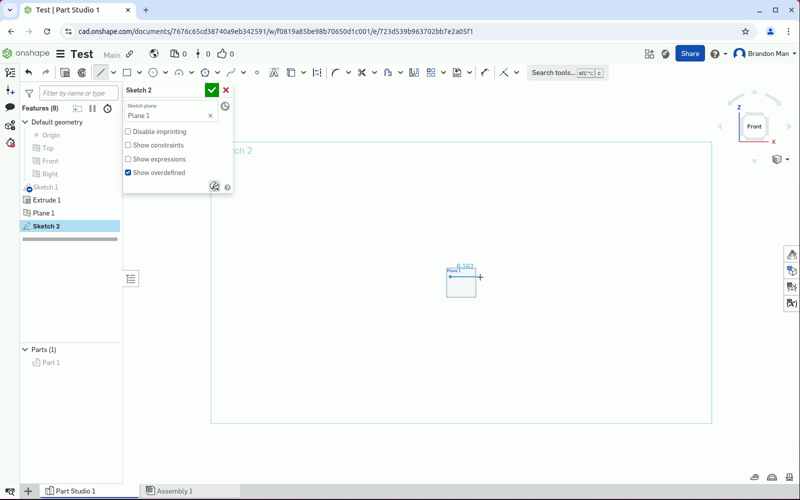
mouse_move(477, 276)
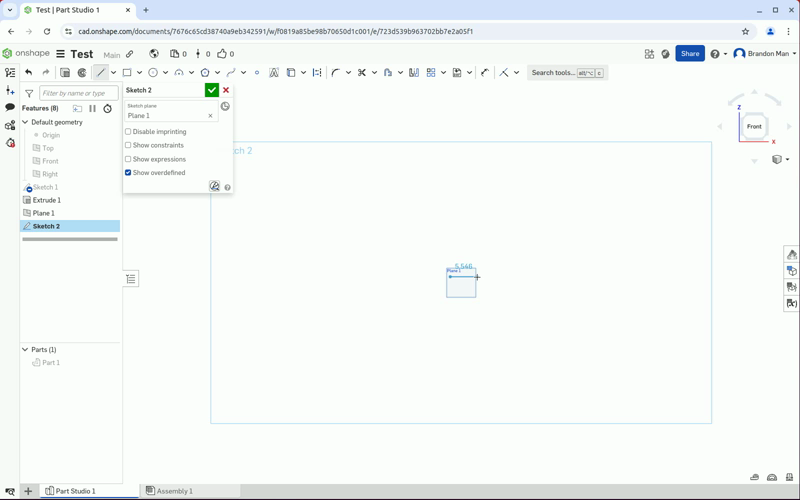
click(477, 276)
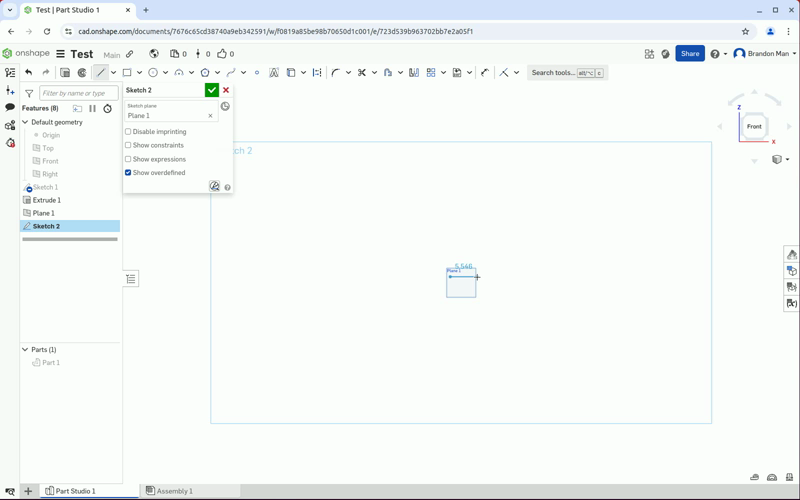
key_up(shift)
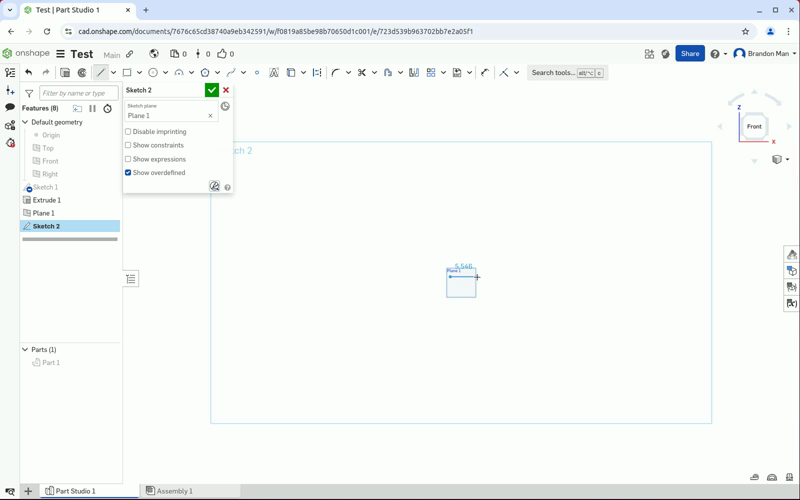
key_down(shift)
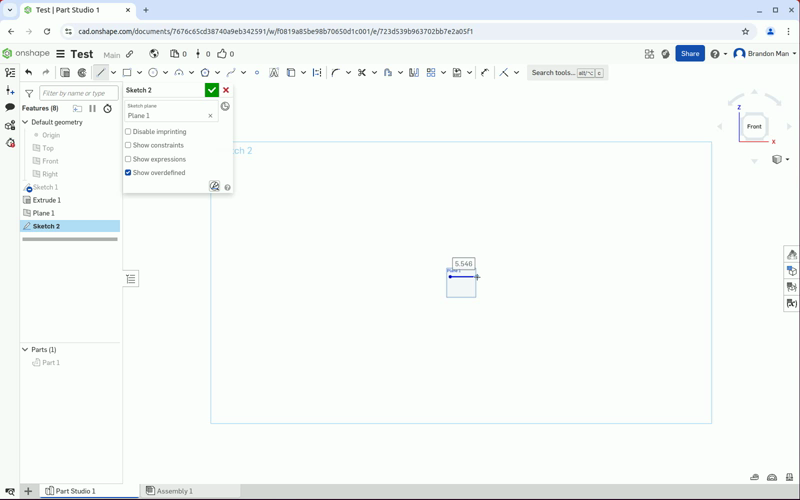
mouse_move(507, 276)
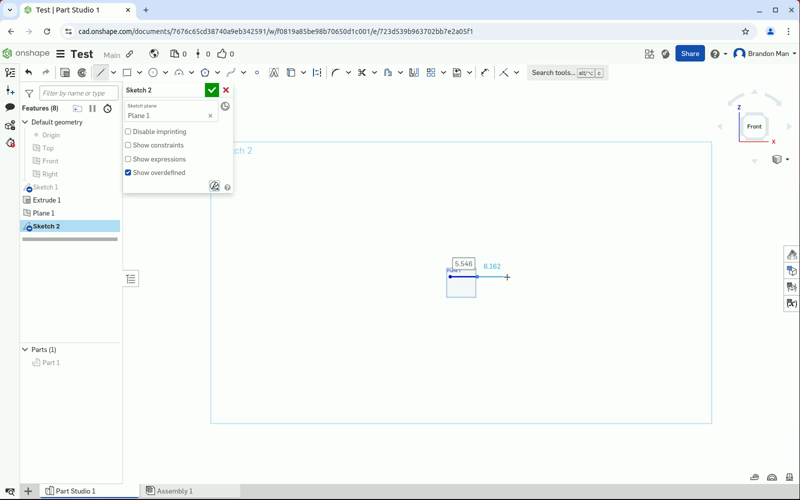
mouse_move(477, 262)
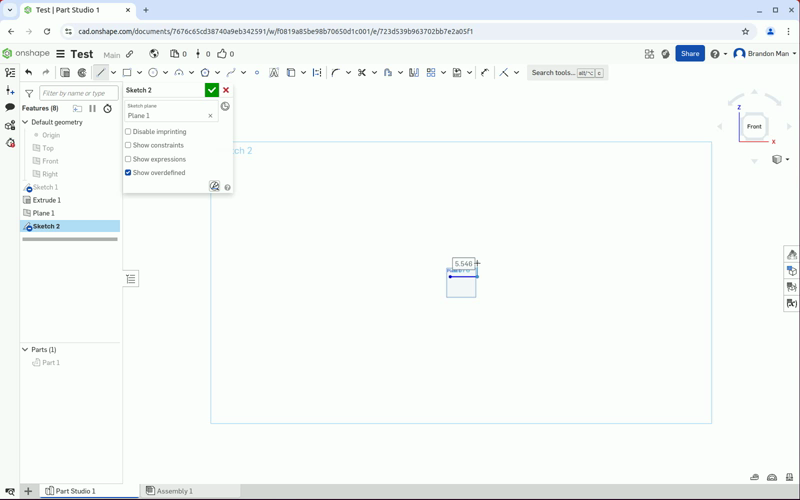
click(477, 262)
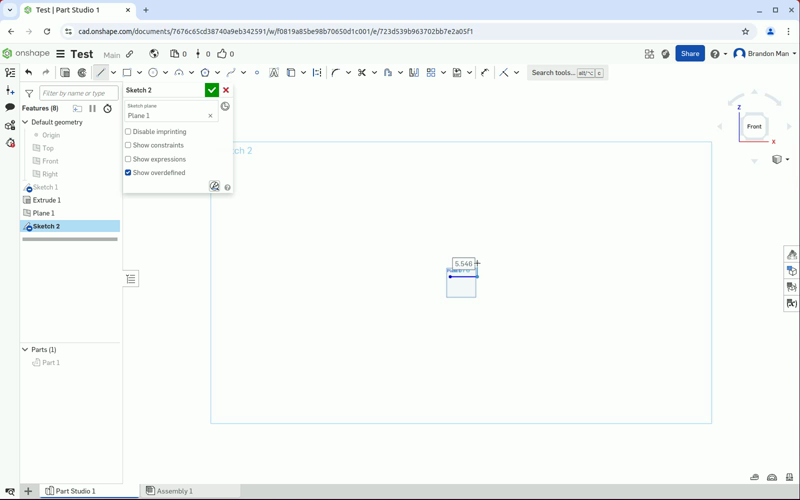
key_up(shift)
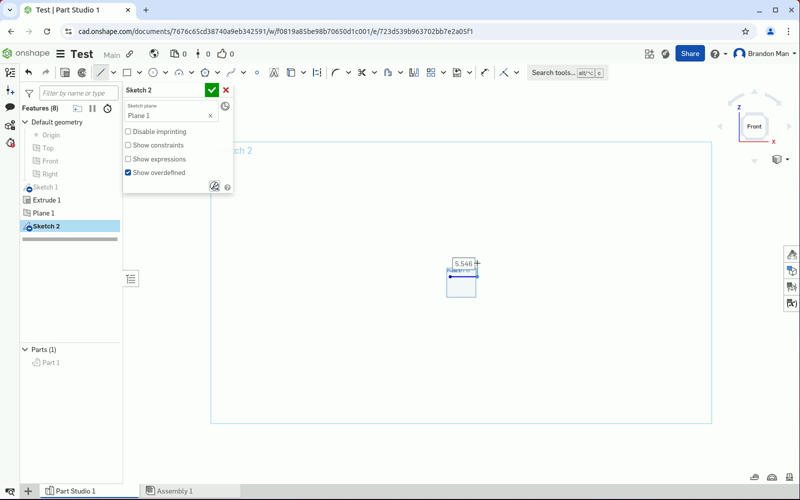
key_down(shift)
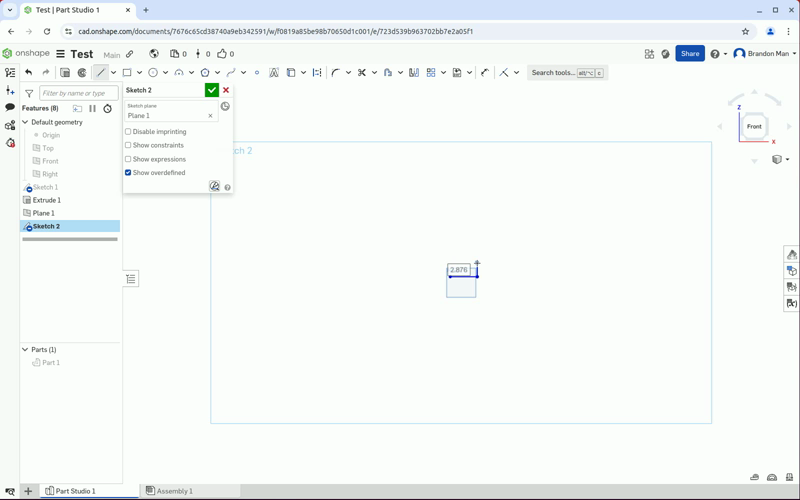
mouse_move(507, 262)
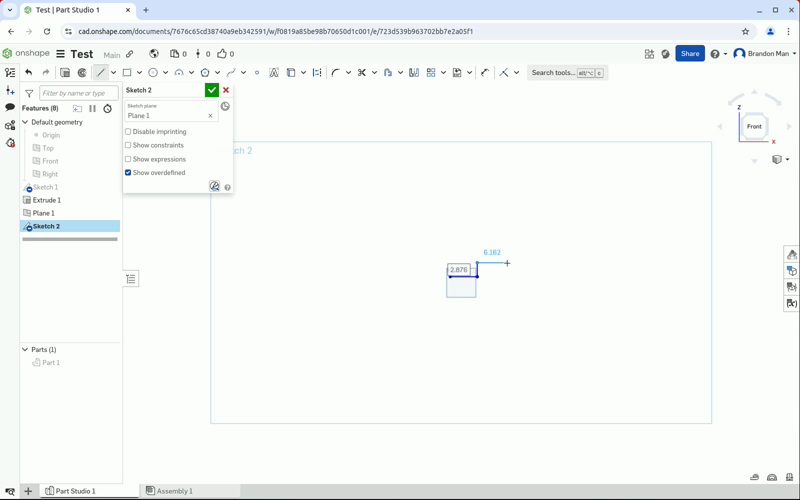
mouse_move(450, 262)
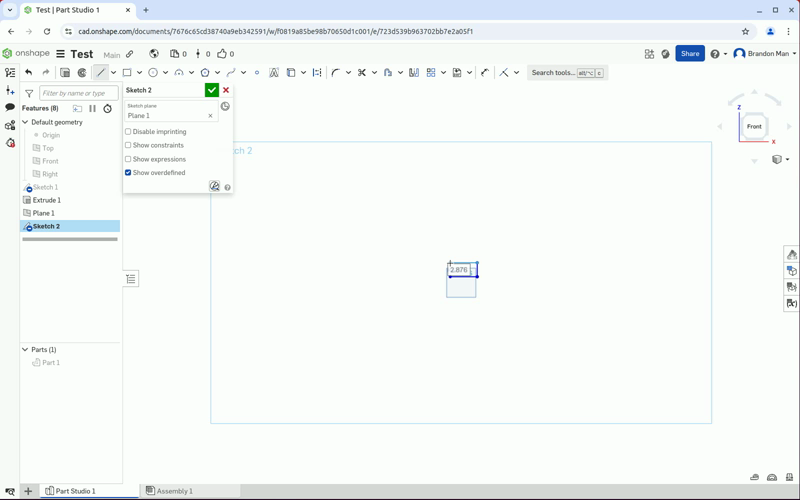
click(450, 262)
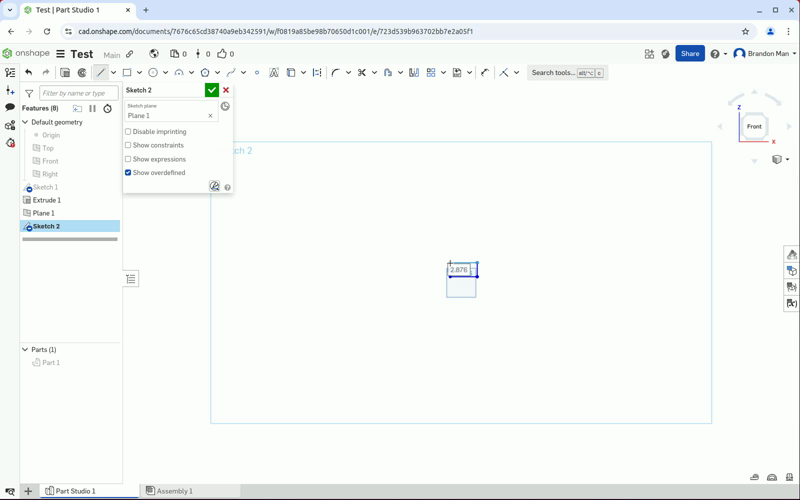
key_up(shift)
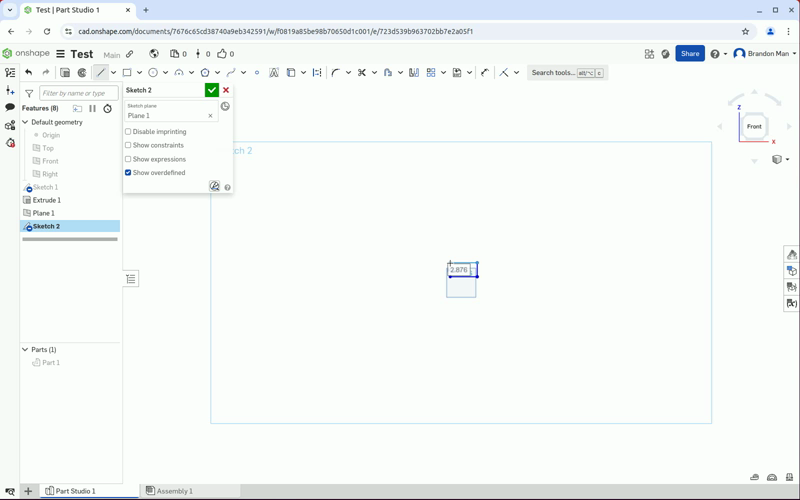
mouse_move(480, 262)
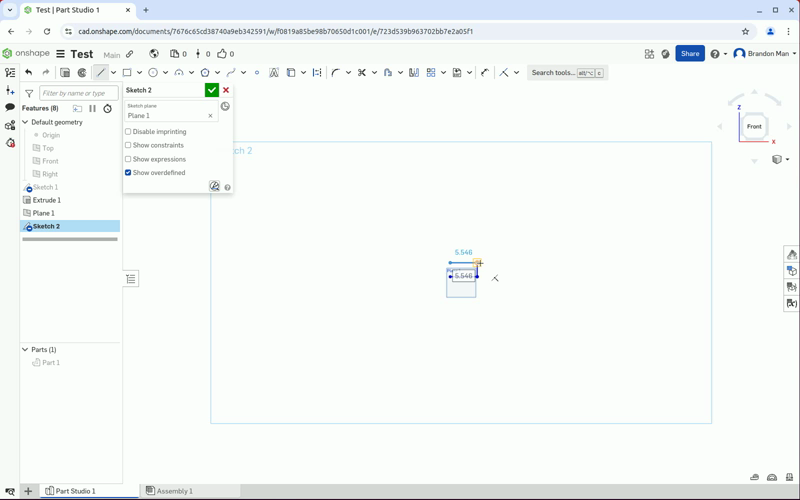
key_down(shift)
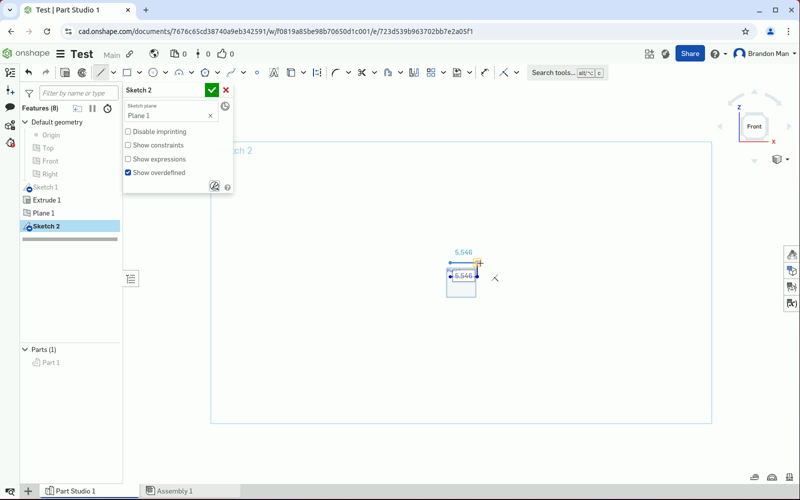
mouse_move(450, 276)
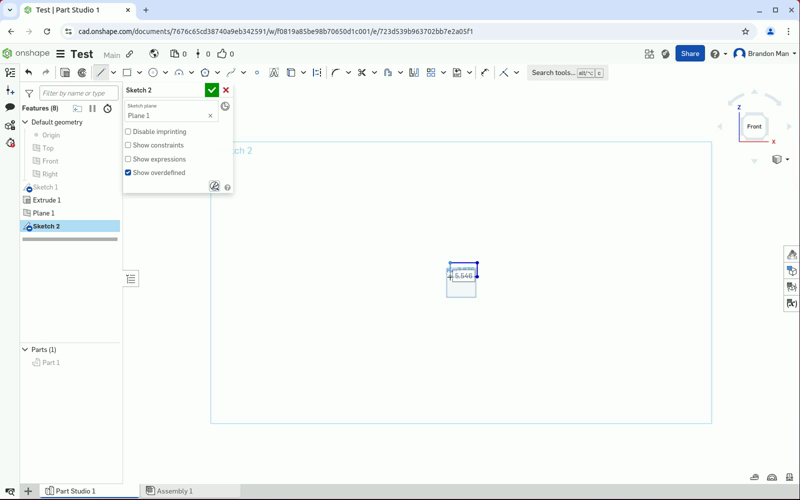
key_up(shift)
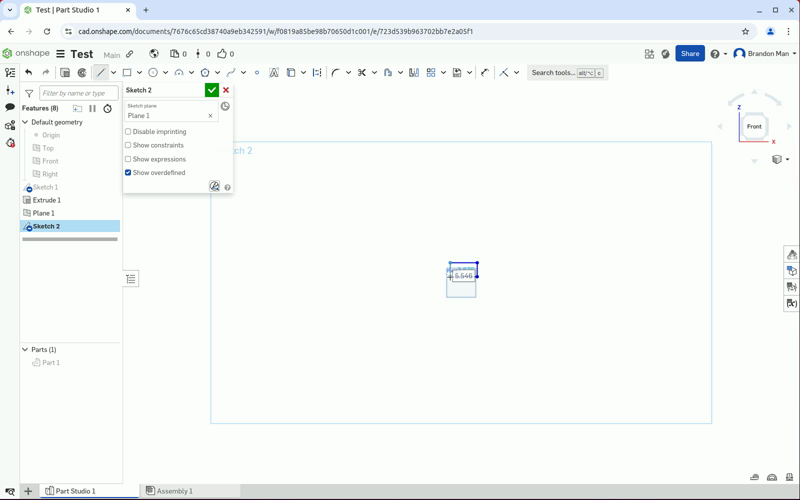
click(450, 276)
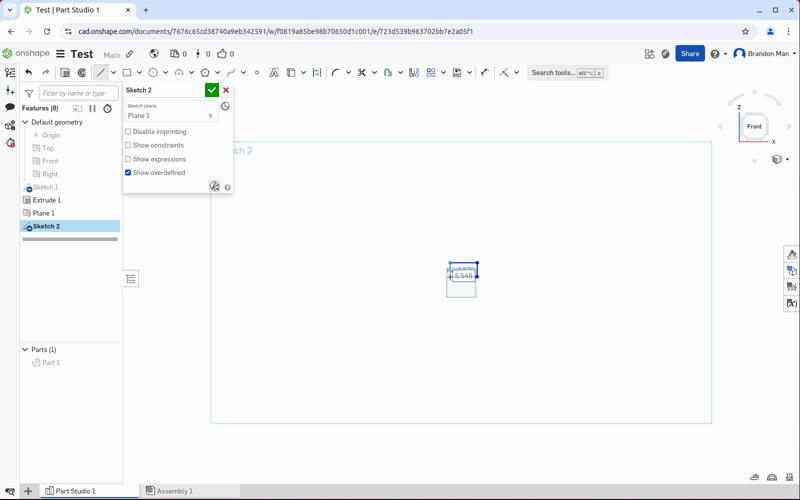
key(esc)
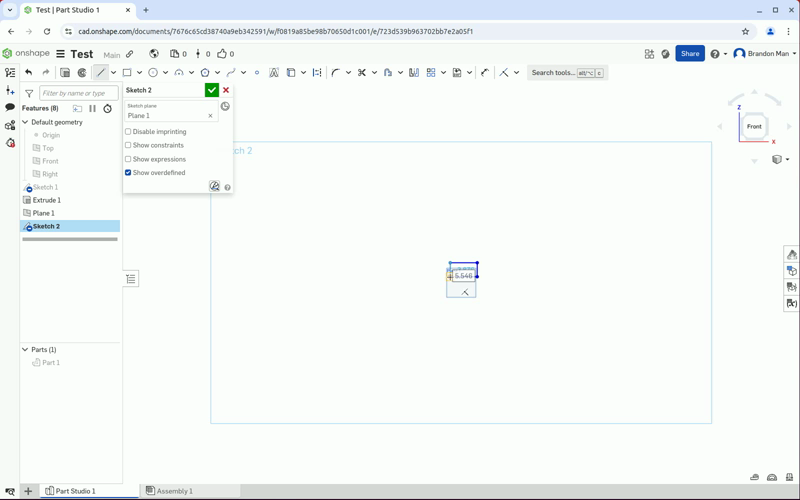
mouse_move(456, 276)
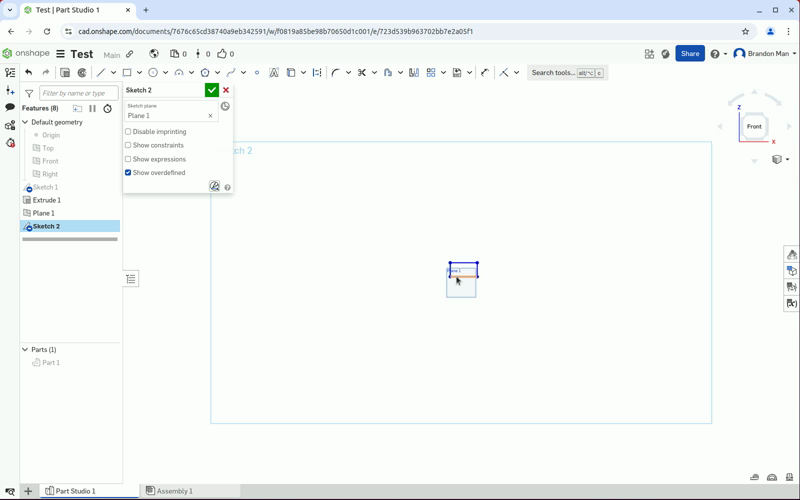
scroll(6)
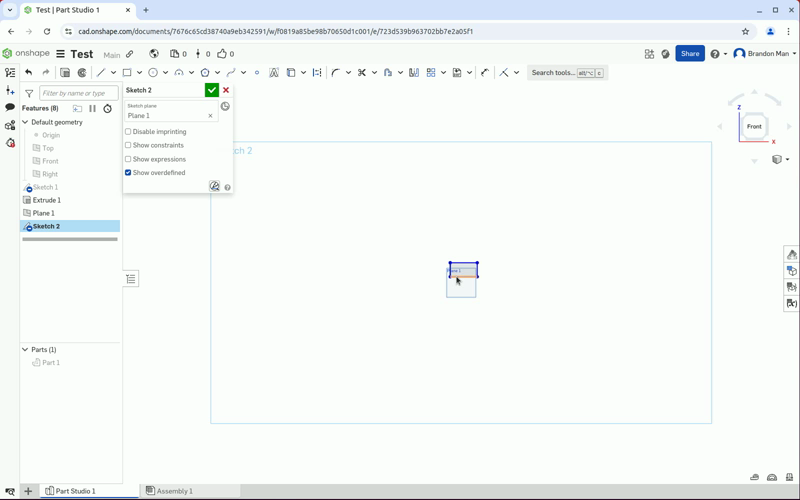
scroll(6)
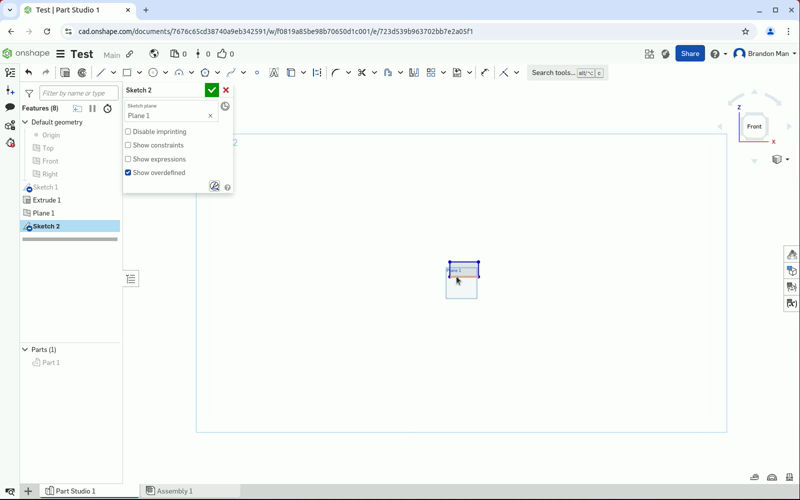
scroll(6)
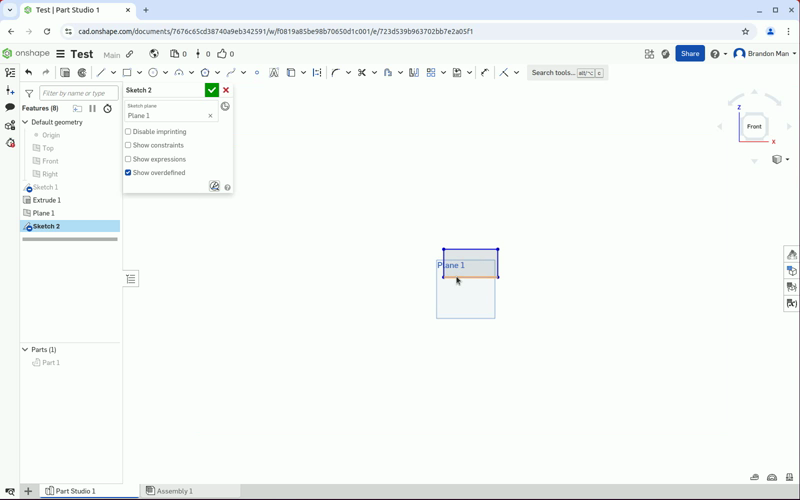
scroll(6)
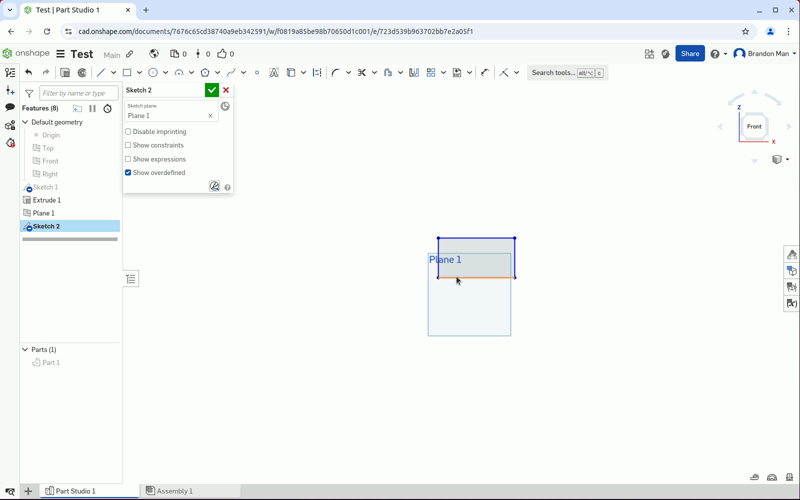
scroll(6)
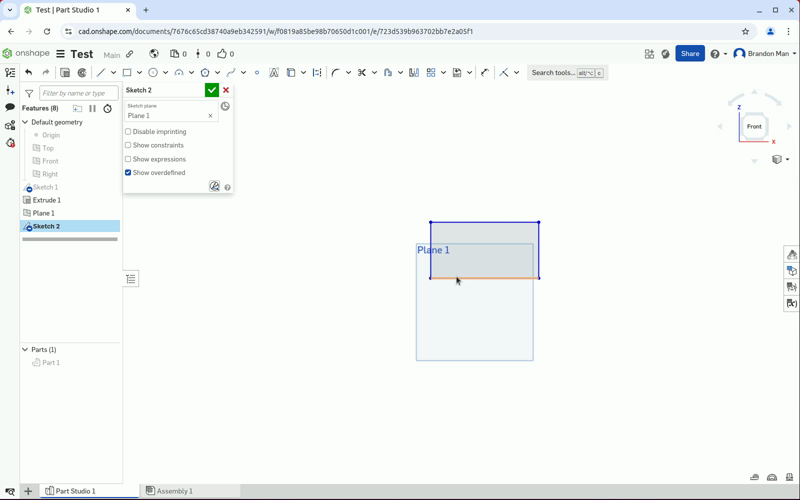
scroll(6)
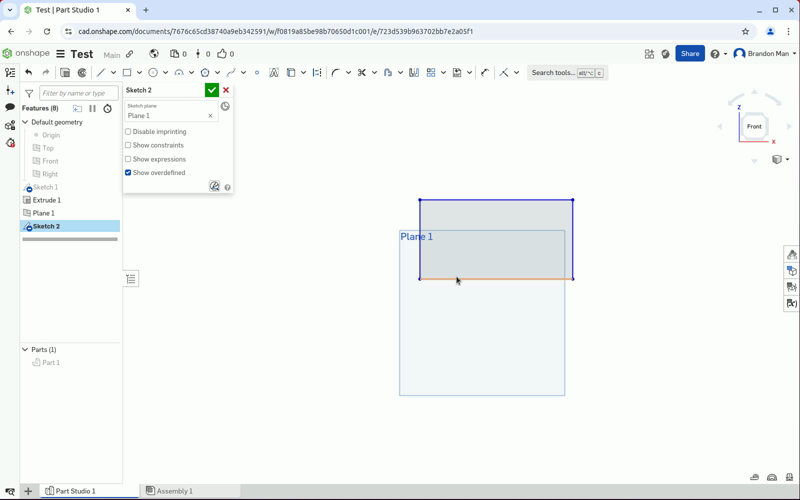
scroll(6)
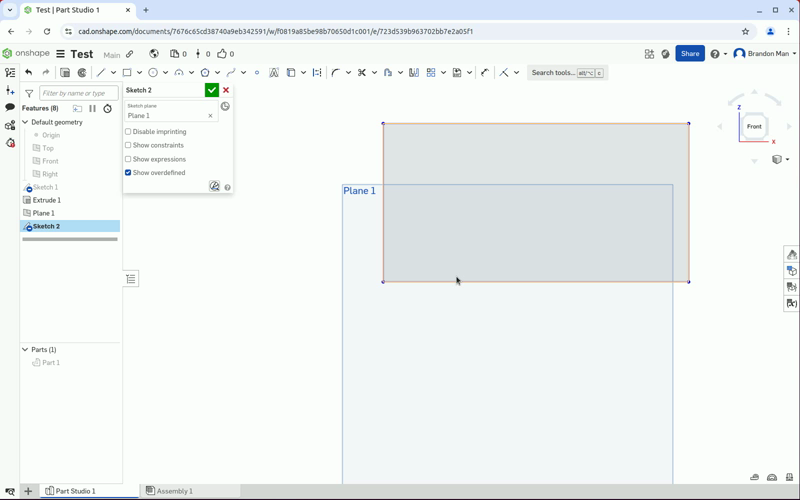
click(456, 276)
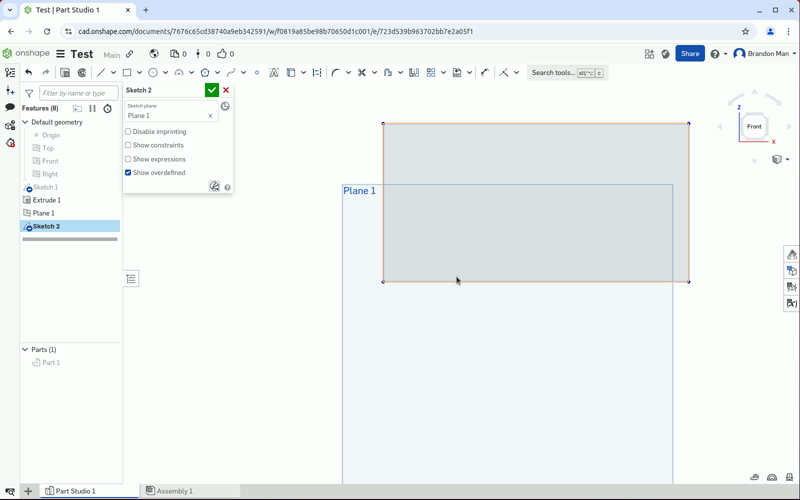
scroll(-6)
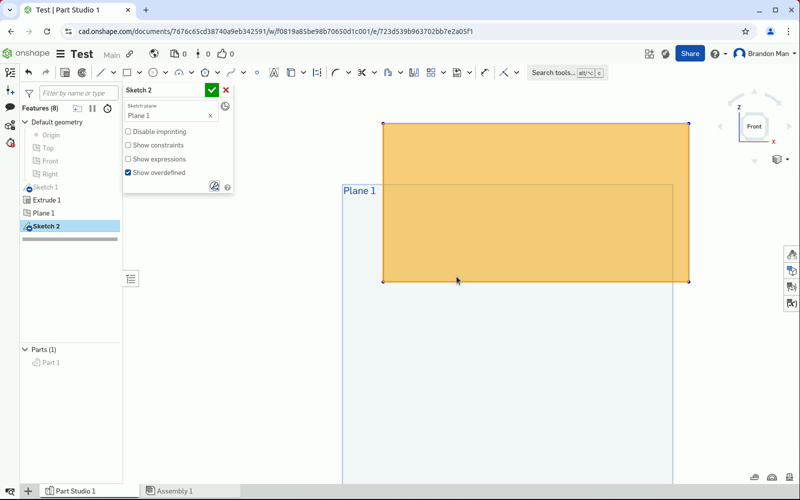
scroll(-6)
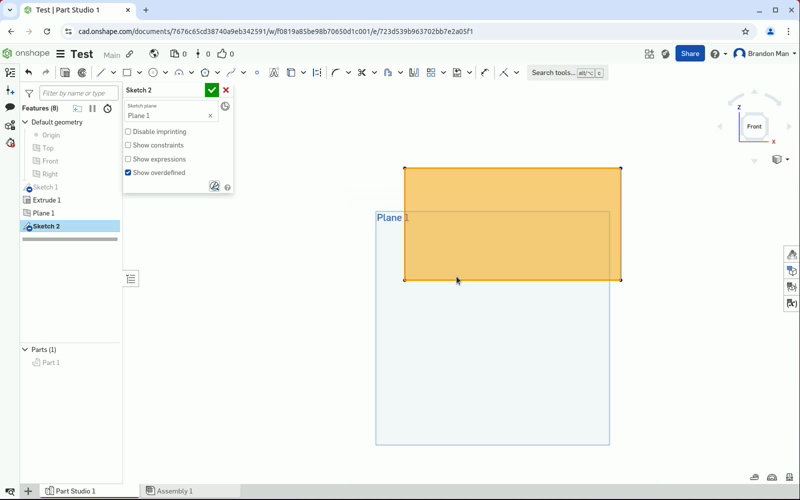
scroll(-6)
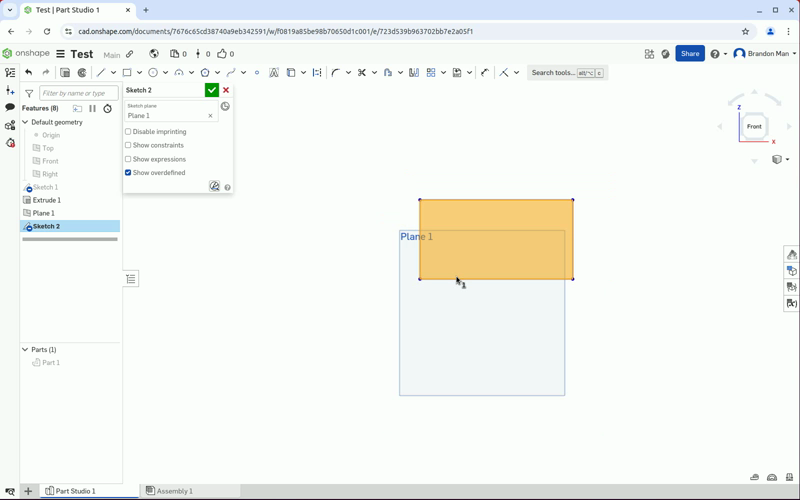
scroll(-6)
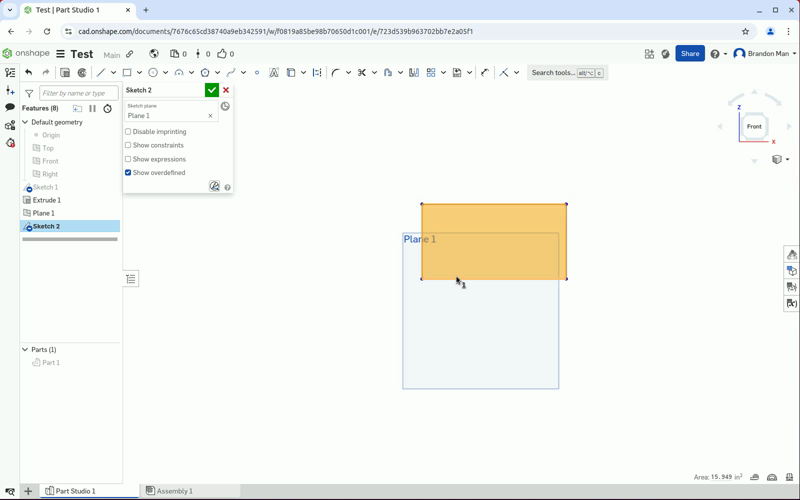
scroll(-6)
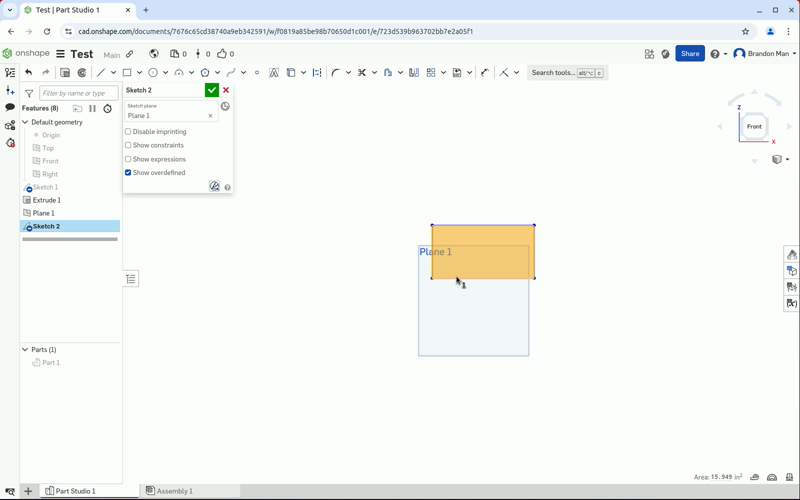
scroll(-6)
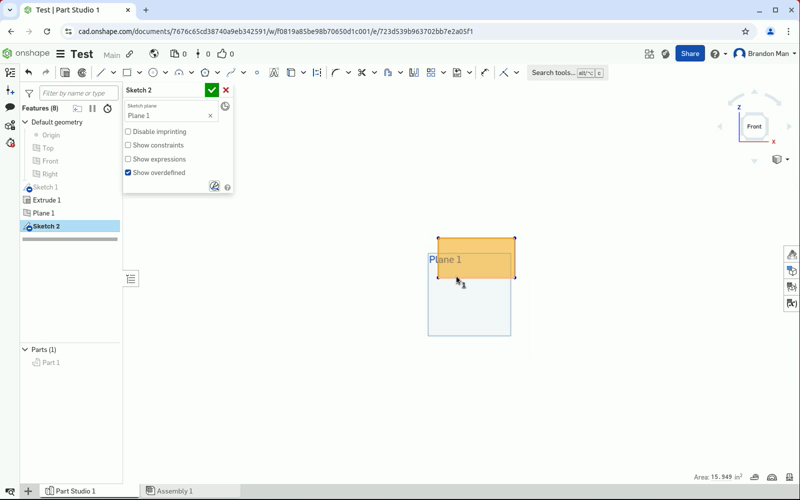
scroll(-6)
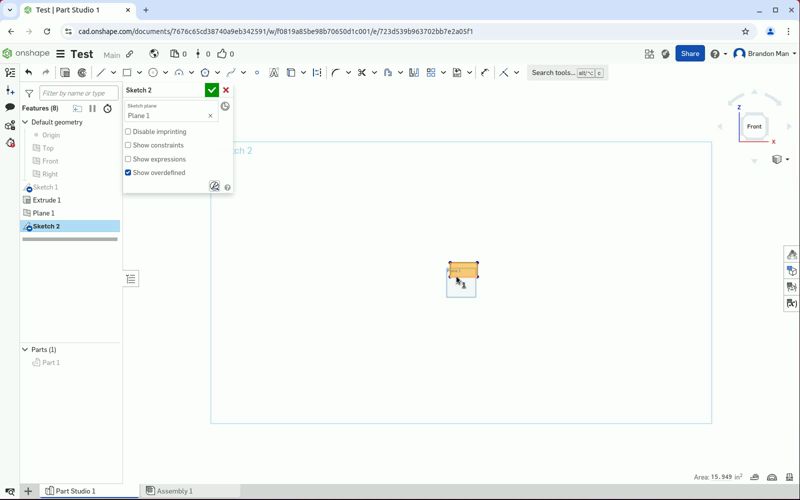
mouse_move(73, 352)
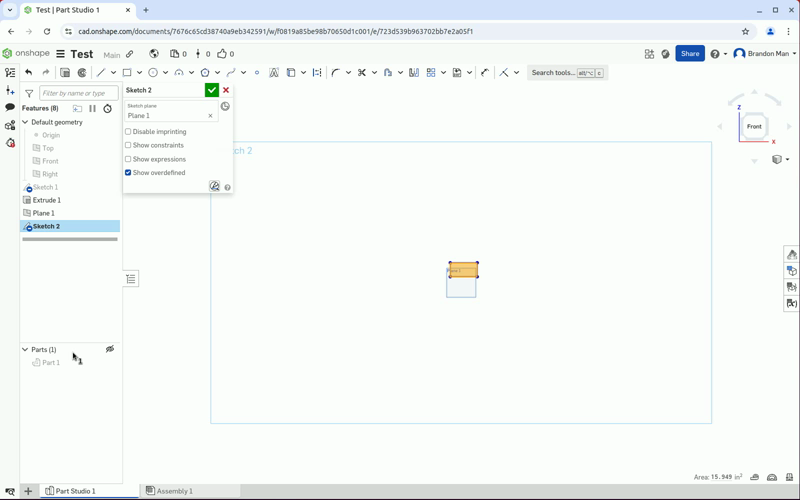
key(shift+y)
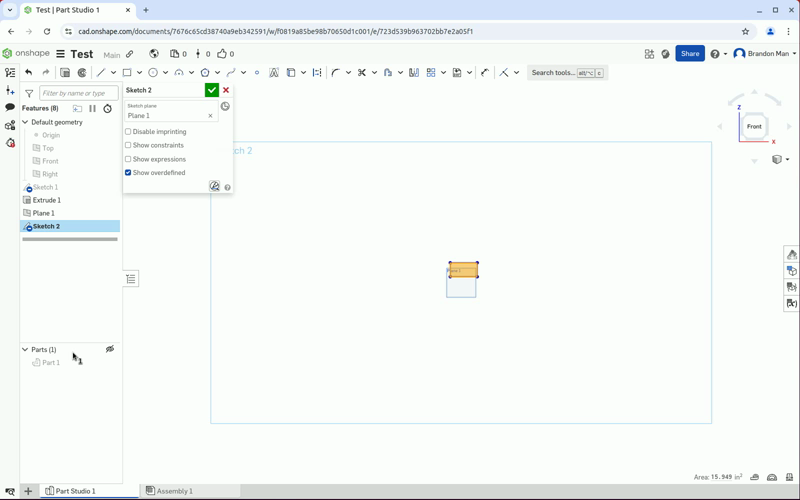
key(shift+e)
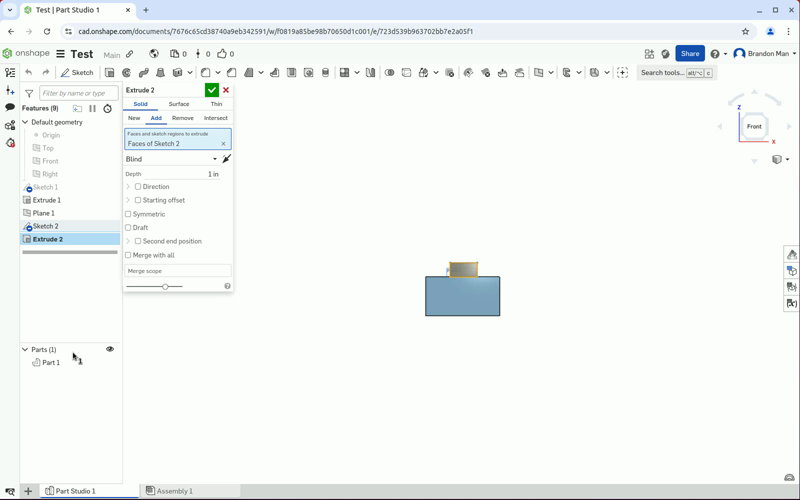
mouse_move(143, 106)
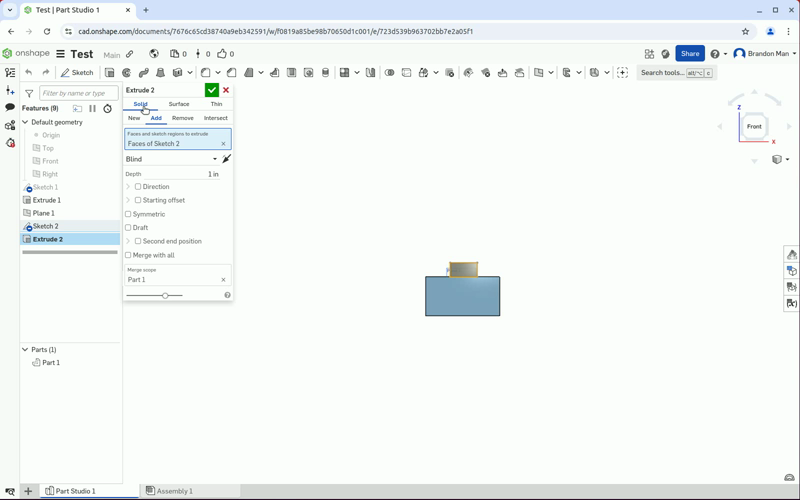
click(143, 106)
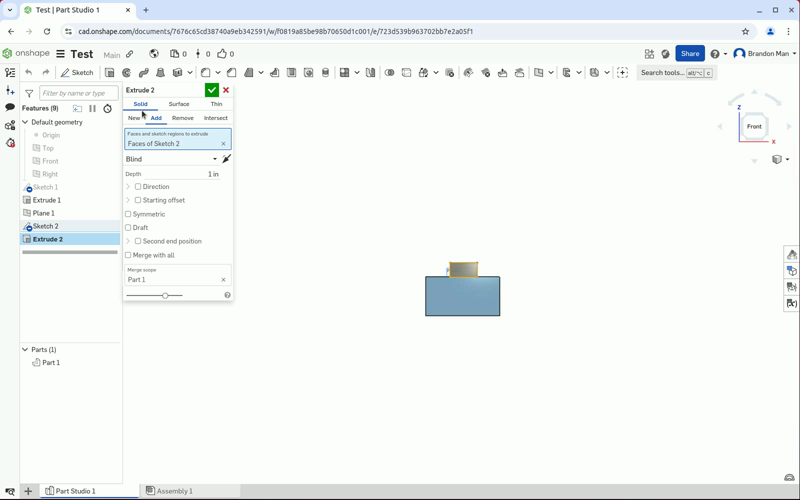
mouse_move(137, 120)
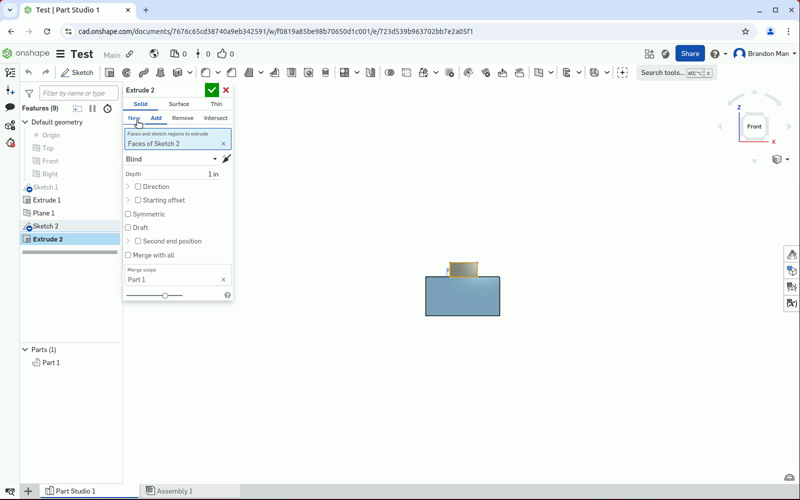
click(137, 120)
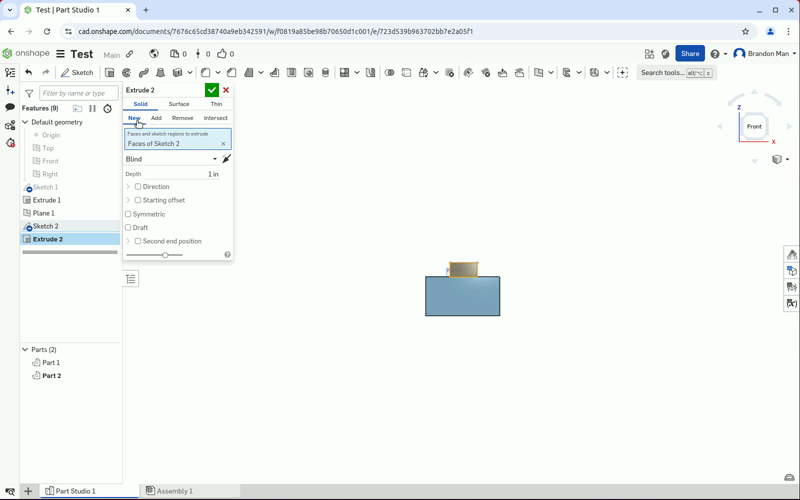
key(tab, 4)
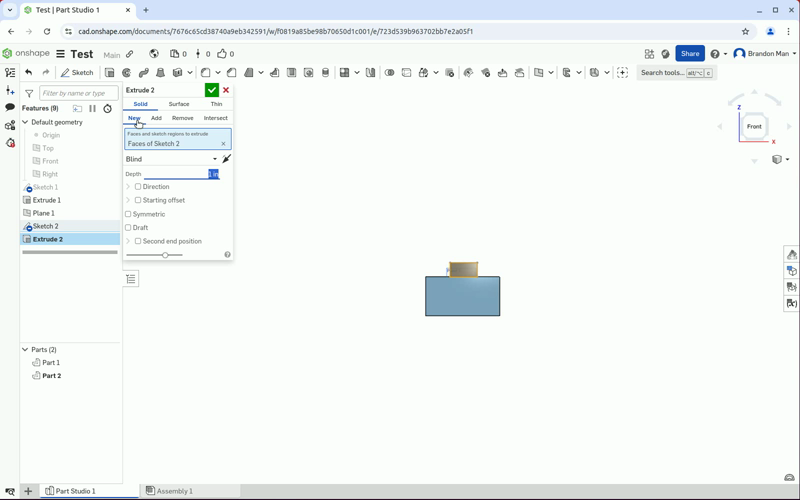
text(-15.165)
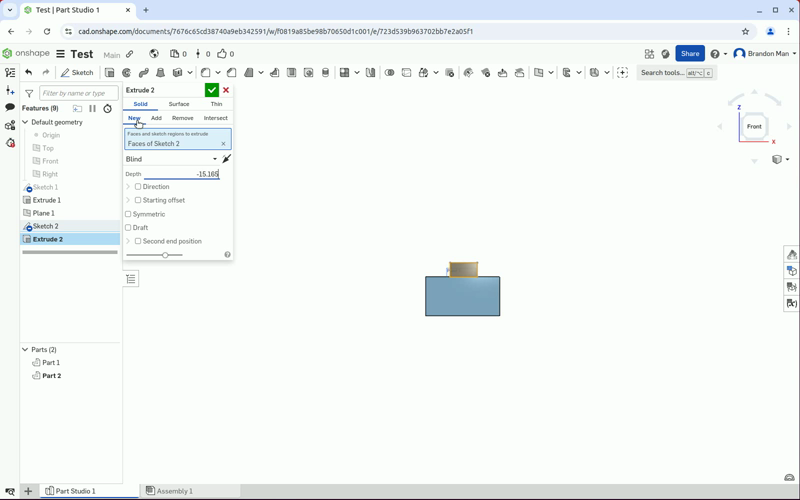
key(enter)
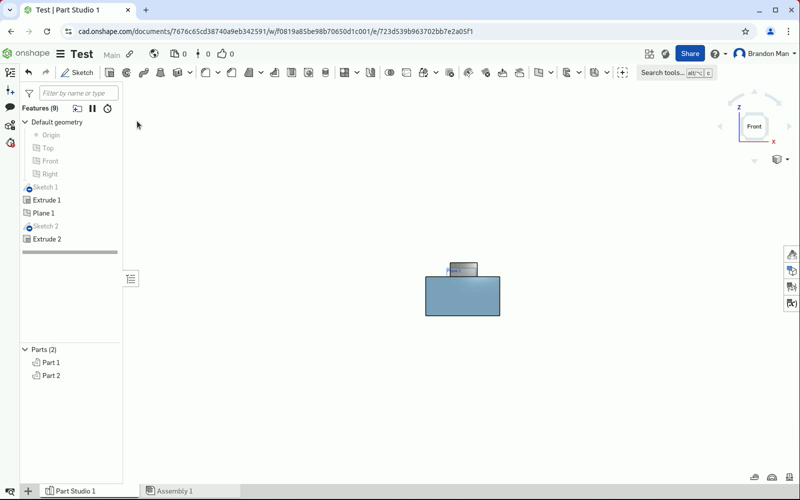
key(shift+h)
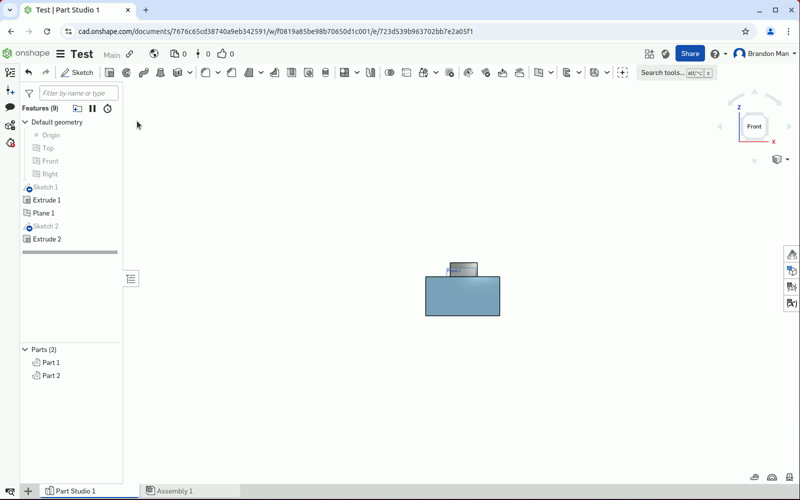
key(shift+h)
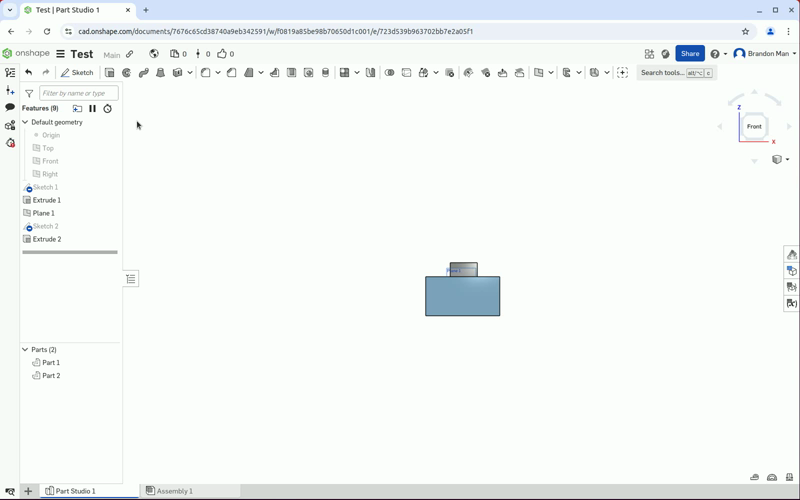
mouse_move(73, 189)
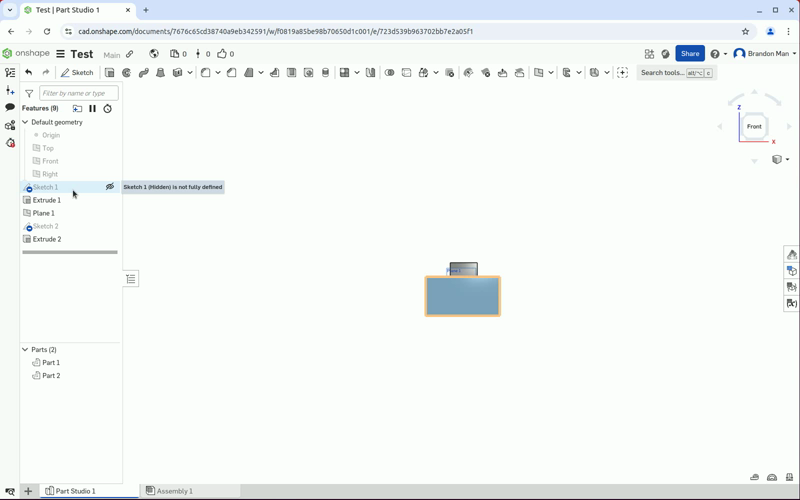
click(73, 189)
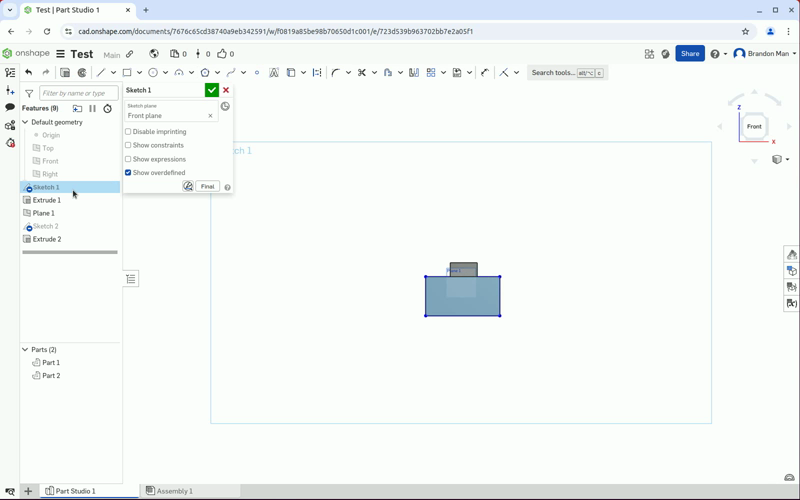
mouse_move(229, 92)
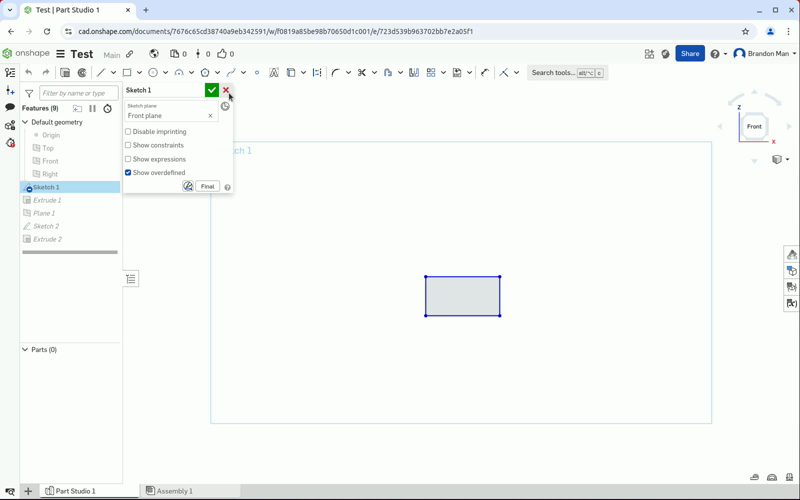
click(229, 92)
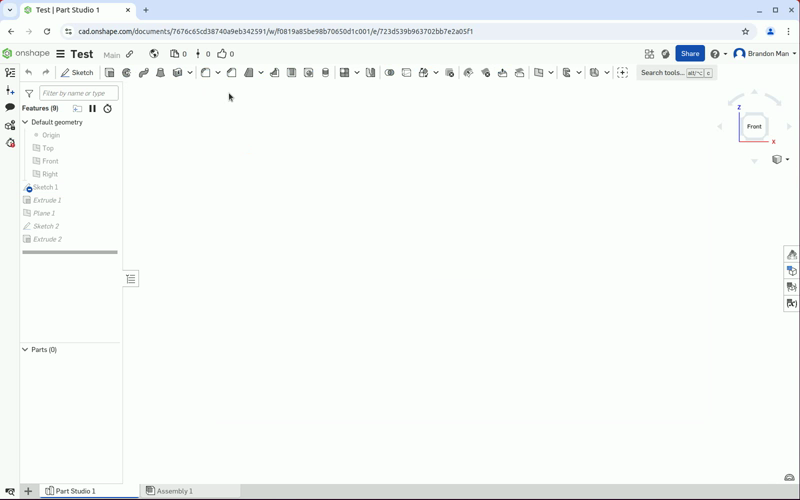
key(shift+s)
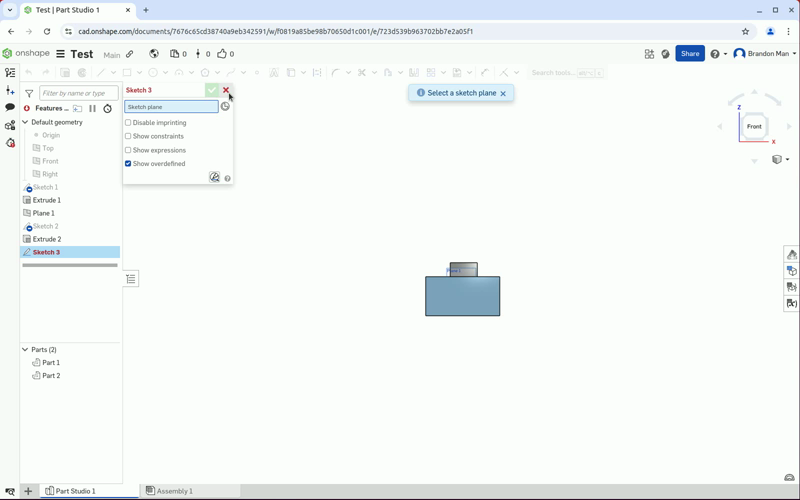
mouse_move(73, 215)
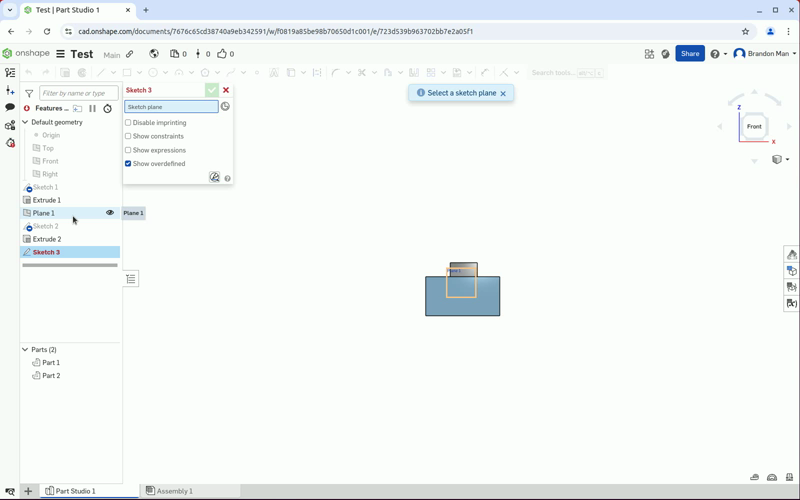
click(73, 215)
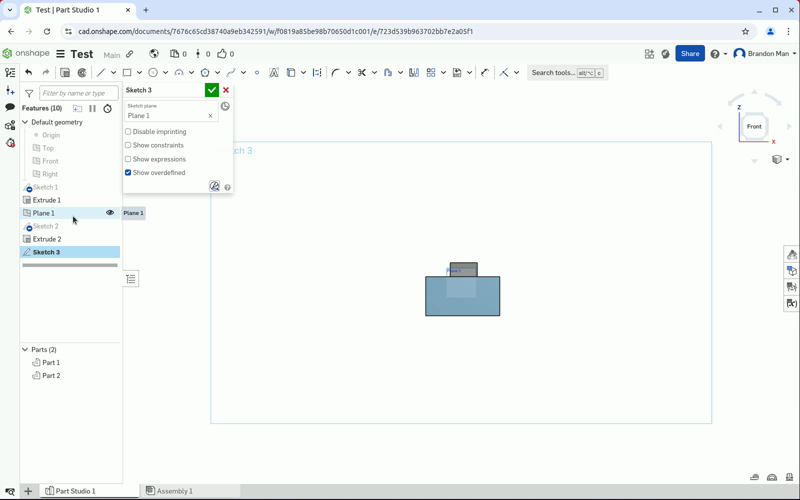
mouse_move(73, 352)
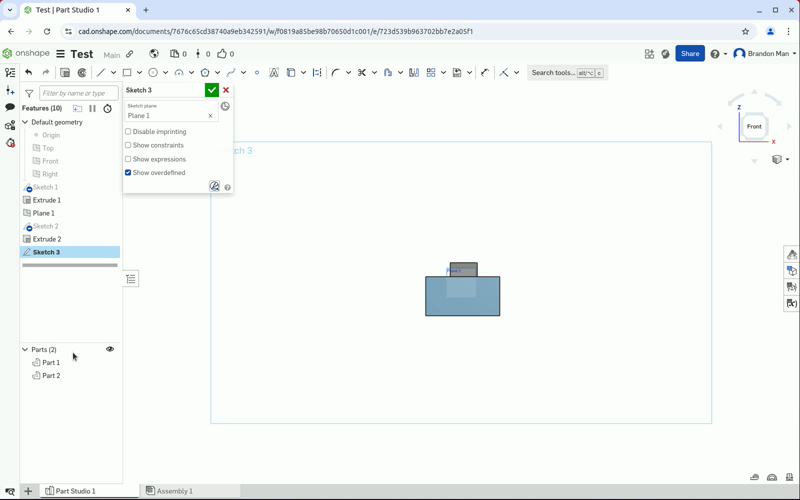
key(y)
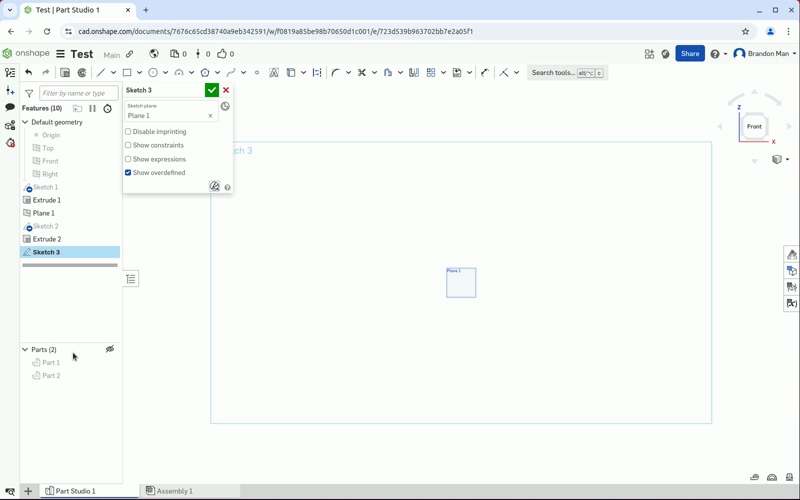
key(c)
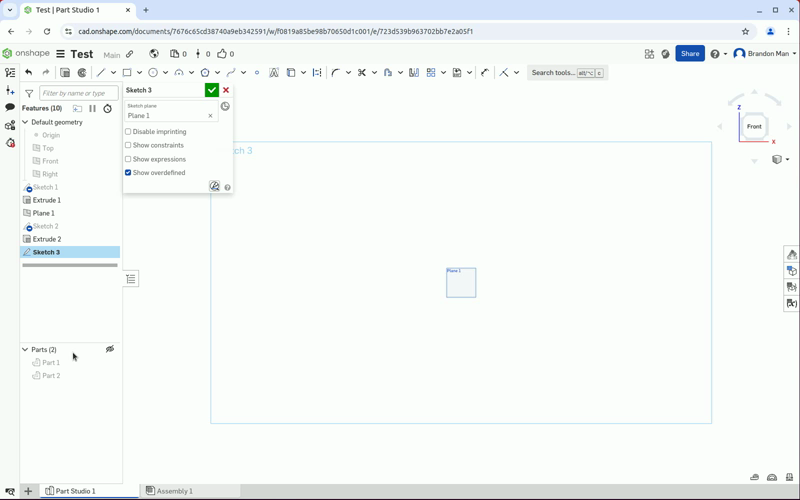
key_down(shift)
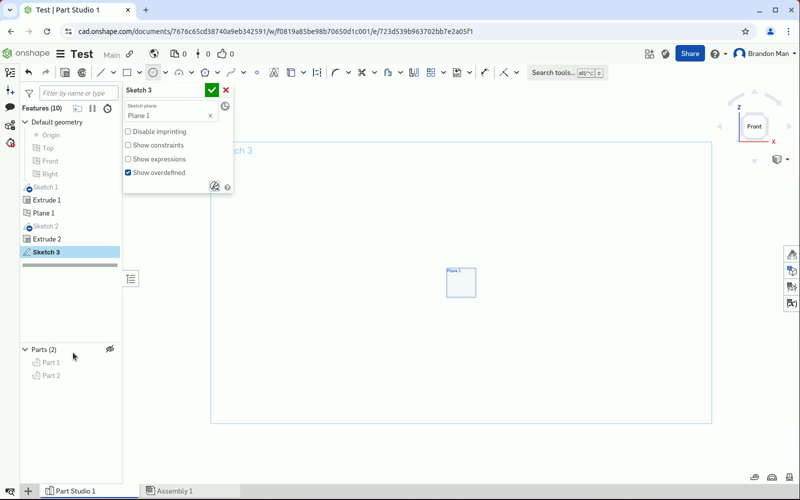
mouse_move(463, 251)
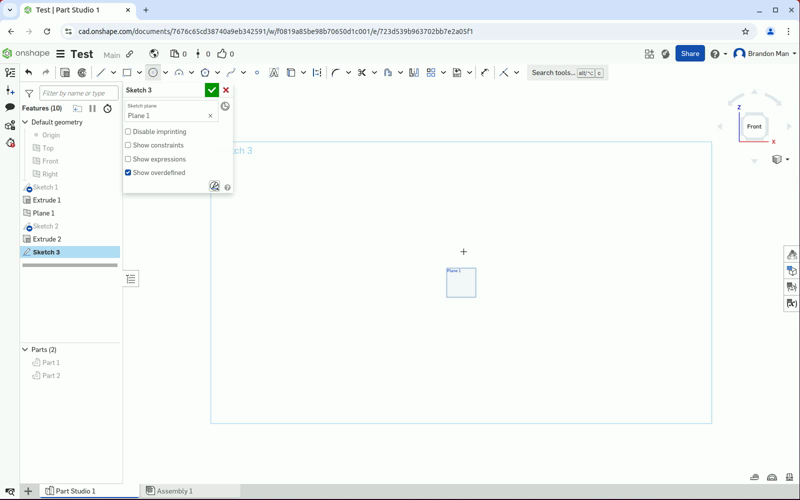
click(463, 251)
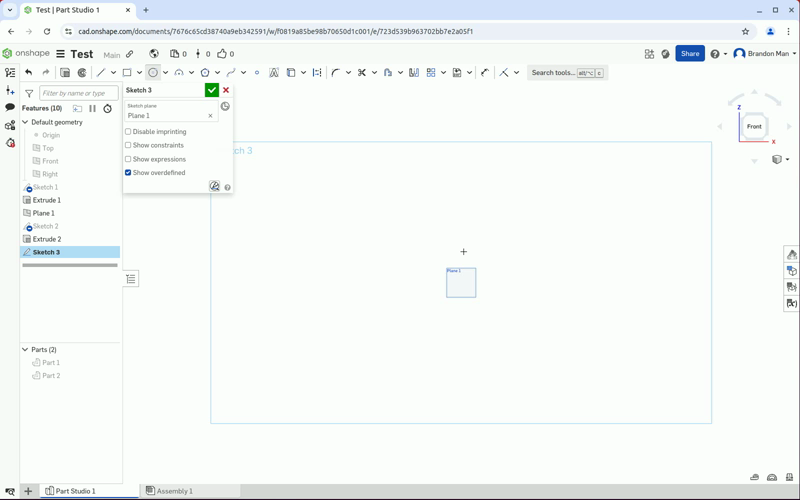
key_up(shift)
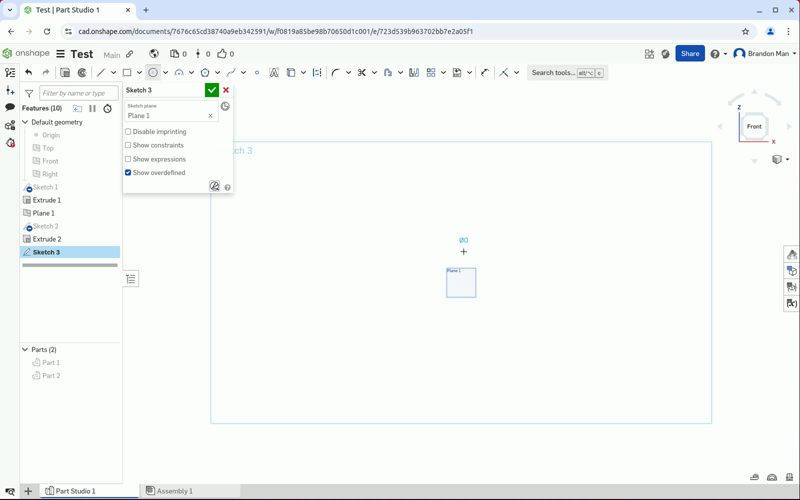
mouse_move(477, 251)
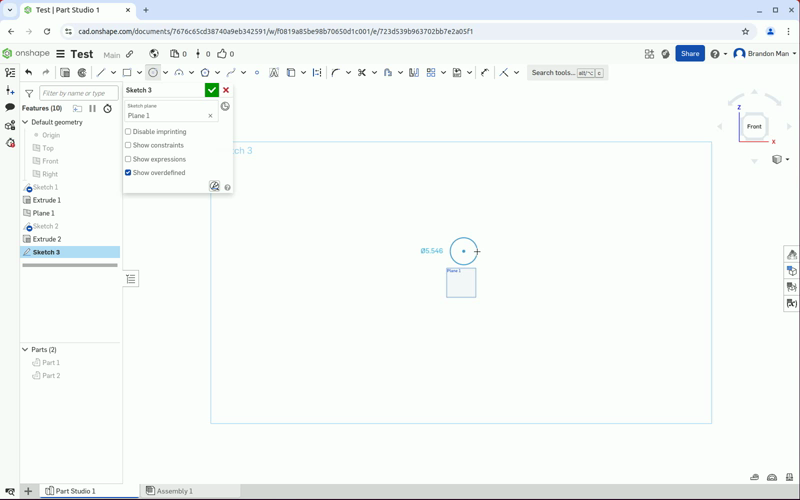
click(477, 251)
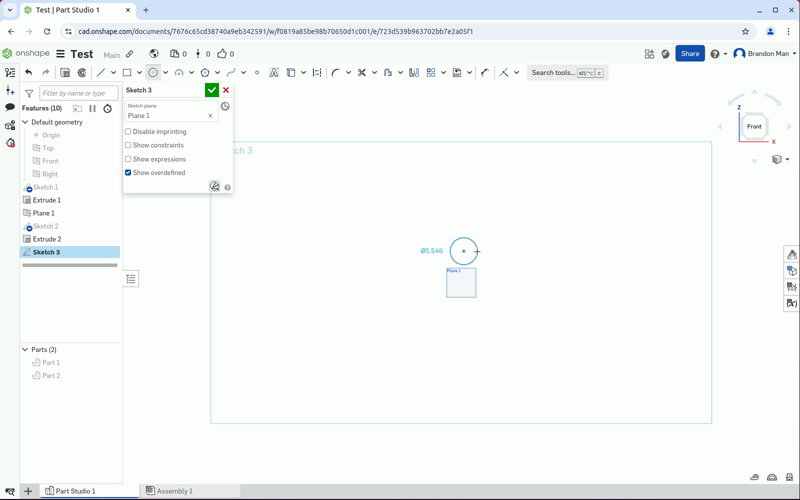
key(esc)
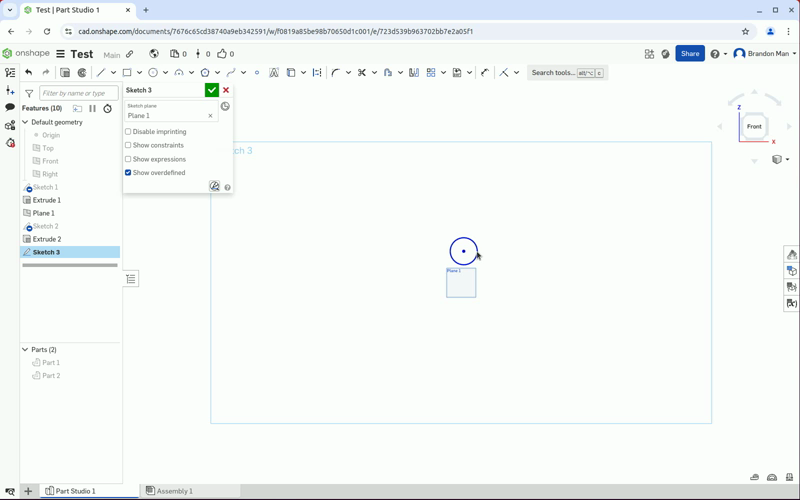
mouse_move(468, 257)
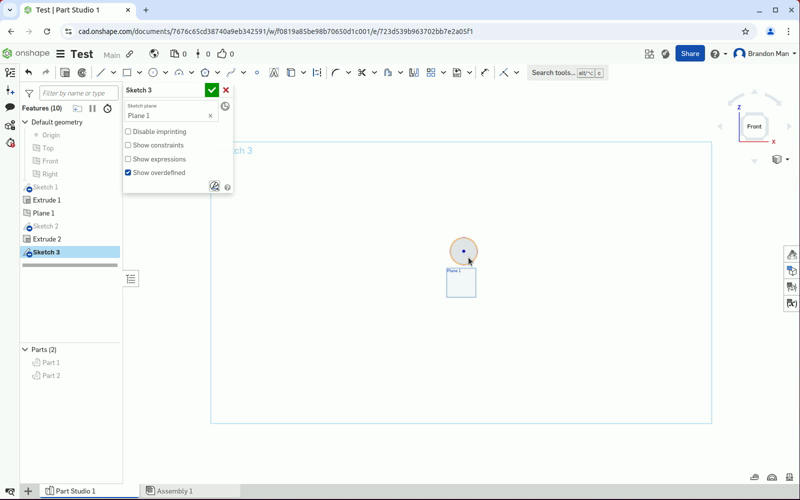
scroll(6)
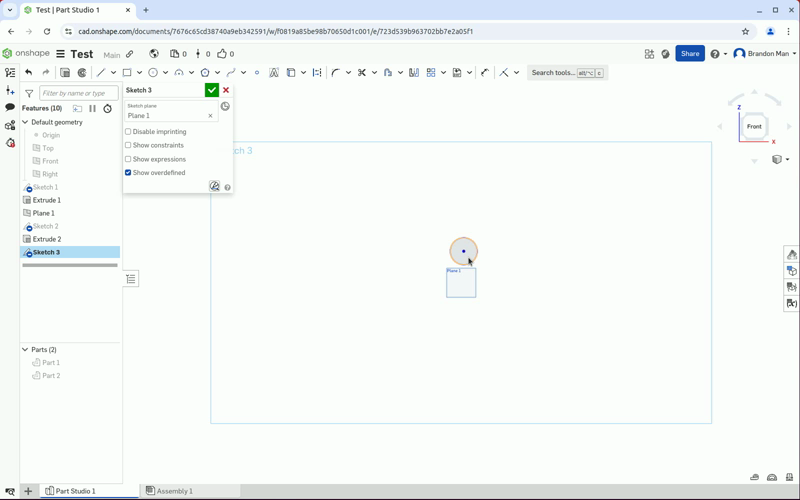
scroll(6)
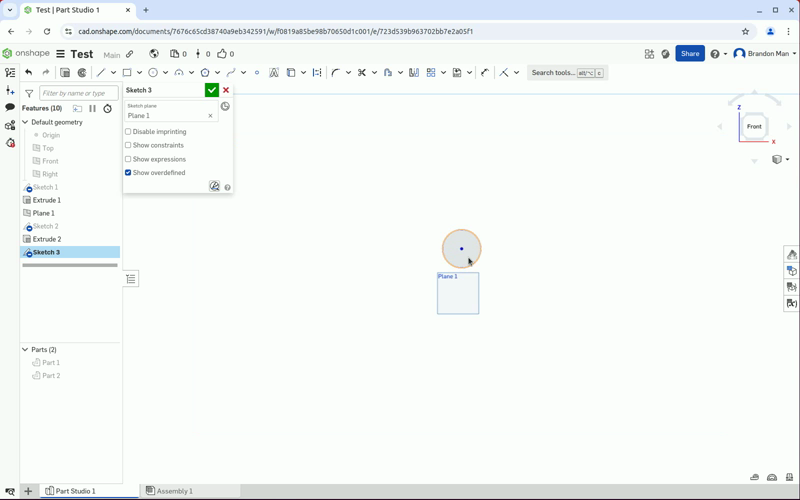
scroll(6)
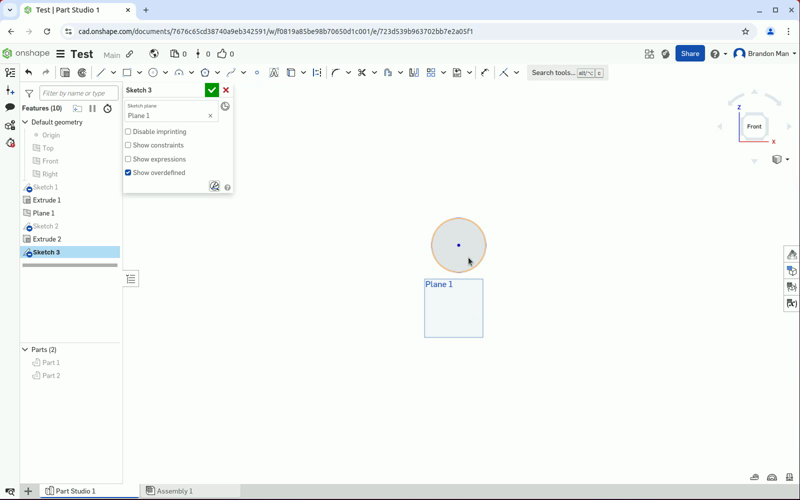
scroll(6)
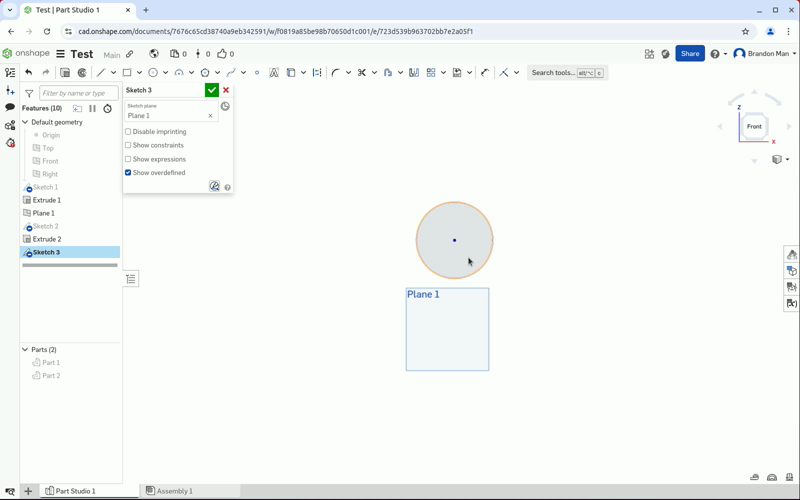
scroll(6)
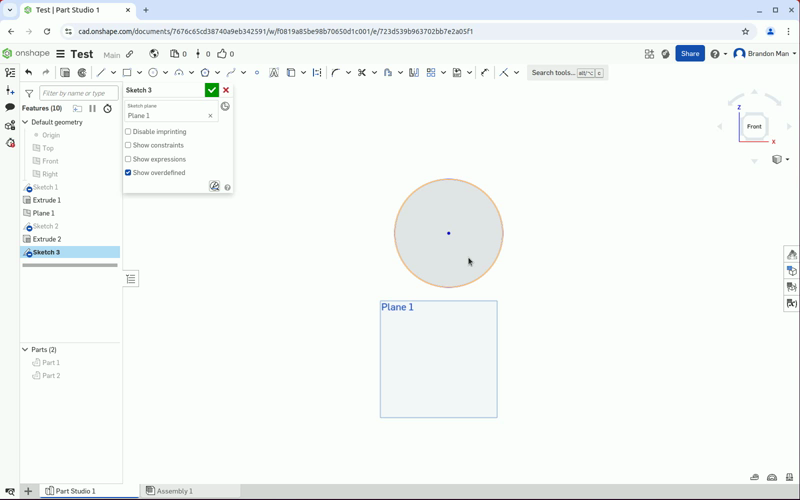
scroll(6)
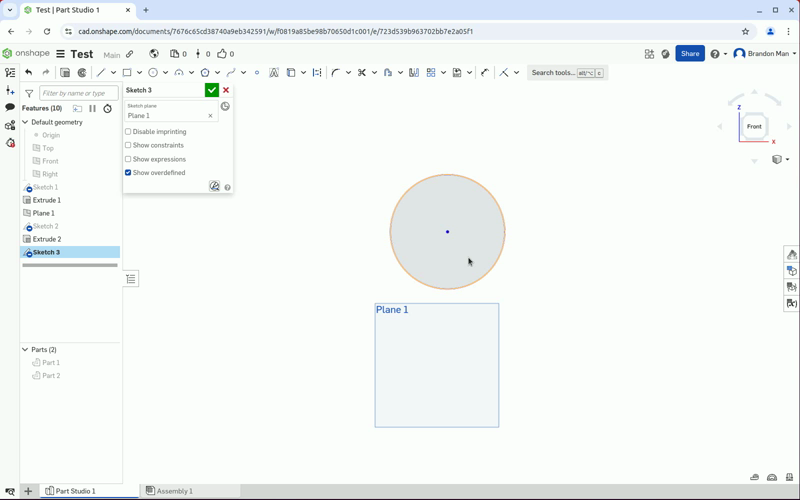
scroll(6)
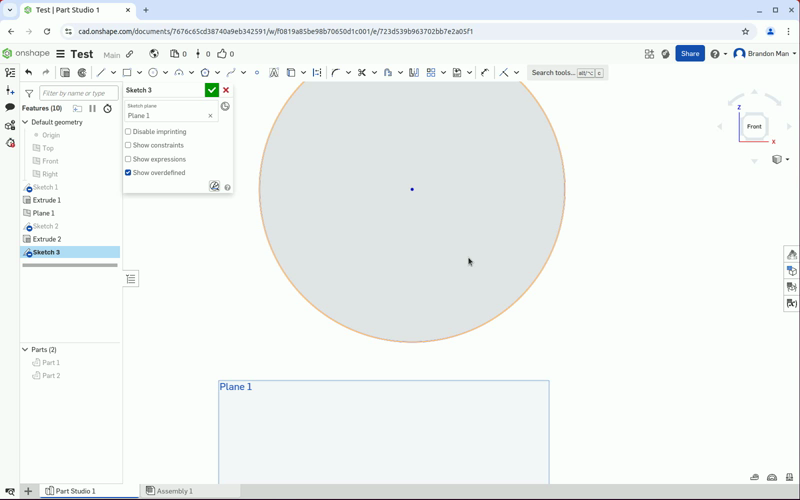
click(468, 257)
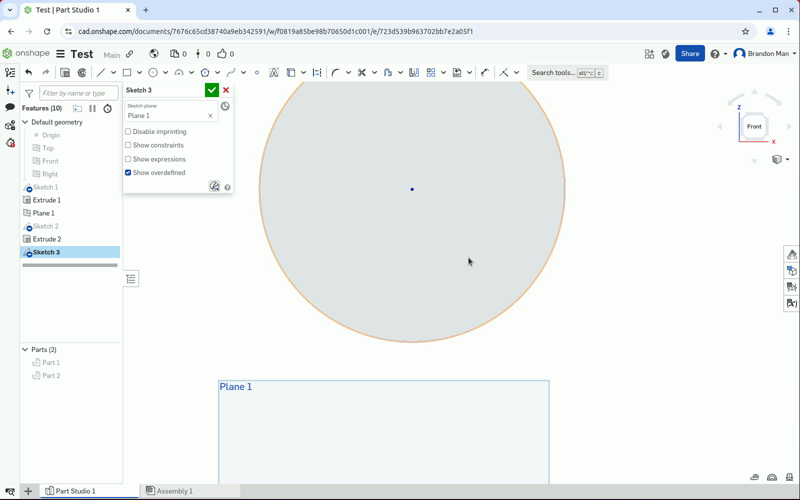
scroll(-6)
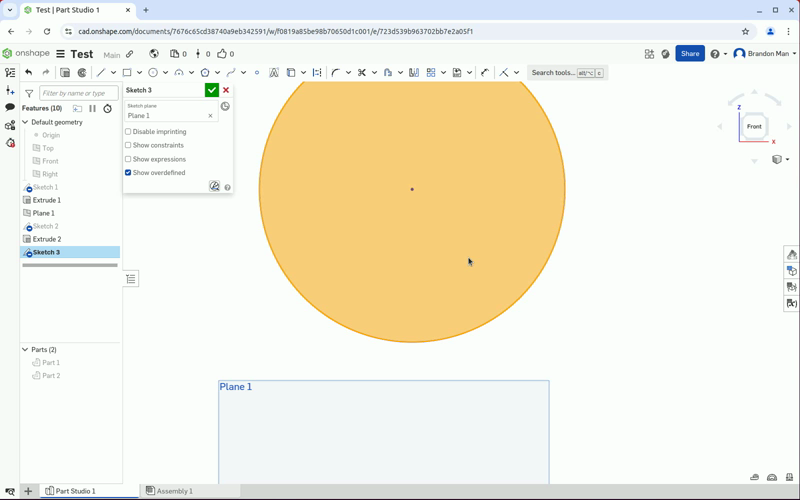
scroll(-6)
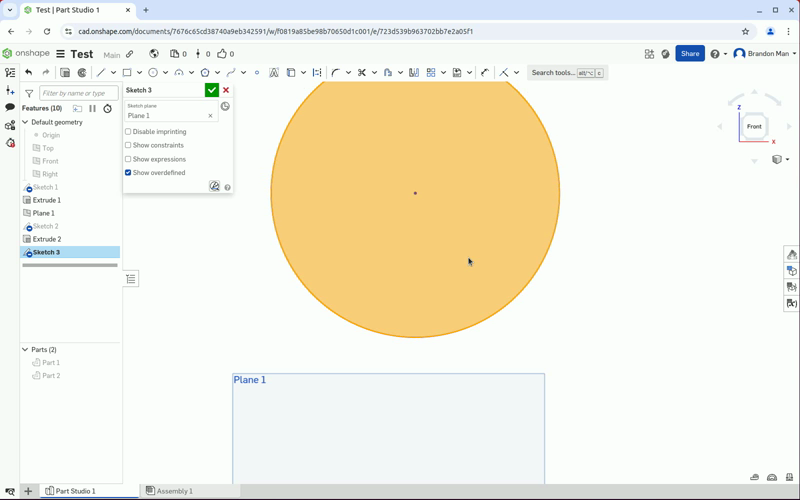
scroll(-6)
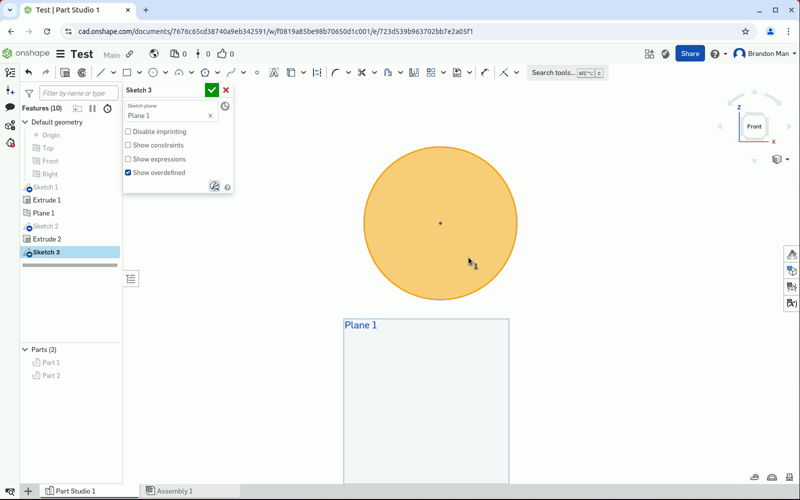
scroll(-6)
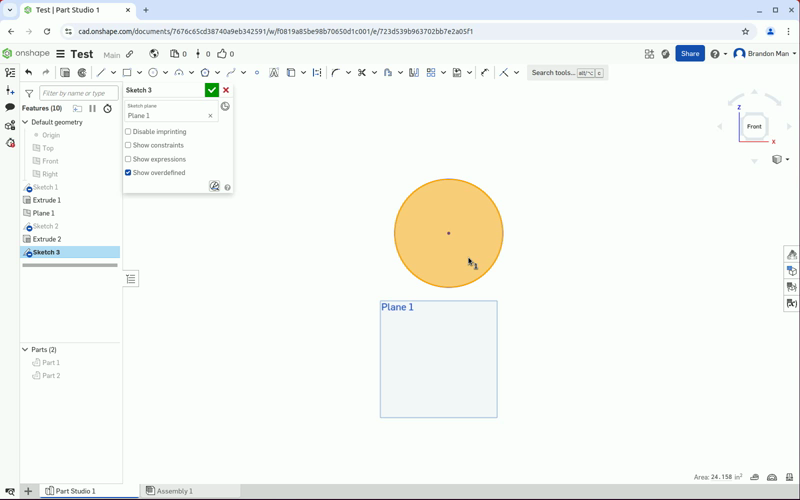
scroll(-6)
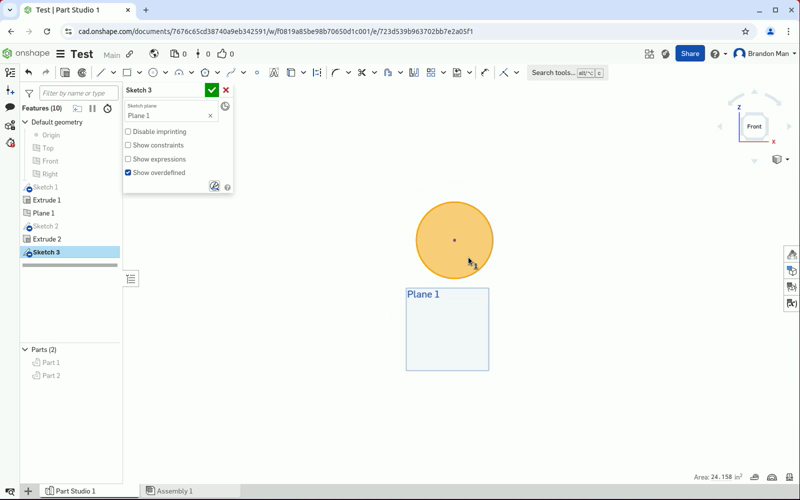
scroll(-6)
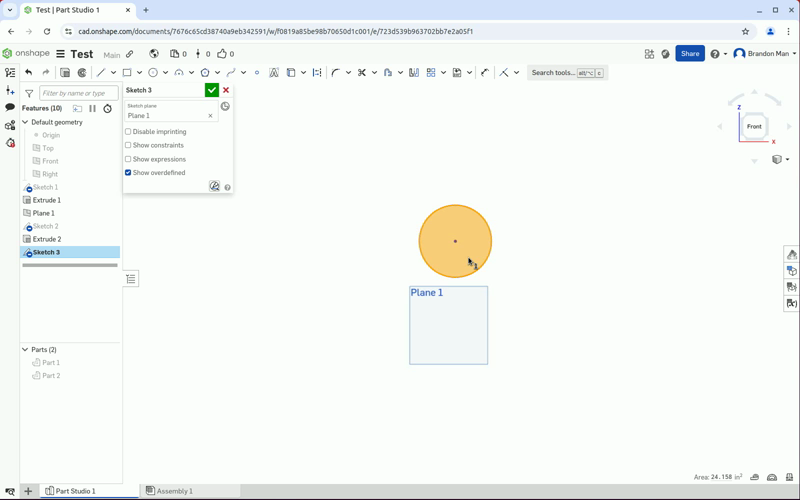
scroll(-6)
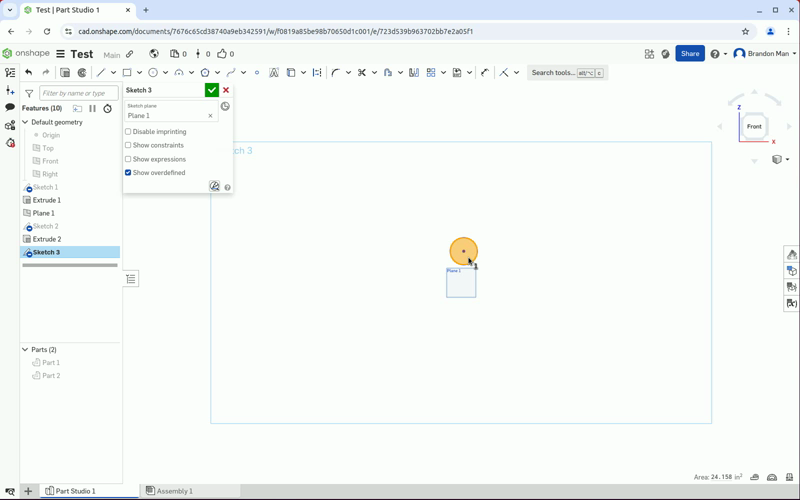
mouse_move(73, 352)
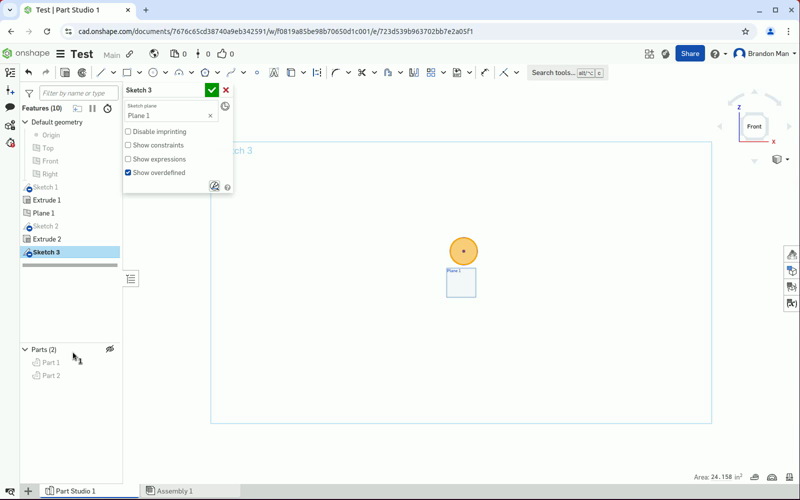
key(shift+y)
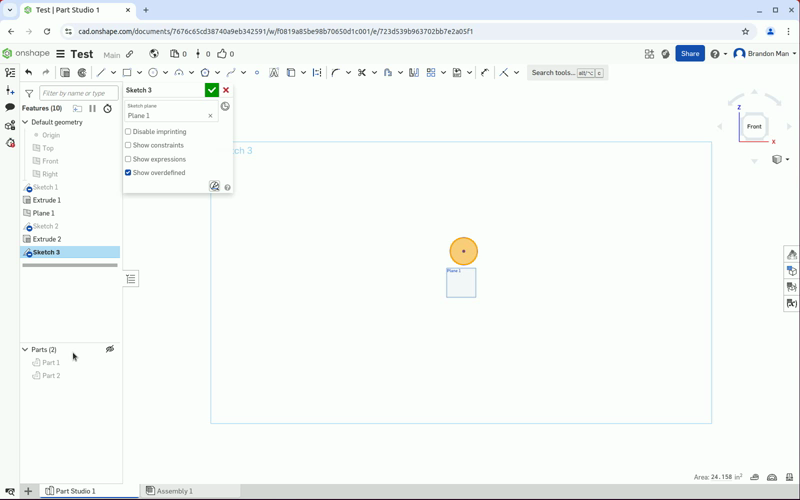
key(shift+e)
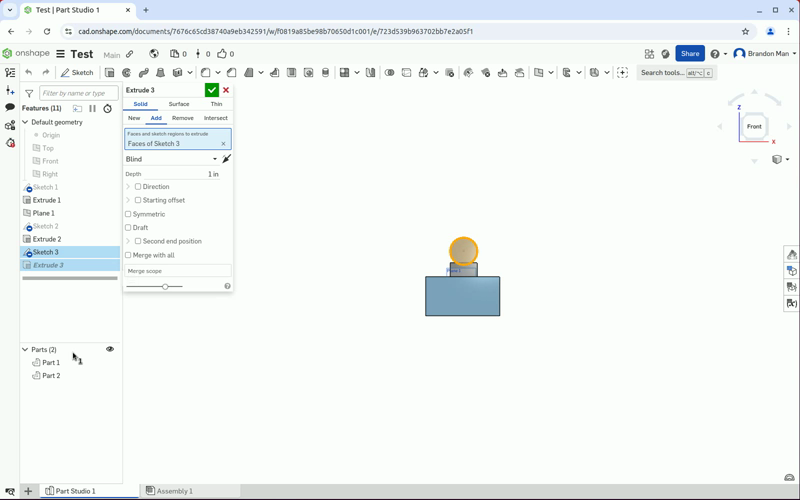
mouse_move(143, 106)
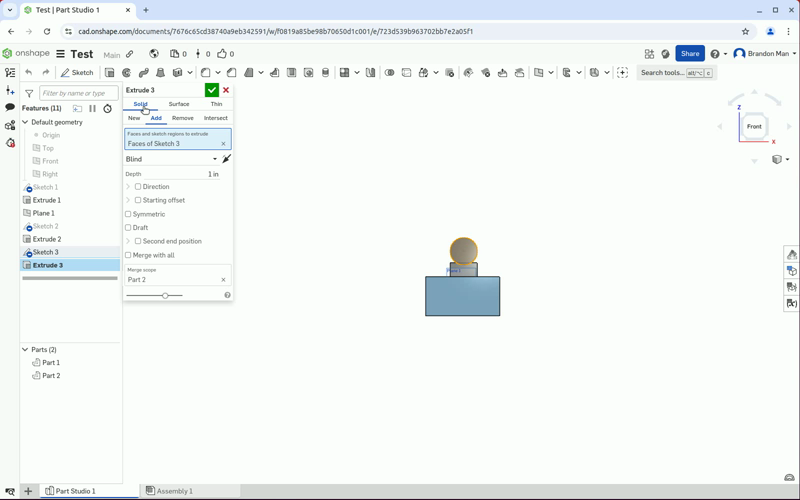
click(143, 106)
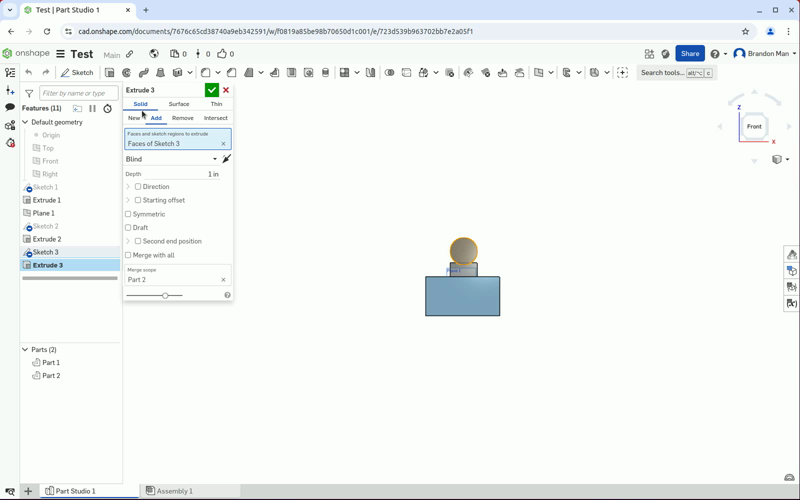
mouse_move(137, 120)
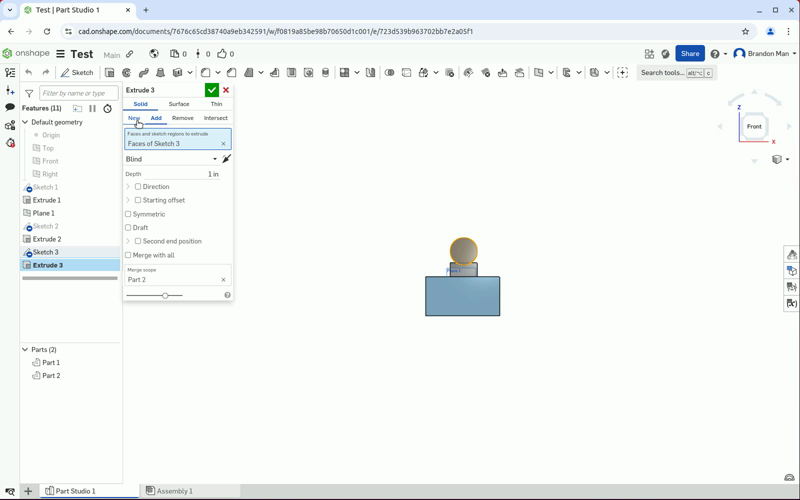
click(137, 120)
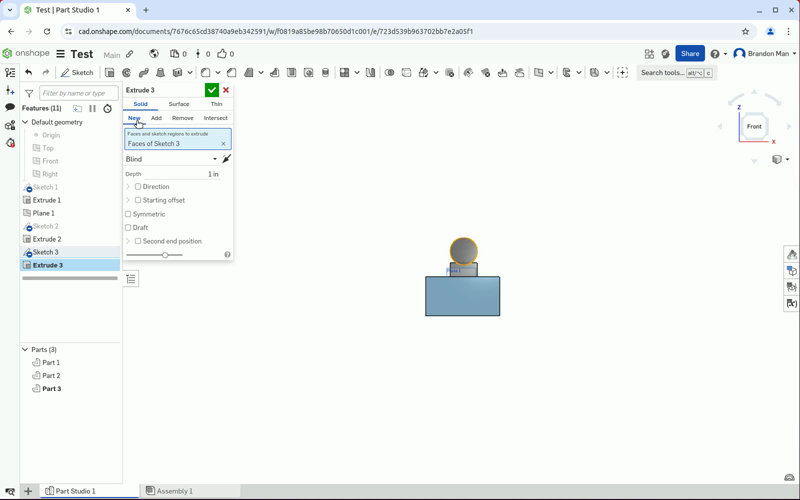
key(tab, 4)
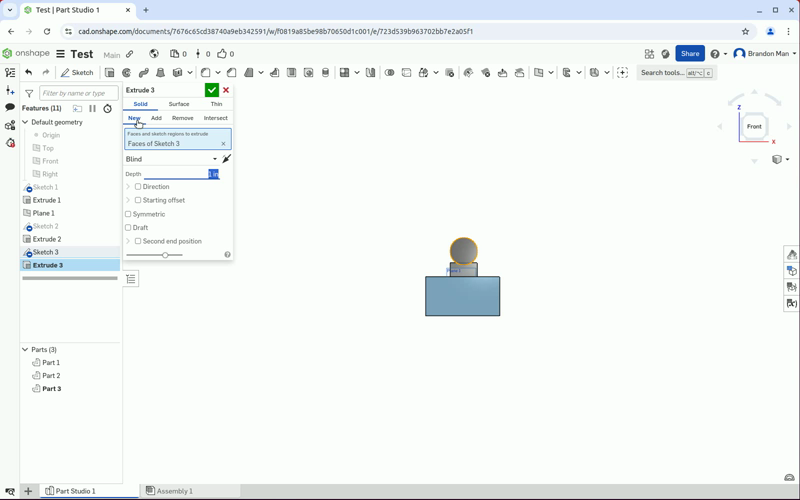
text(-30.811)
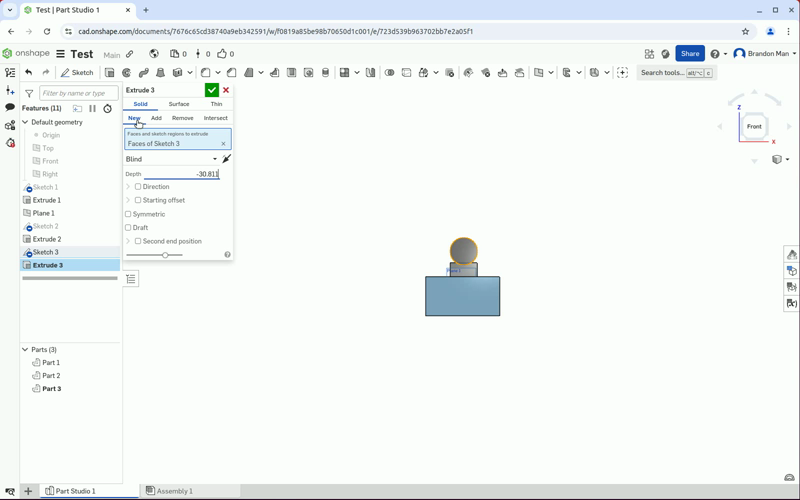
key(enter)
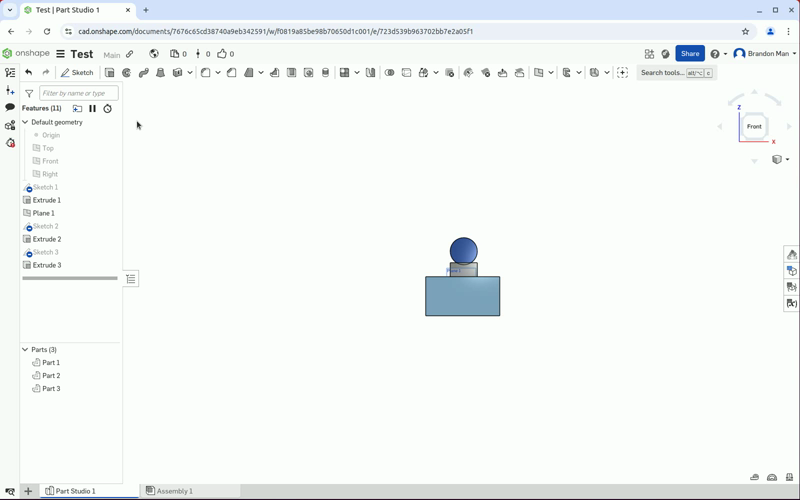
key(shift+h)
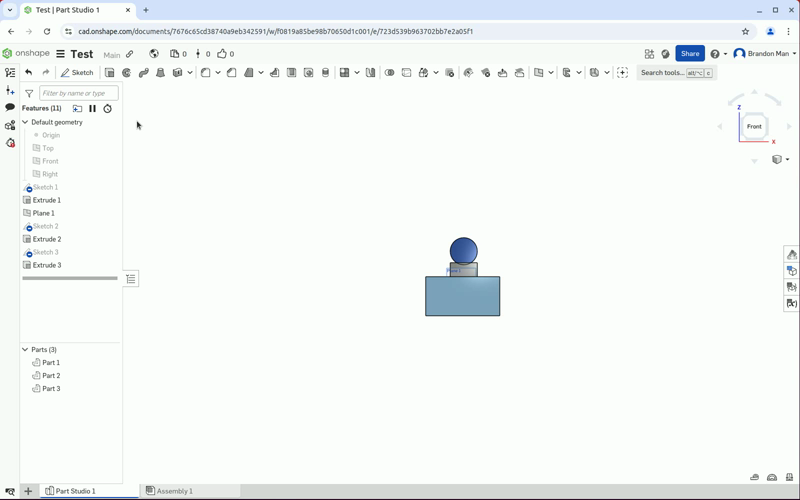
key(shift+h)
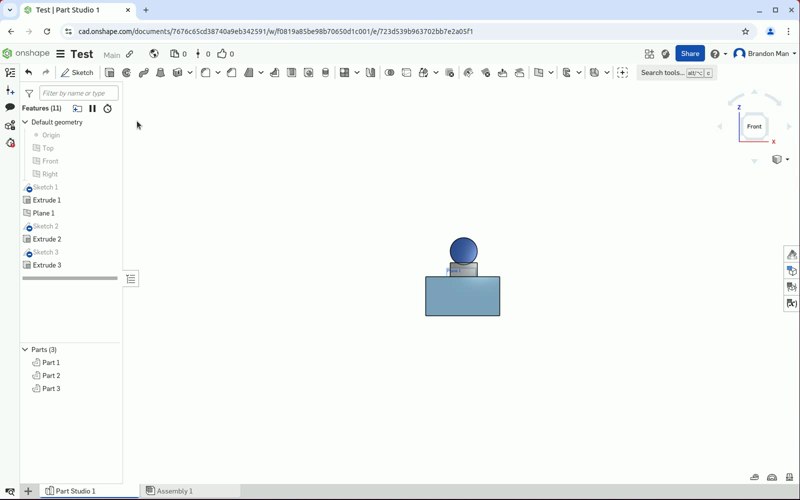
mouse_move(73, 189)
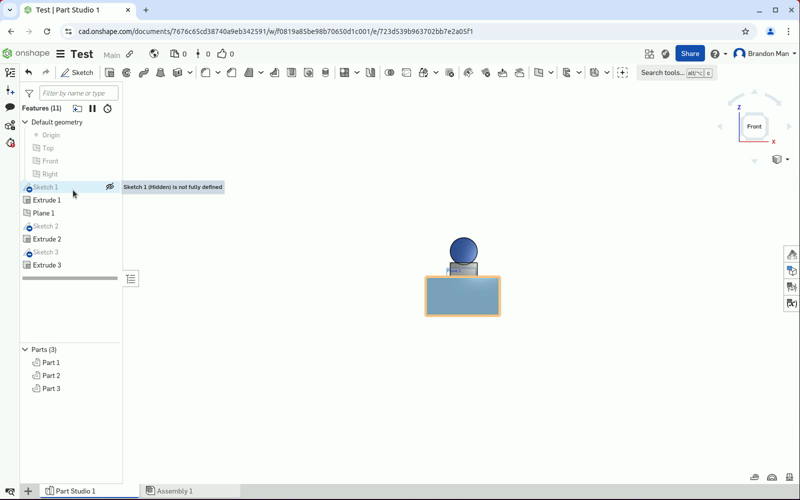
click(73, 189)
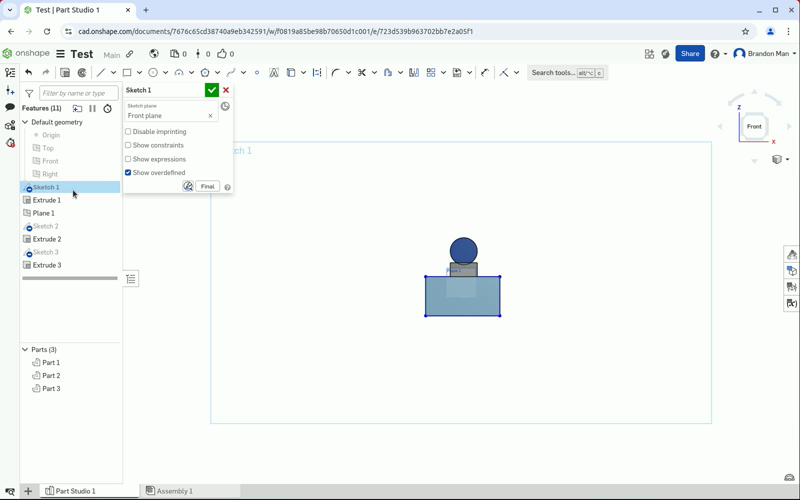
mouse_move(229, 92)
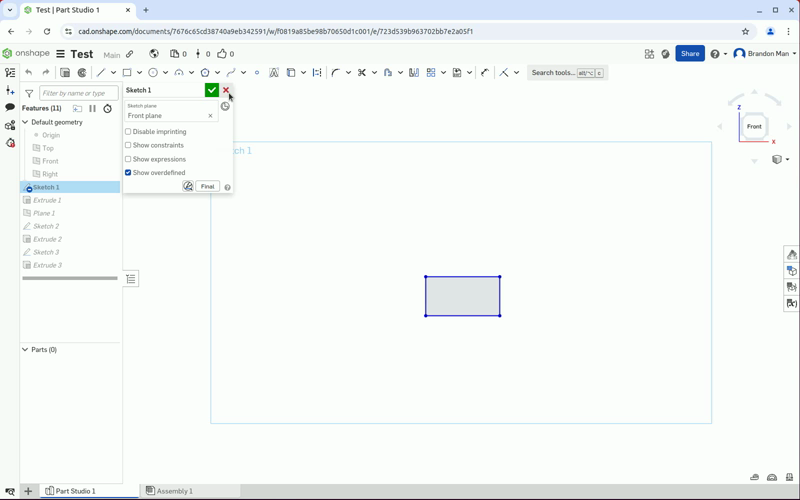
click(229, 92)
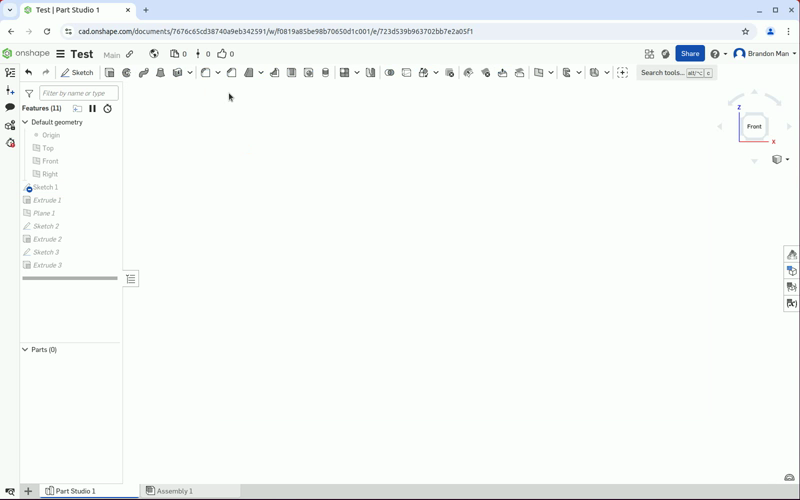
key(shift+s)
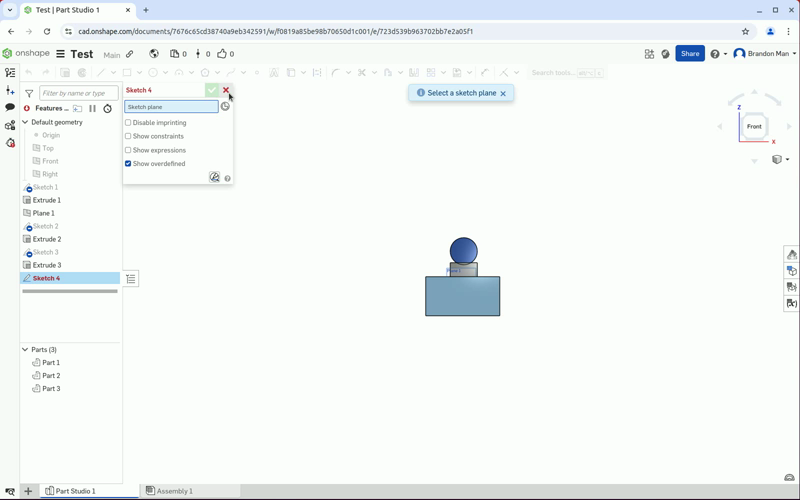
mouse_move(73, 215)
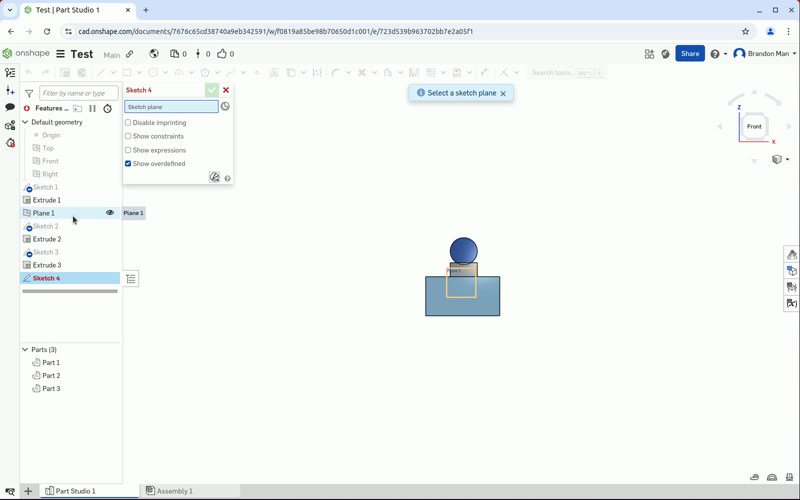
click(73, 215)
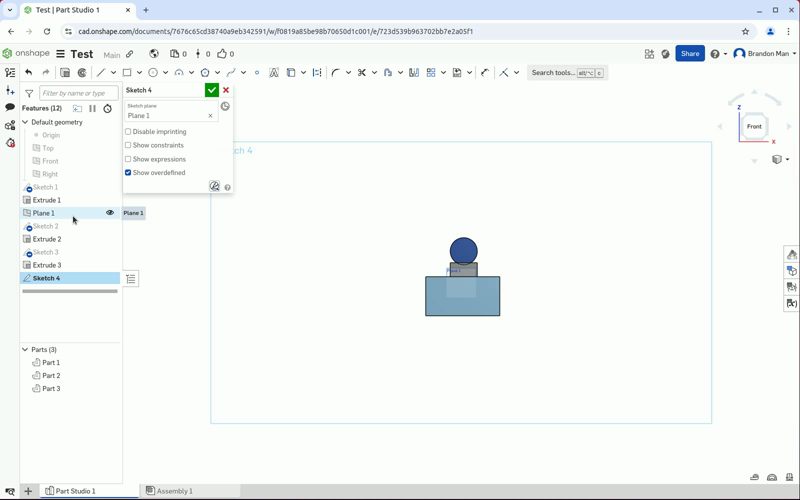
mouse_move(73, 352)
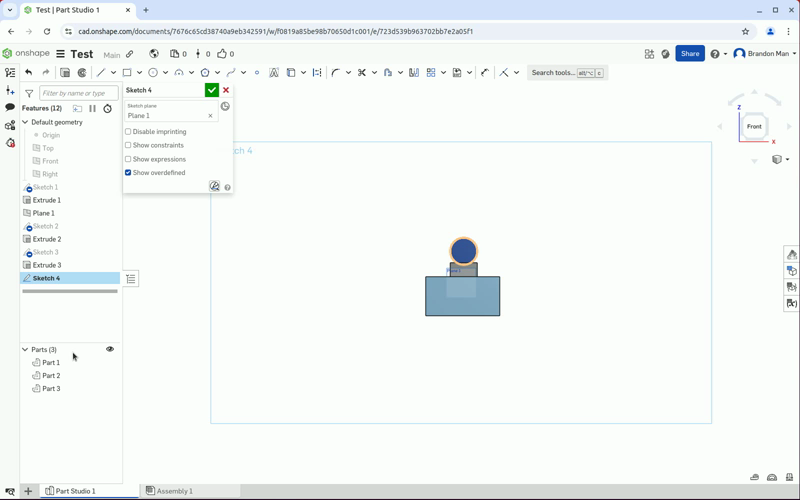
key(y)
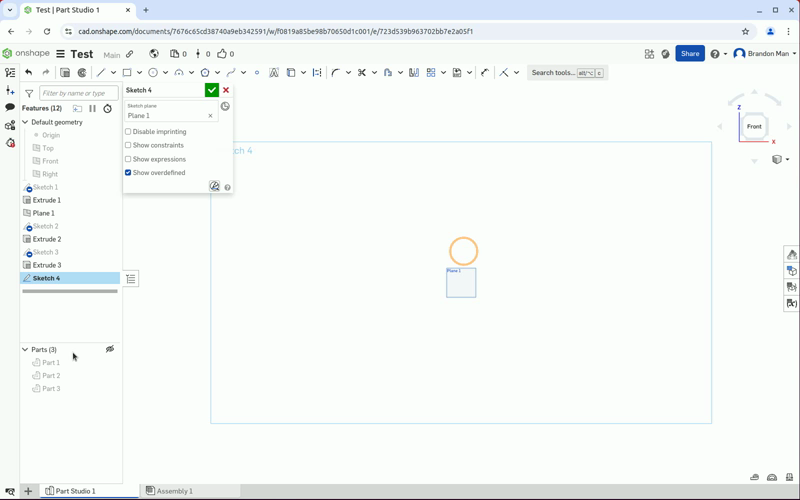
key(l)
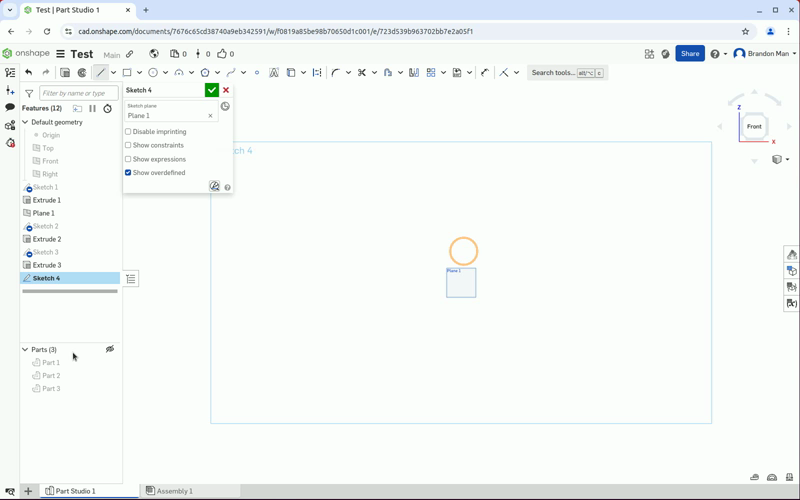
key_down(shift)
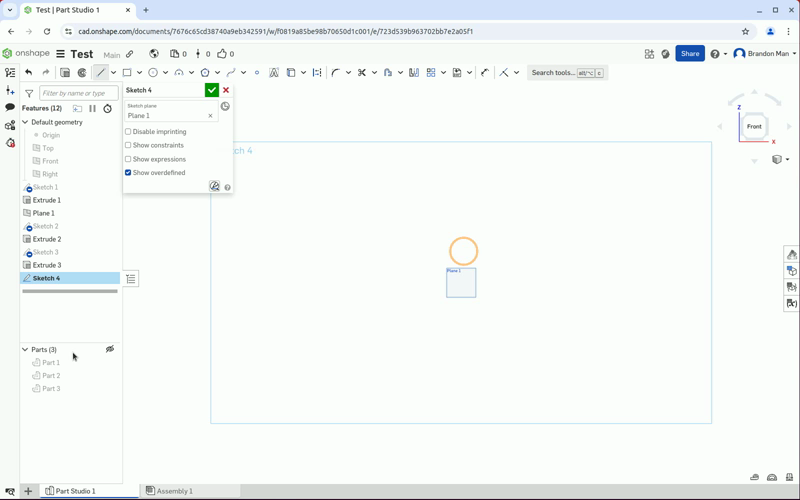
mouse_move(450, 264)
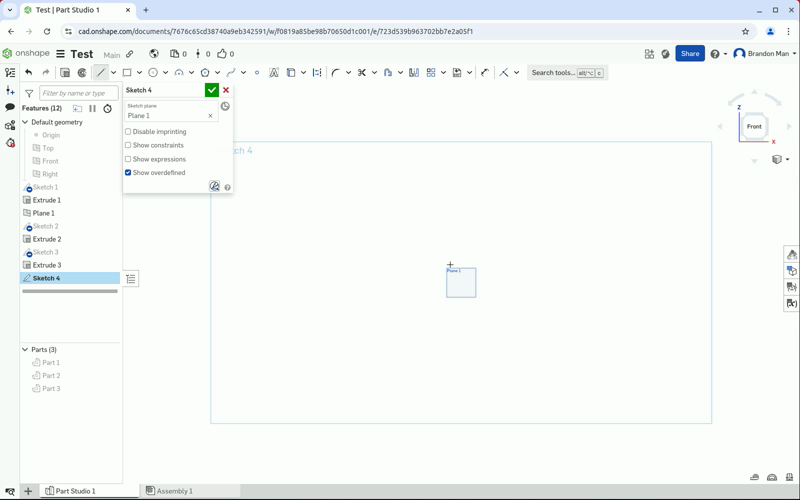
click(450, 264)
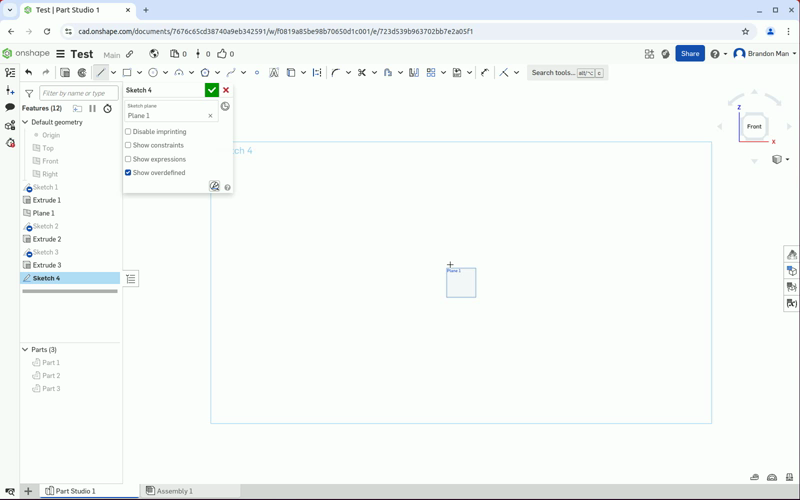
key_up(shift)
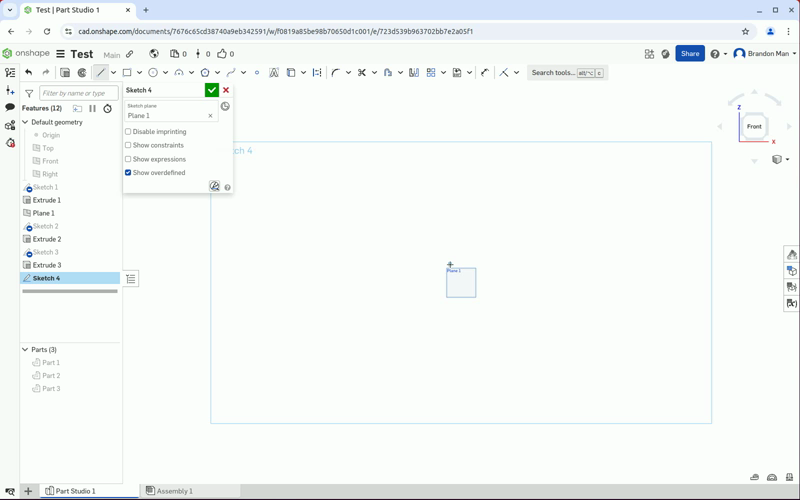
key_down(shift)
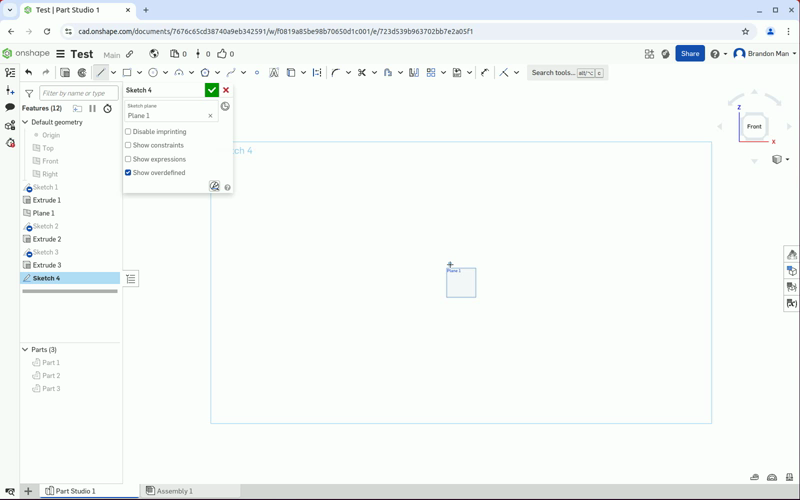
mouse_move(480, 264)
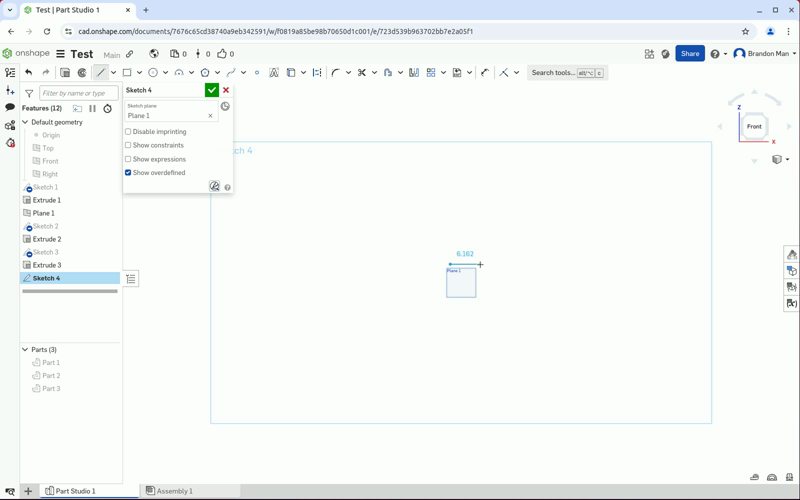
mouse_move(477, 264)
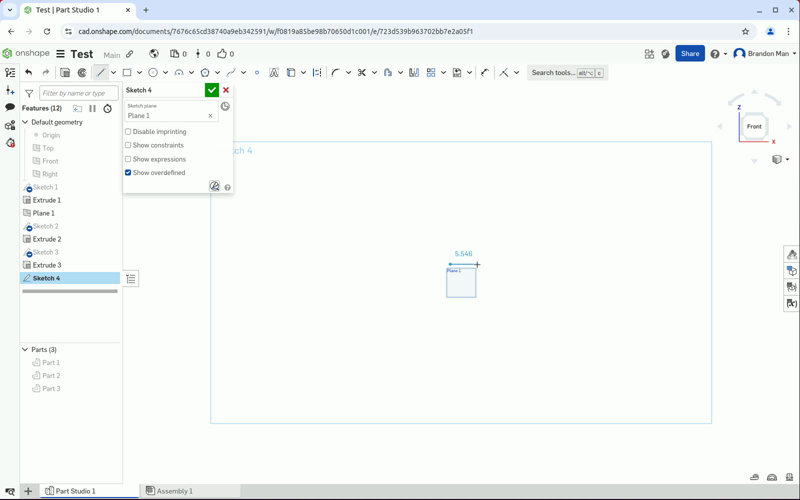
click(477, 264)
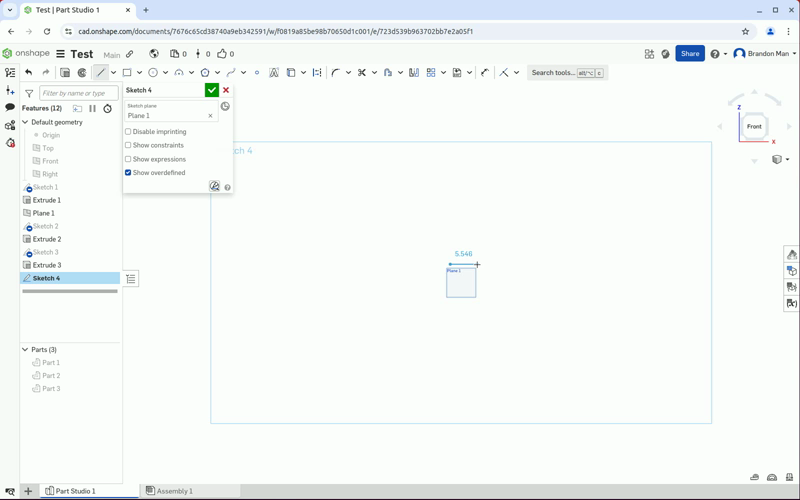
key_up(shift)
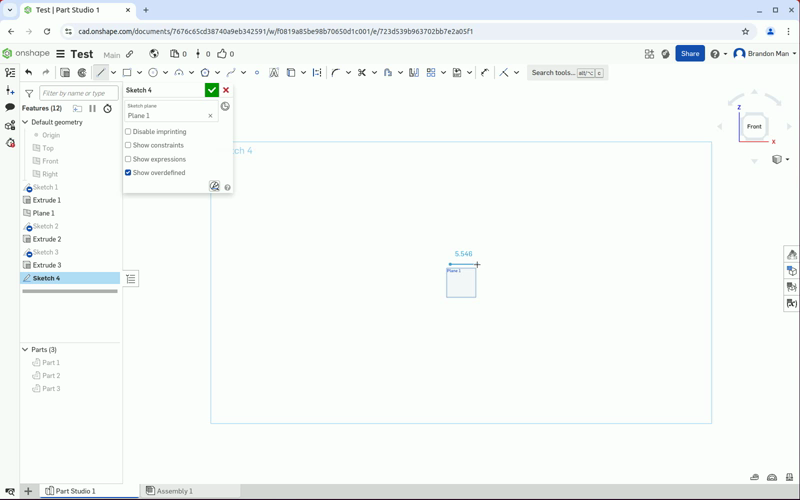
key_down(shift)
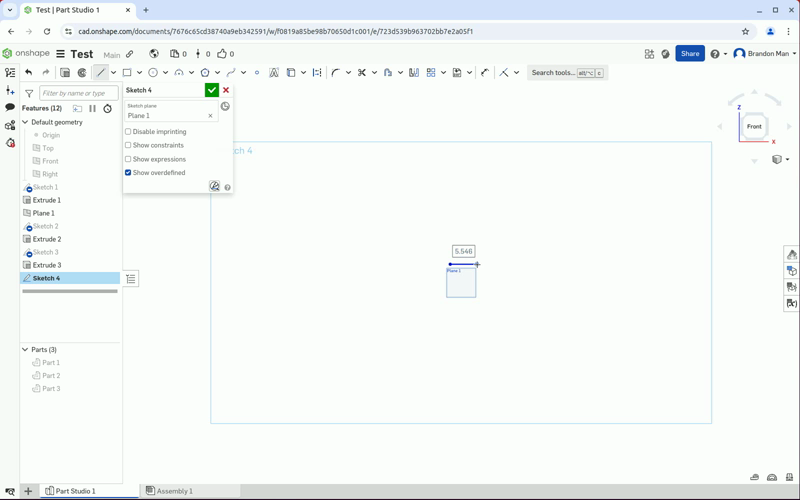
mouse_move(507, 264)
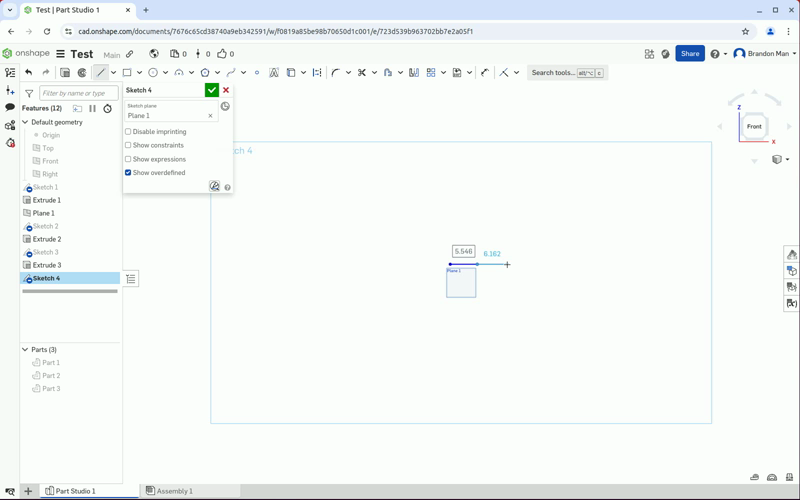
mouse_move(477, 250)
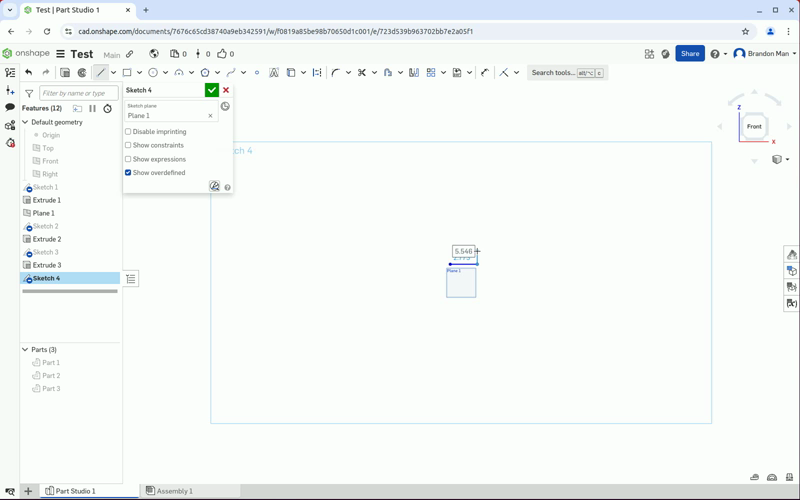
click(477, 250)
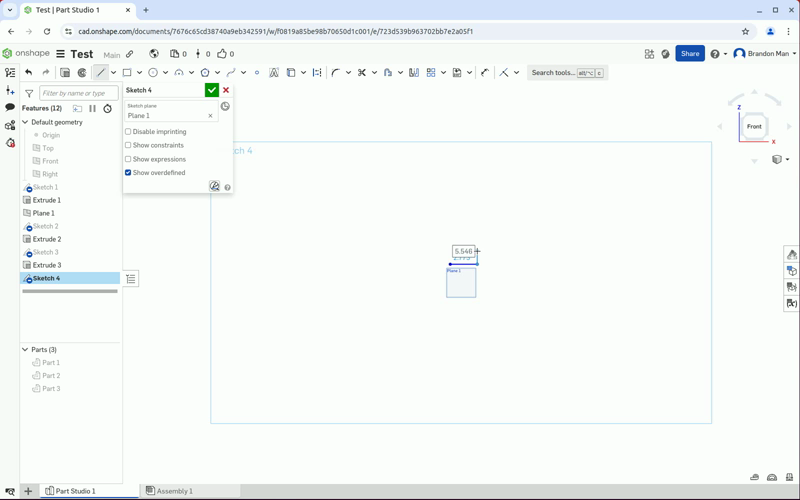
key_up(shift)
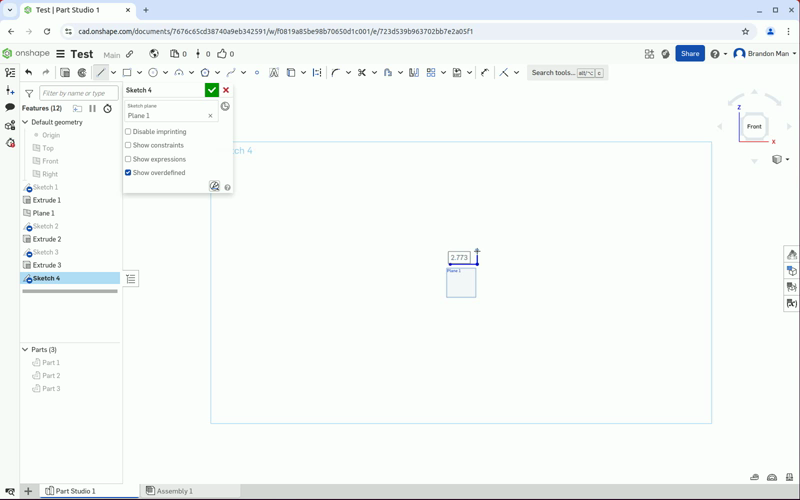
key_down(shift)
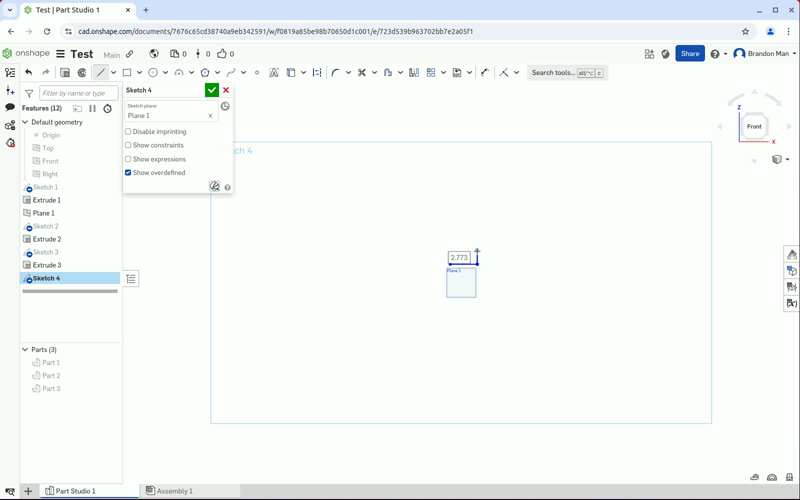
mouse_move(507, 250)
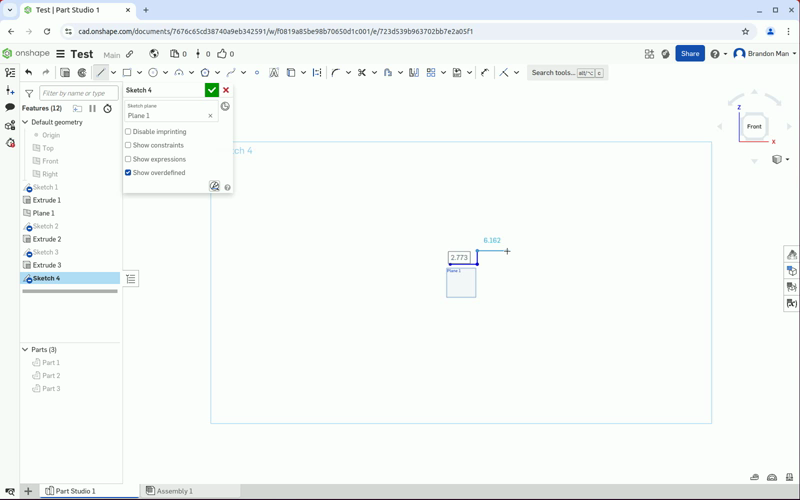
mouse_move(450, 250)
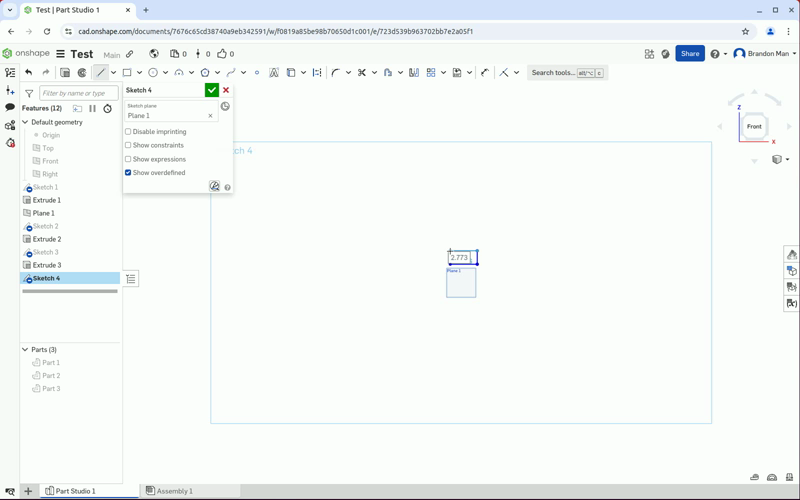
click(450, 250)
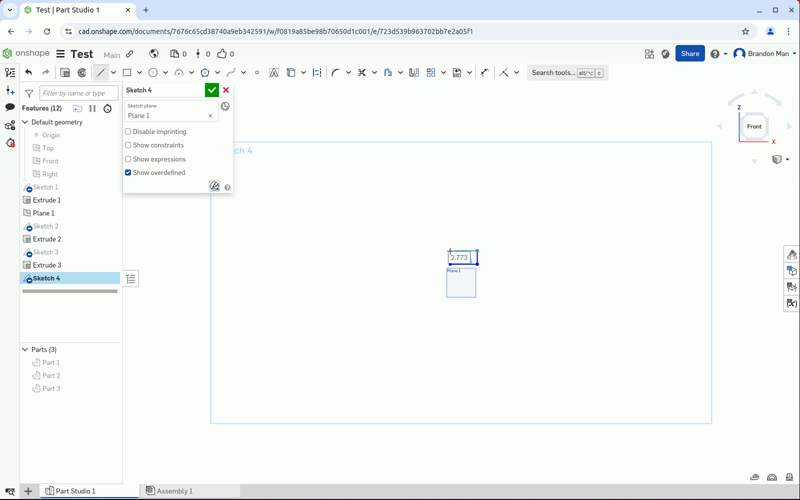
key_up(shift)
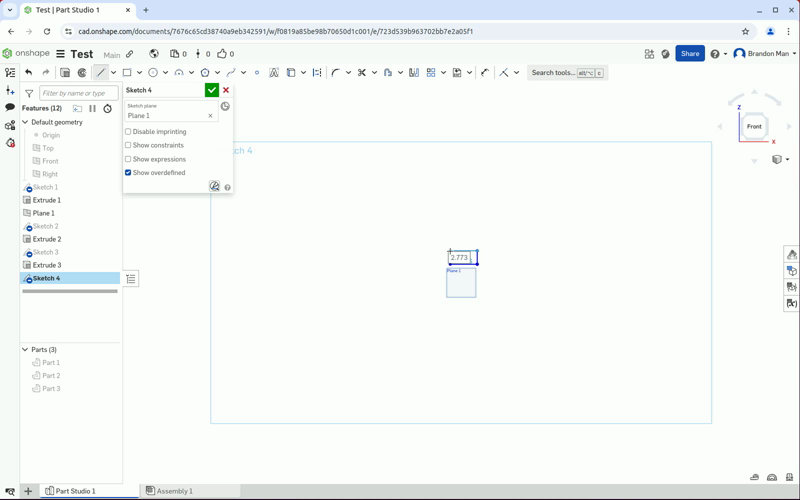
mouse_move(480, 250)
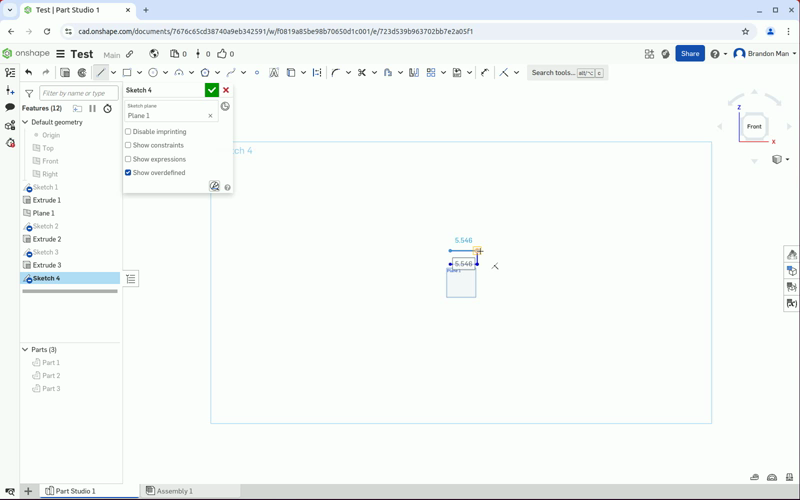
key_down(shift)
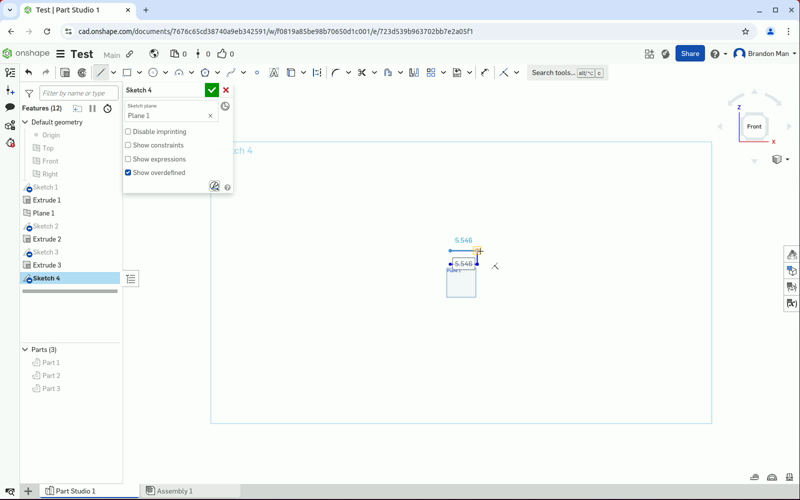
mouse_move(450, 264)
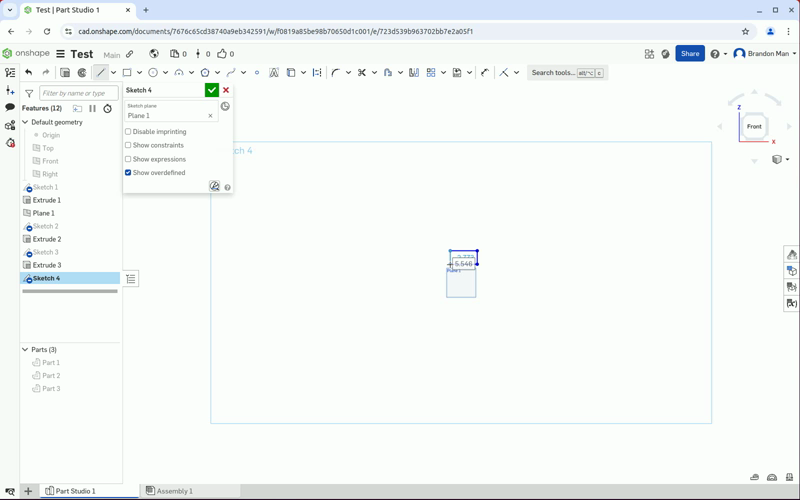
key_up(shift)
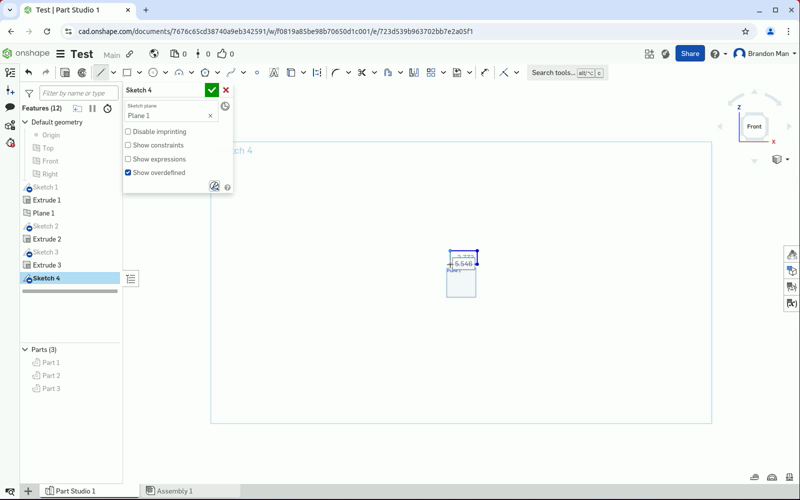
click(450, 264)
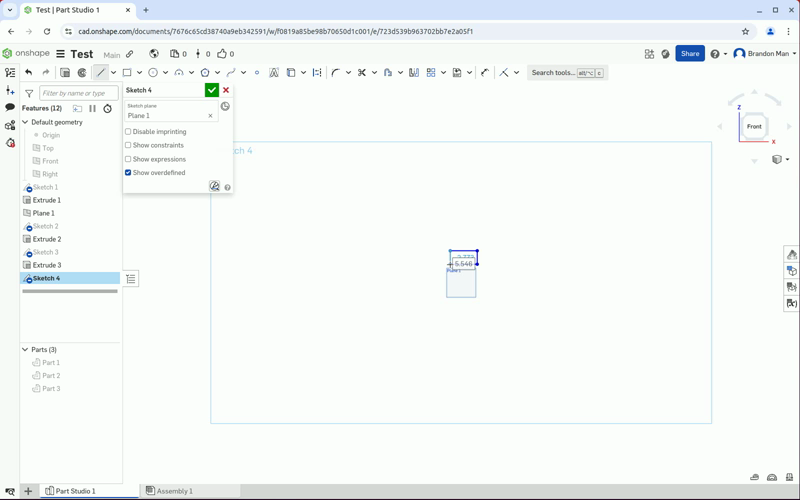
key(esc)
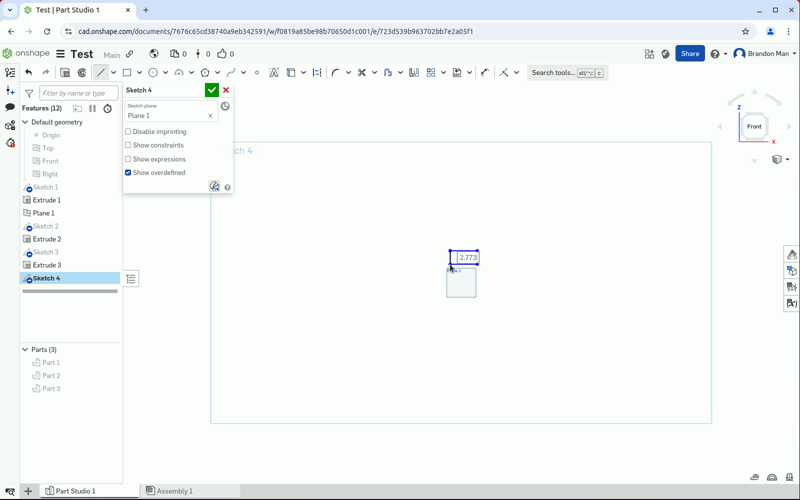
mouse_move(475, 258)
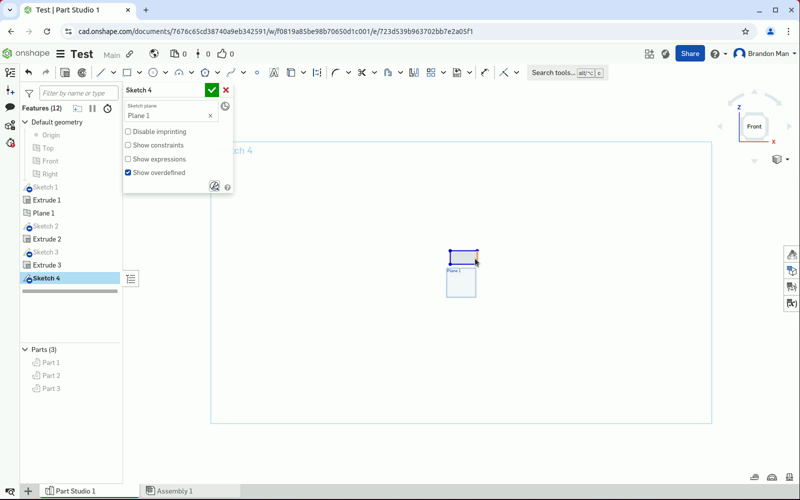
scroll(6)
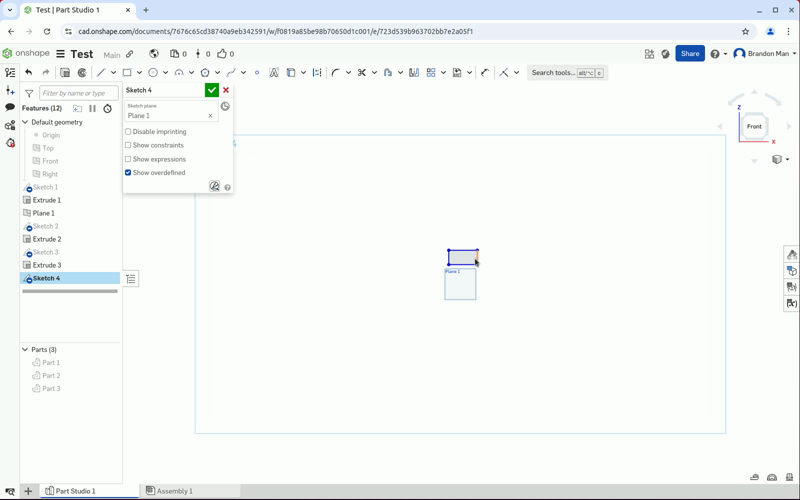
scroll(6)
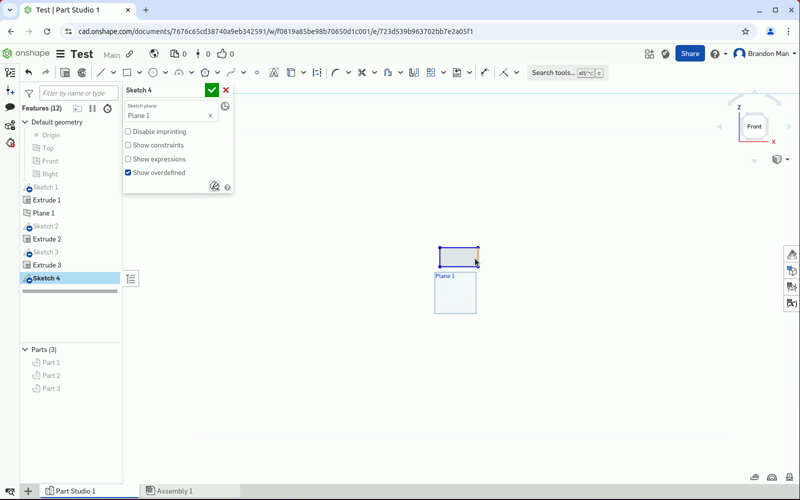
scroll(6)
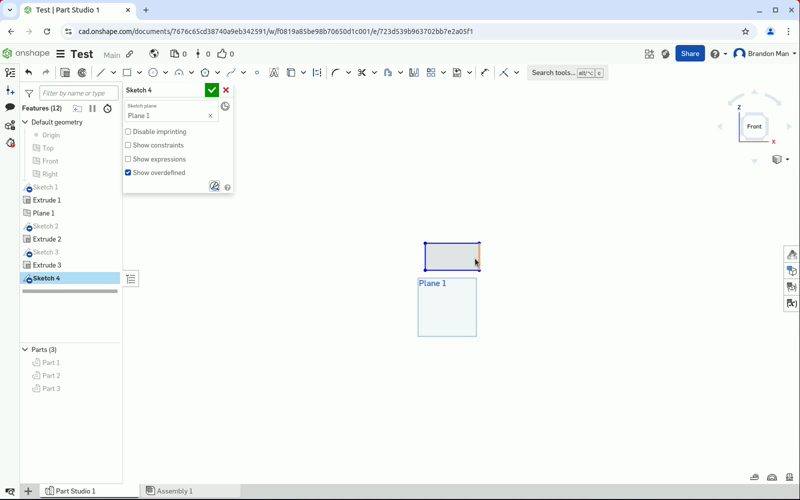
scroll(6)
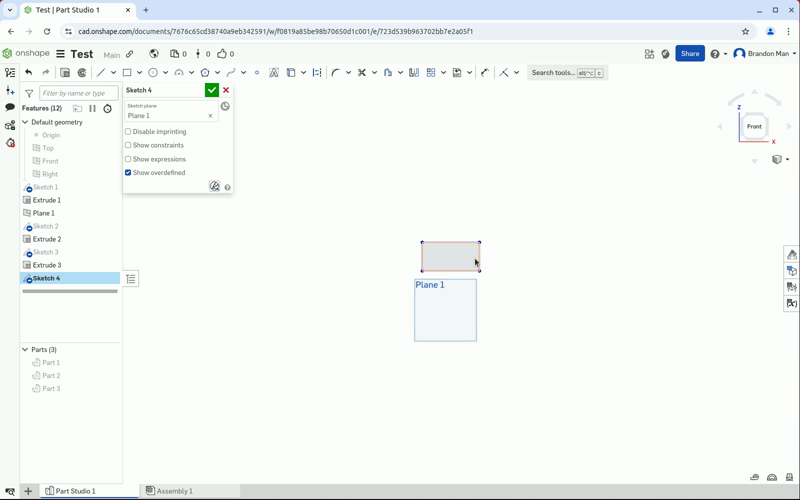
scroll(6)
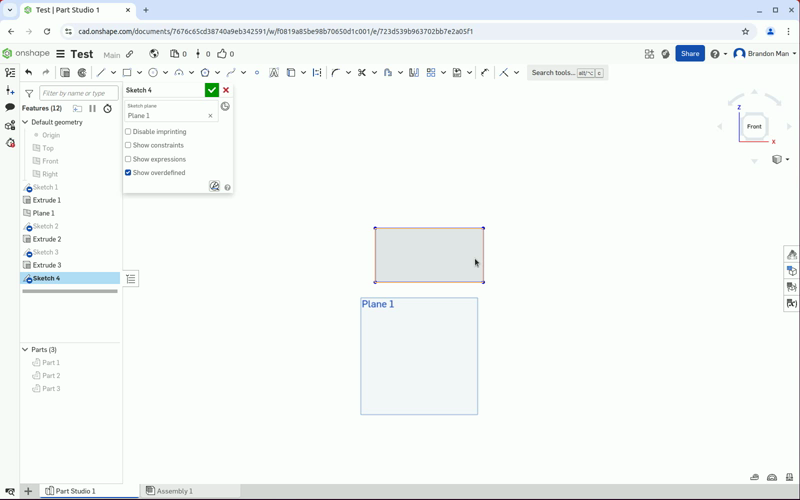
scroll(6)
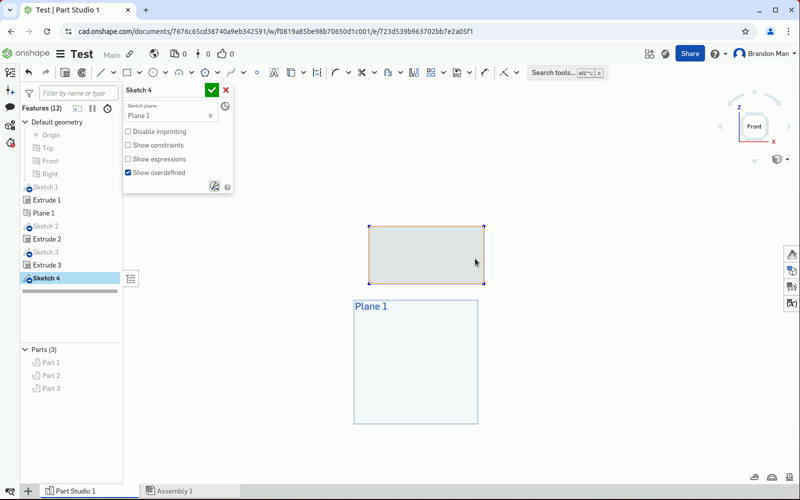
scroll(6)
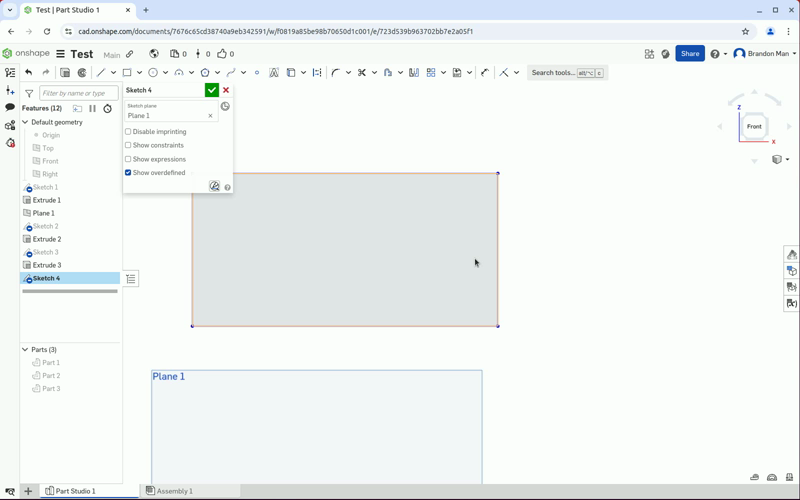
click(475, 258)
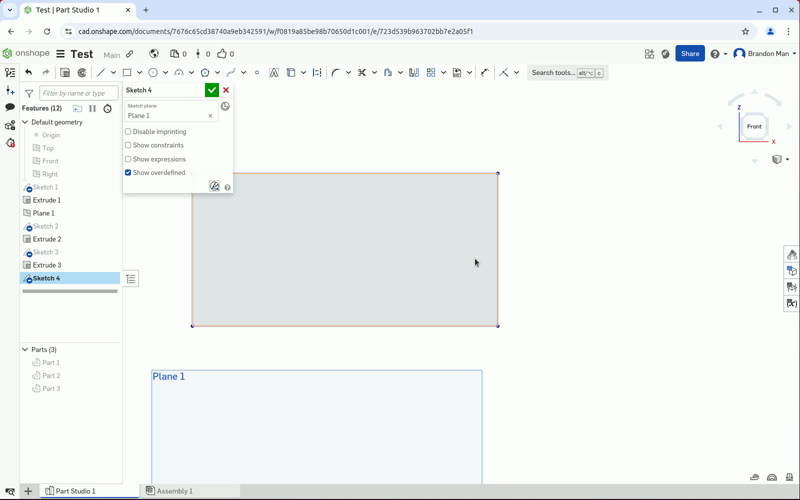
scroll(-6)
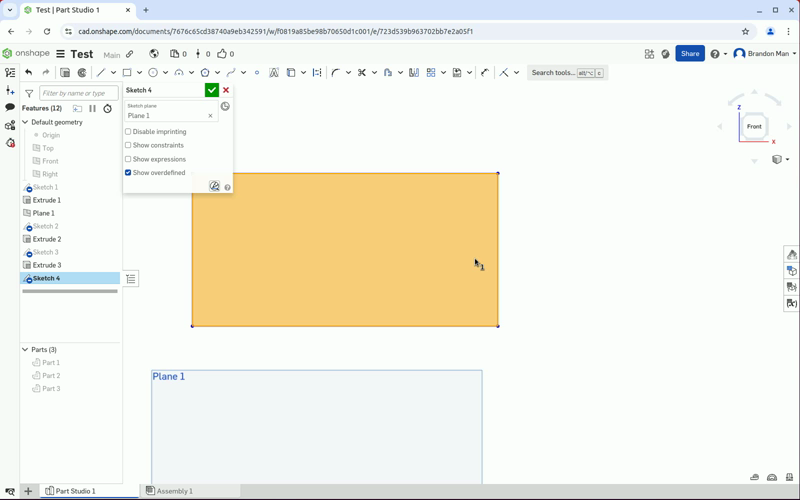
scroll(-6)
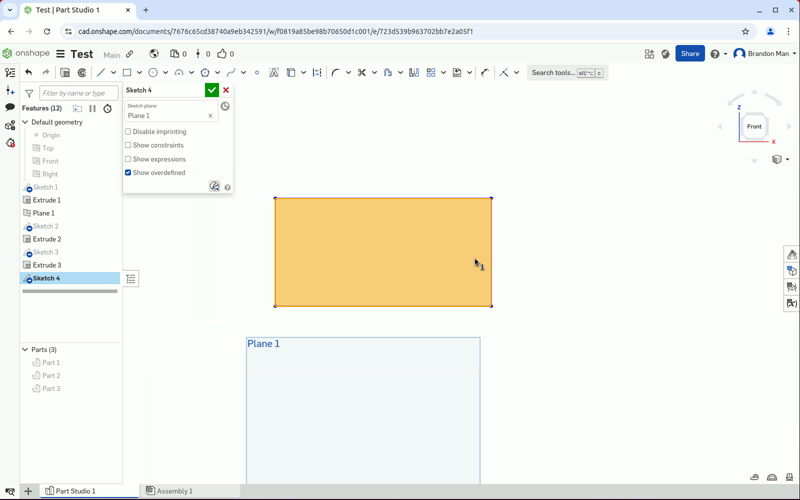
scroll(-6)
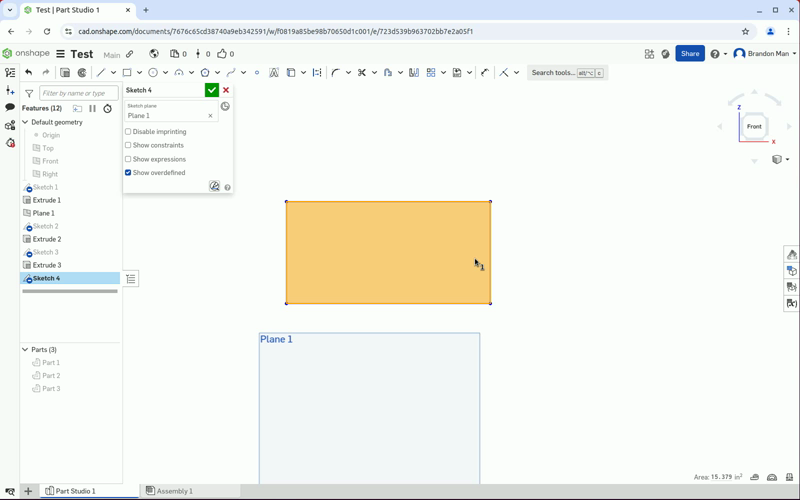
scroll(-6)
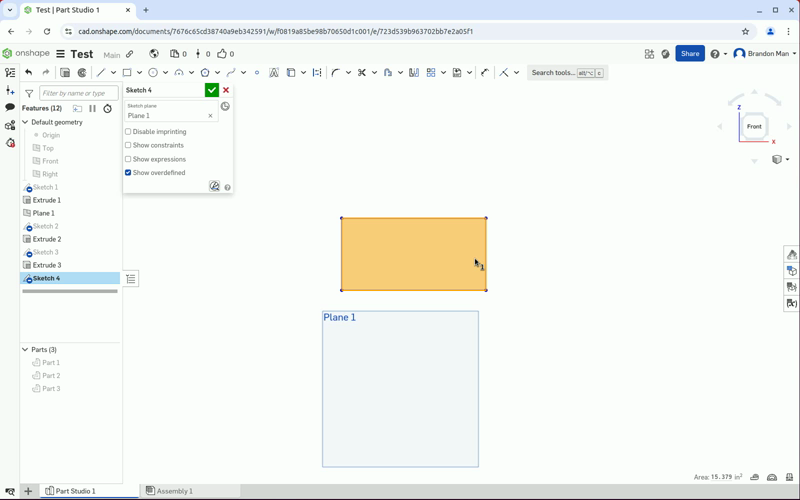
scroll(-6)
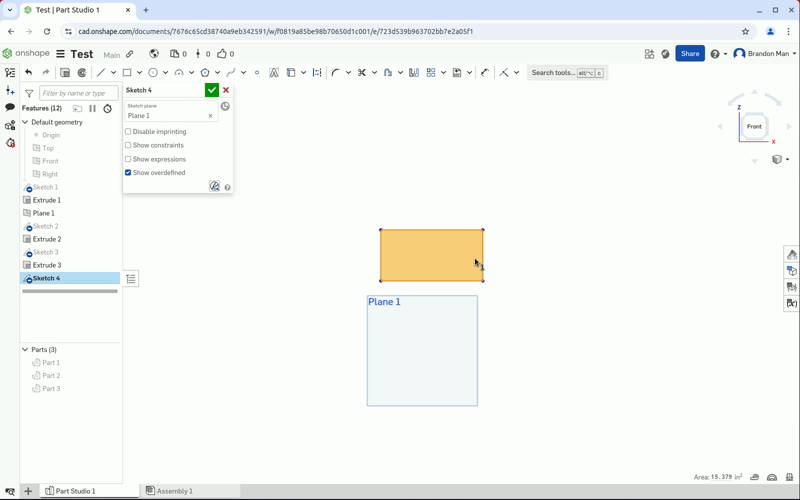
scroll(-6)
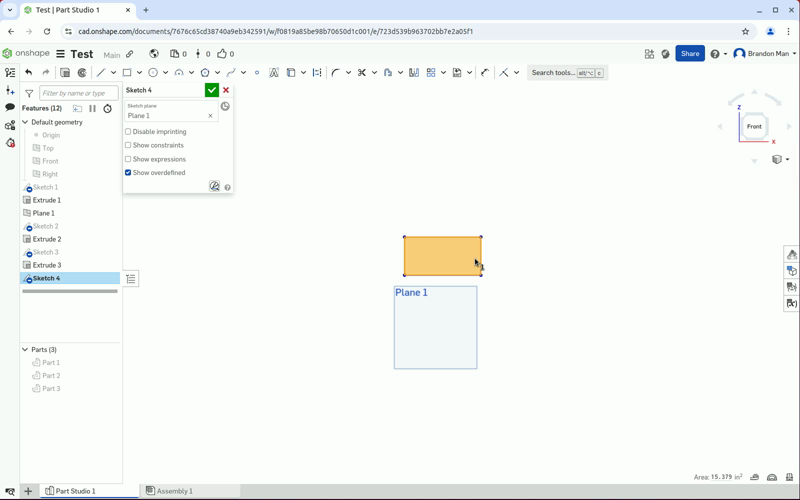
scroll(-6)
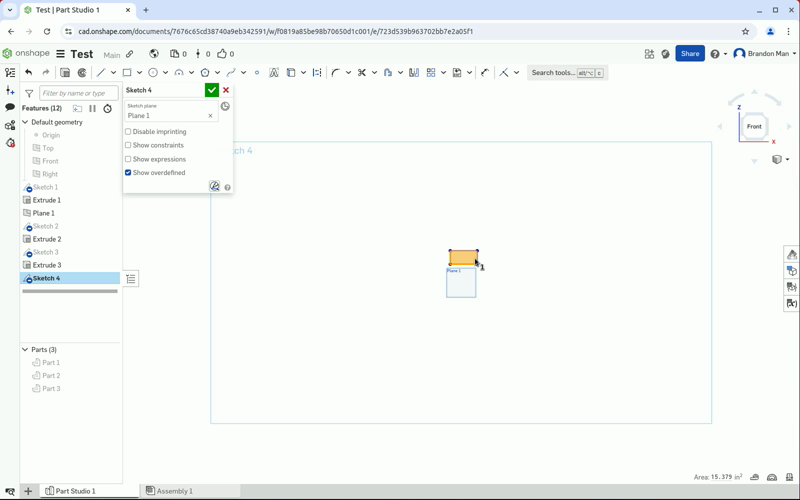
mouse_move(73, 352)
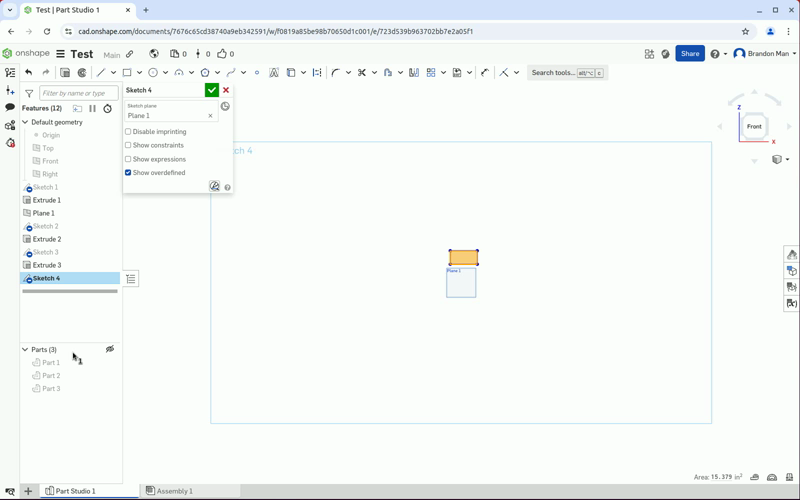
key(shift+y)
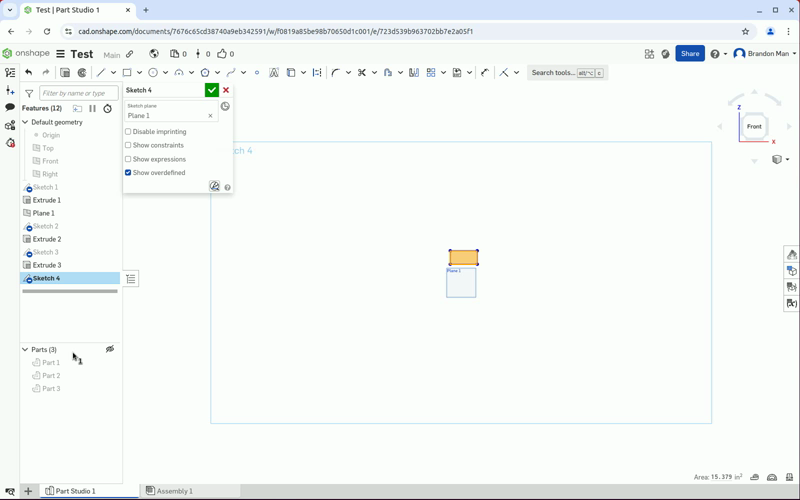
key(shift+e)
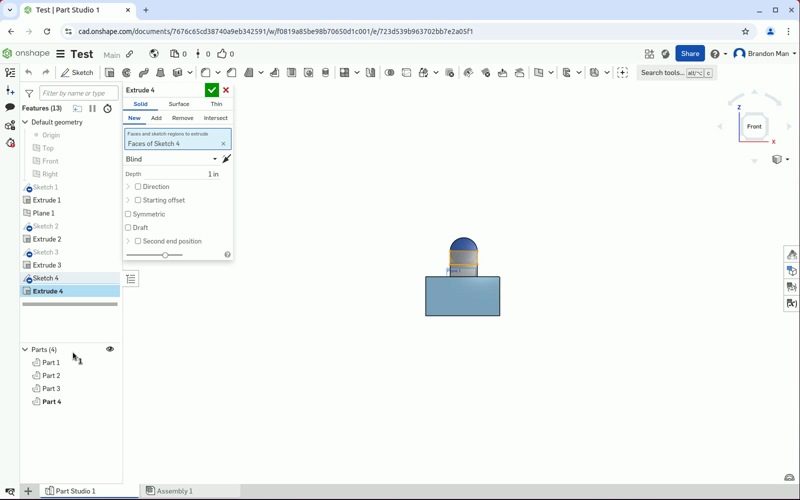
mouse_move(143, 106)
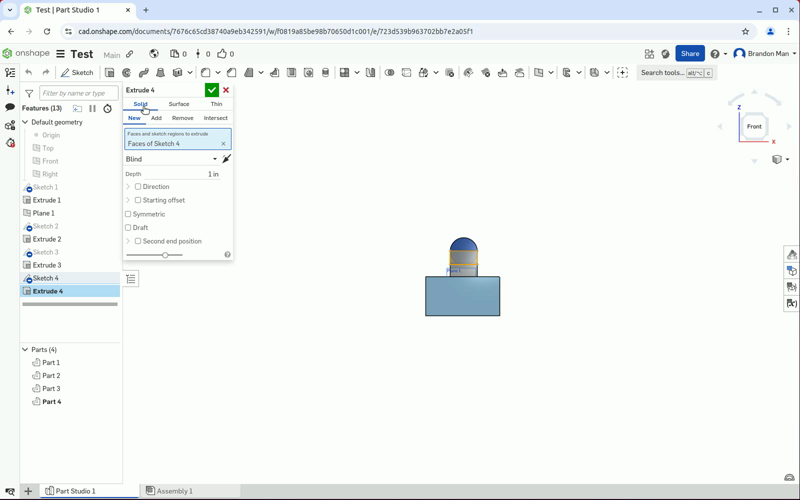
click(143, 106)
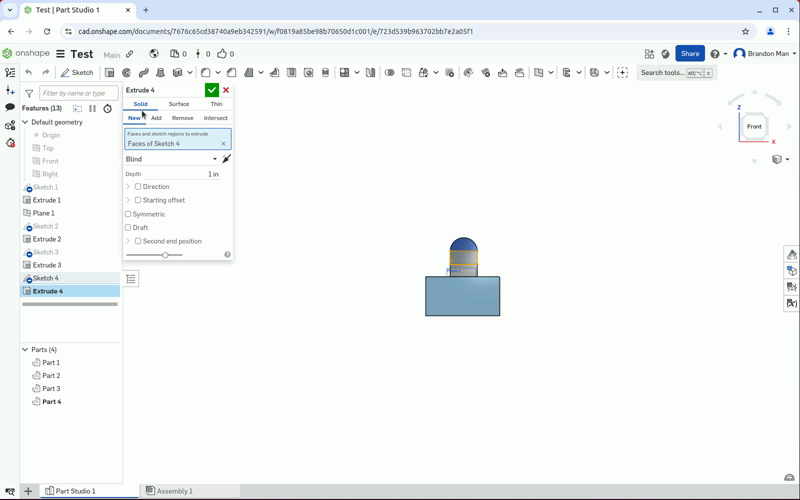
mouse_move(137, 120)
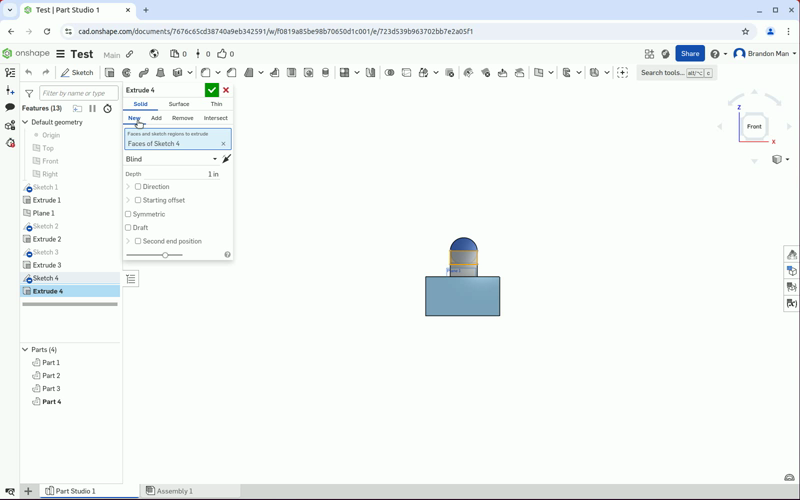
click(137, 120)
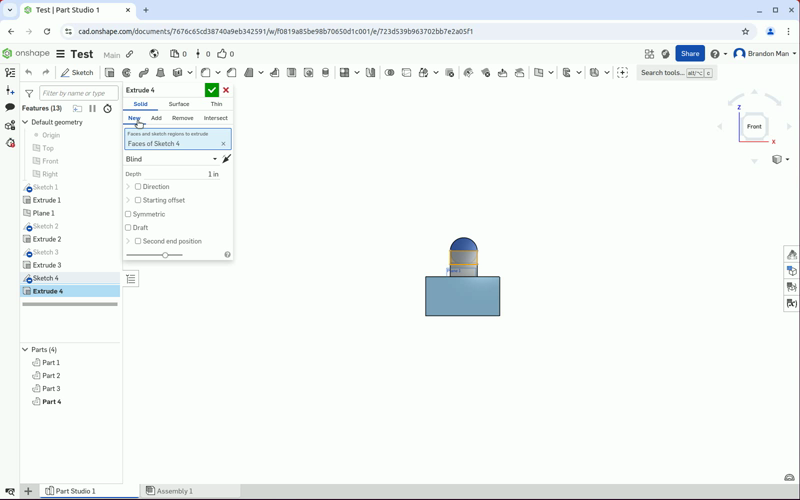
key(tab, 4)
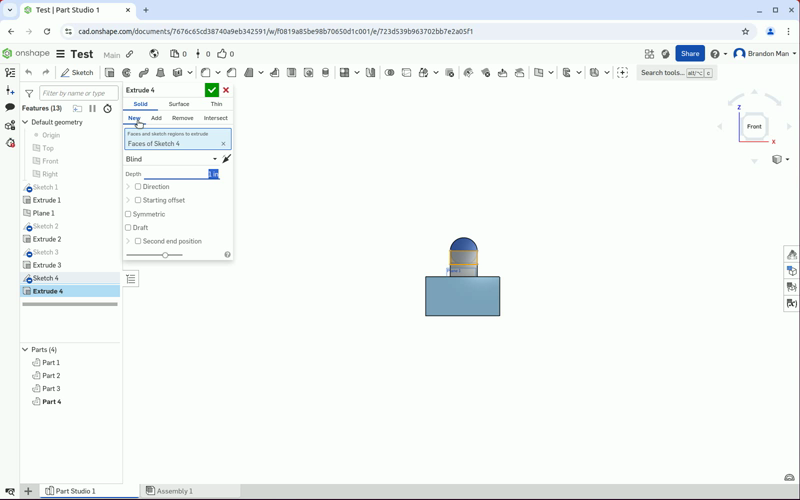
text(-15.165)
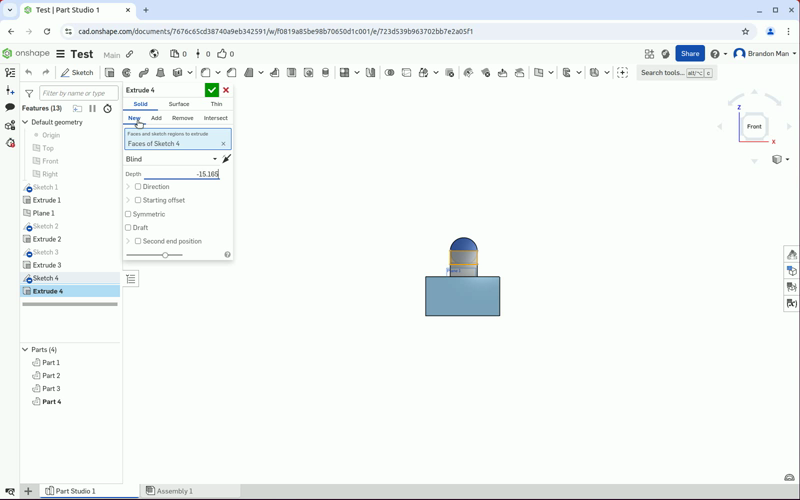
key(enter)
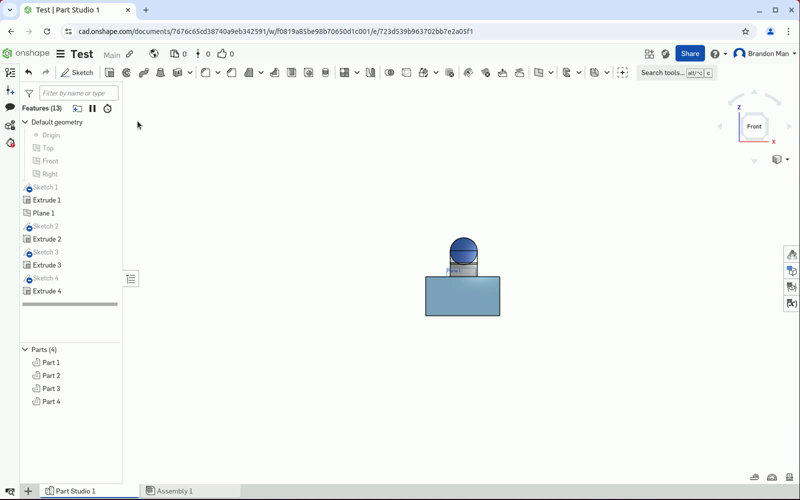
key(shift+h)
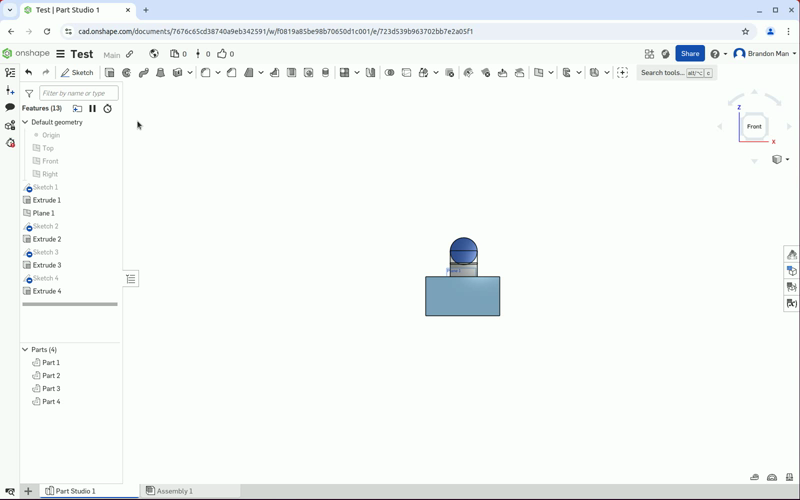
key(shift+h)
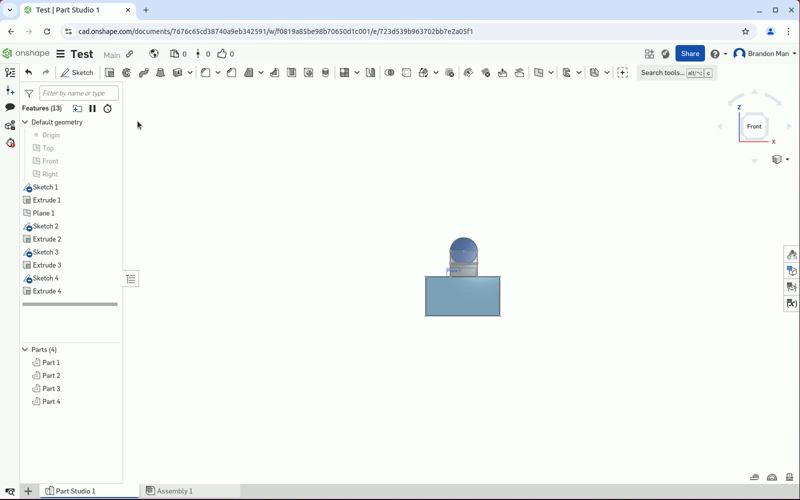
key(shift+7)
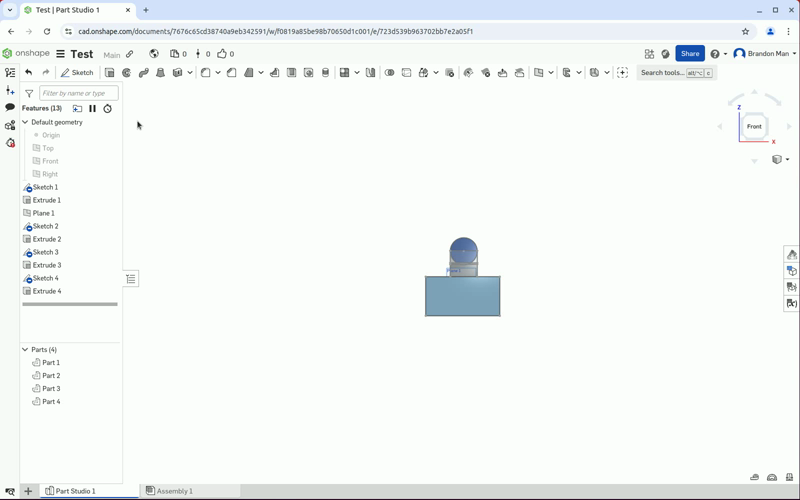
key(left, 2)
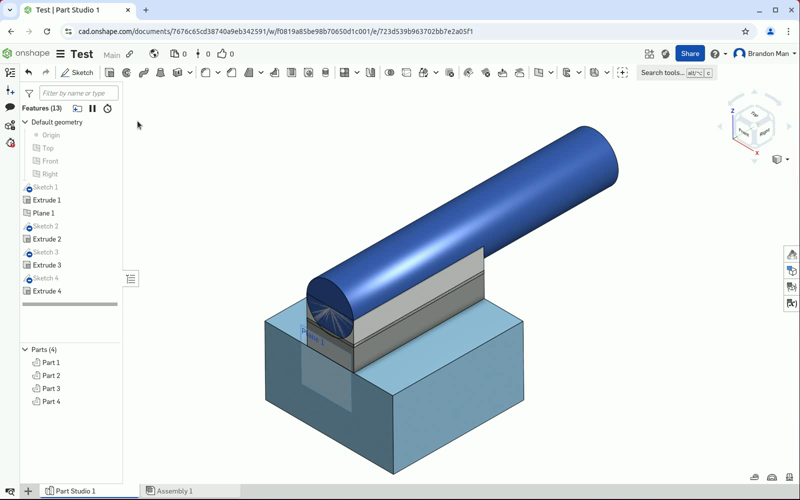
key(down, 2)
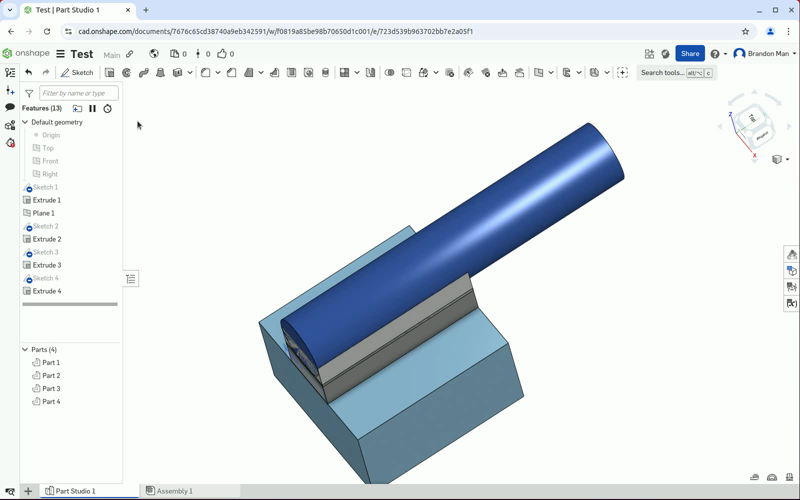
key(up, 2)
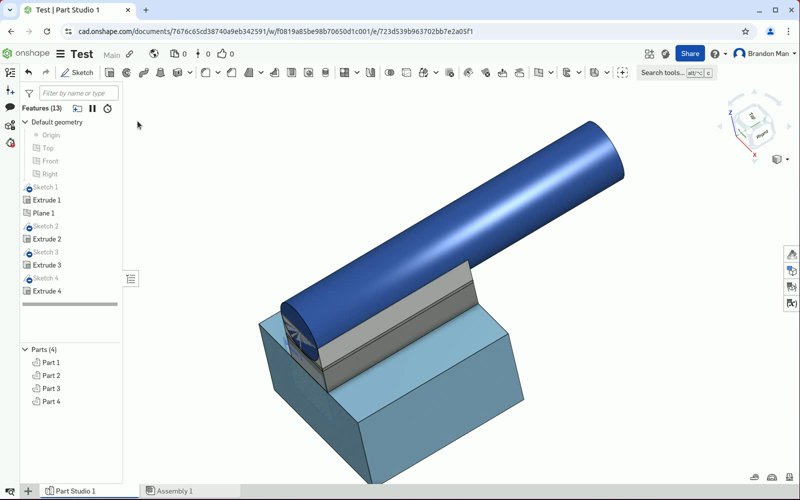
key(right, 2)
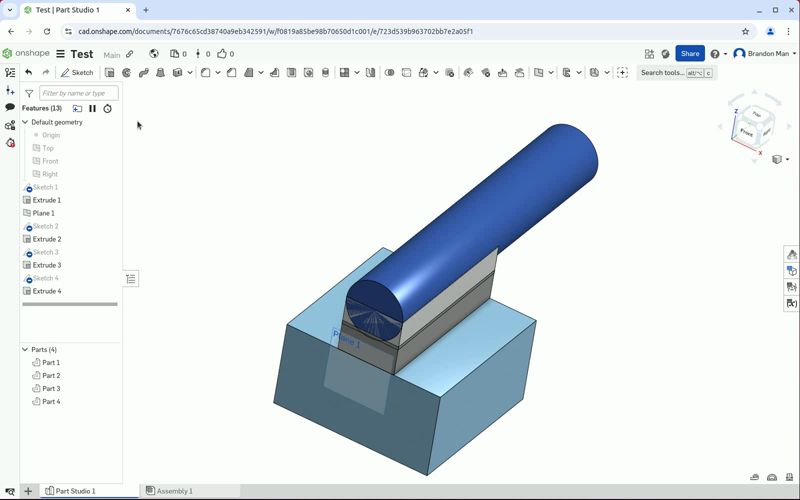
mouse_move(73, 189)
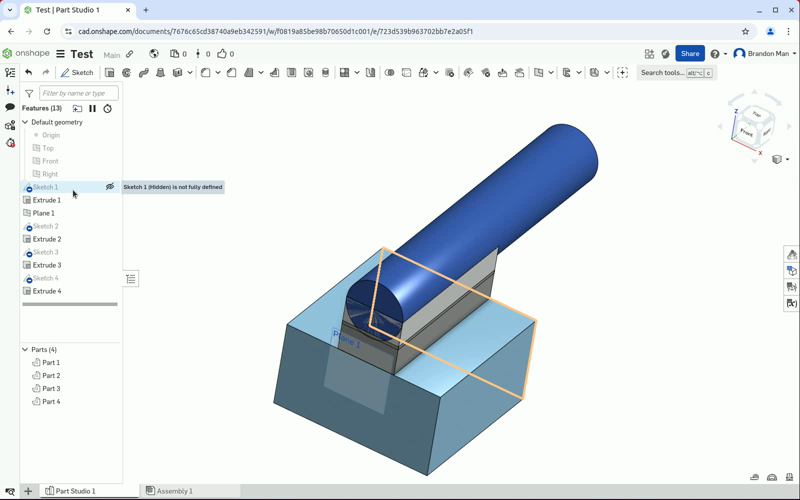
click(73, 189)